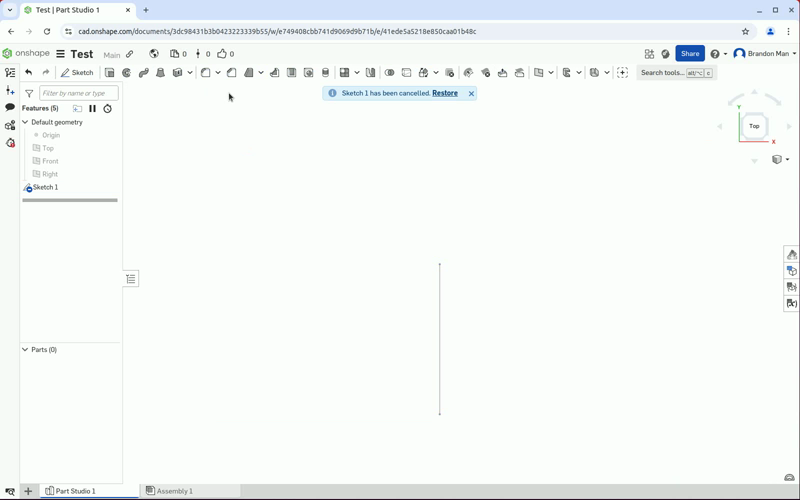
key(shift+h)
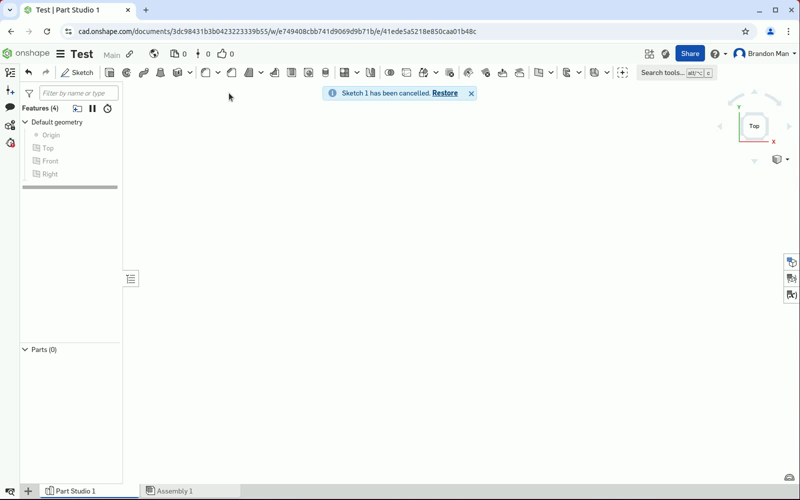
mouse_move(73, 352)
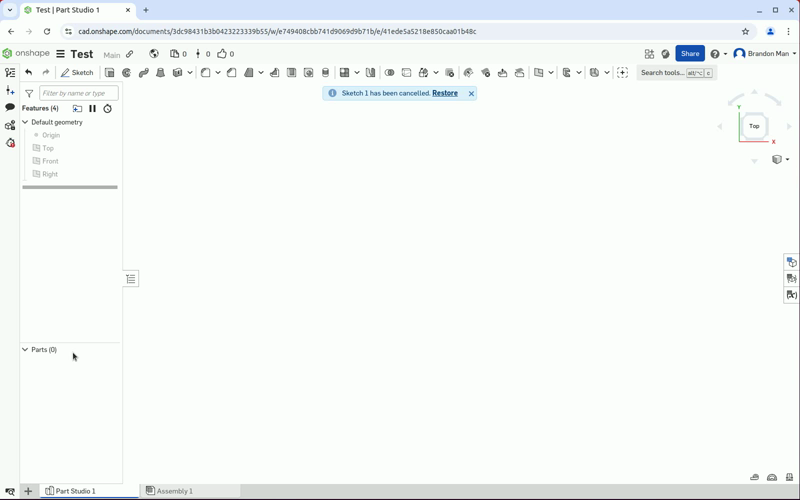
key(y)
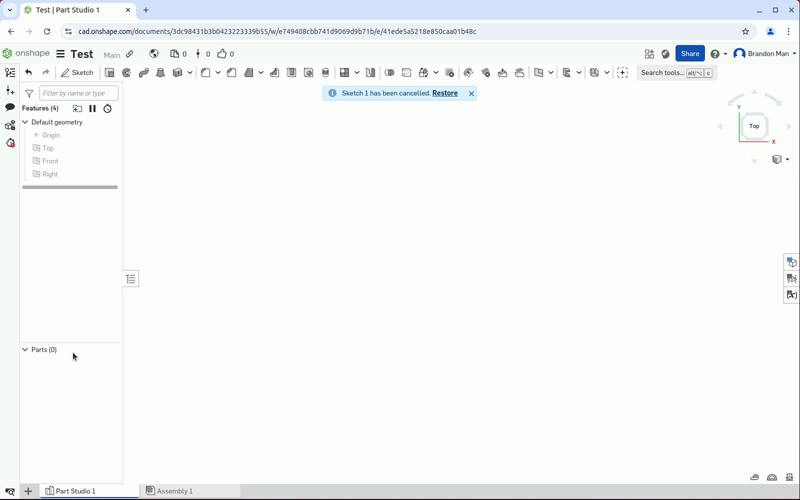
key(shift+p)
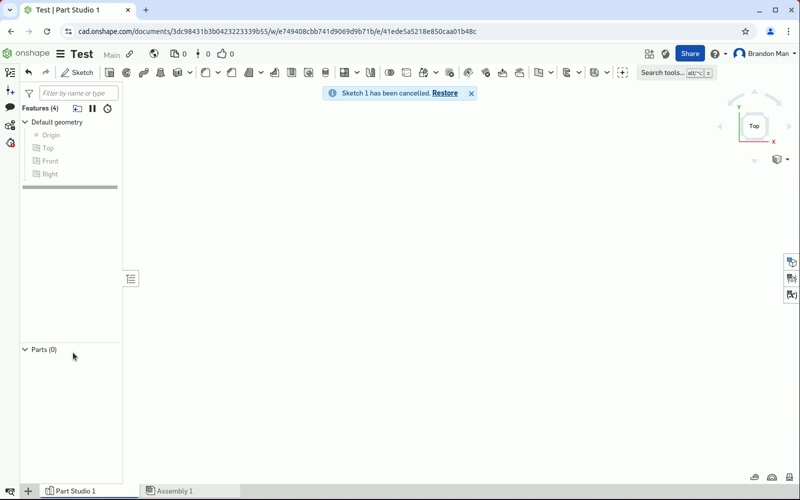
key(space)
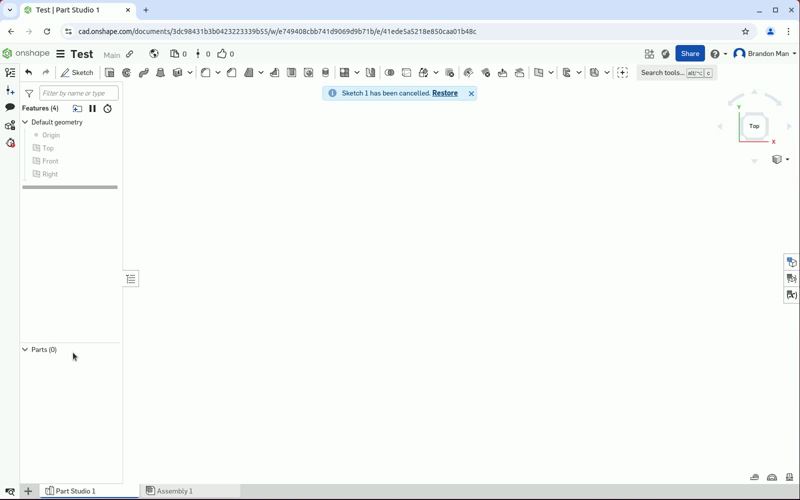
key_down(shift)
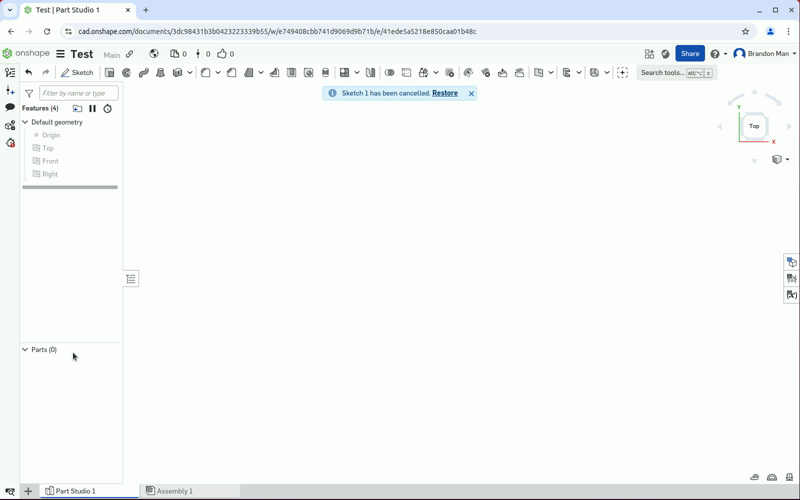
key(up)
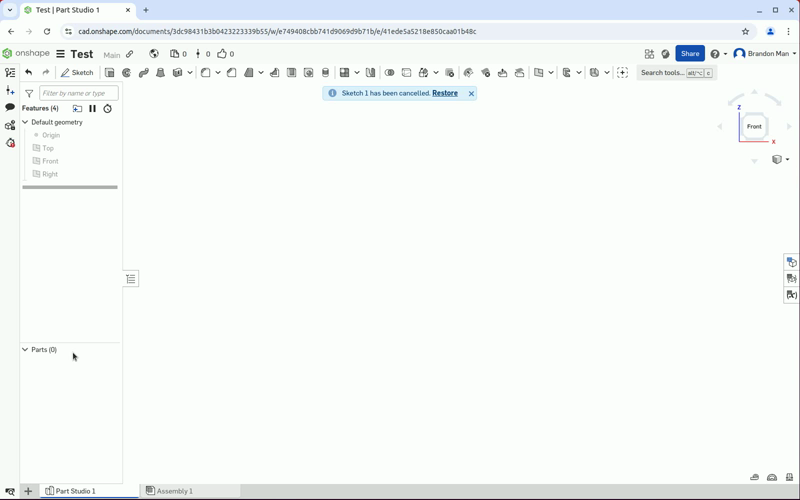
key_up(shift)
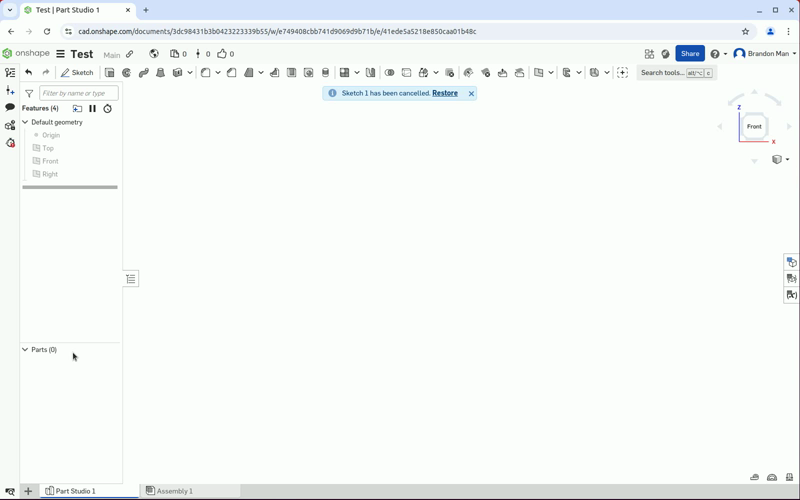
mouse_move(73, 352)
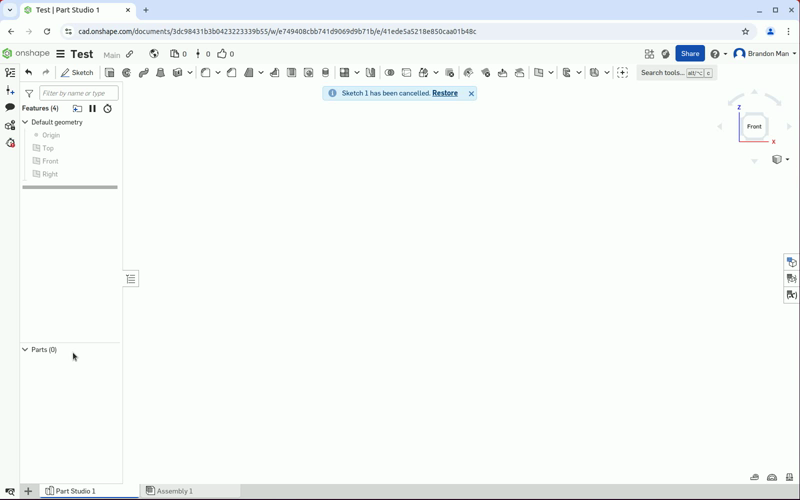
key(shift+y)
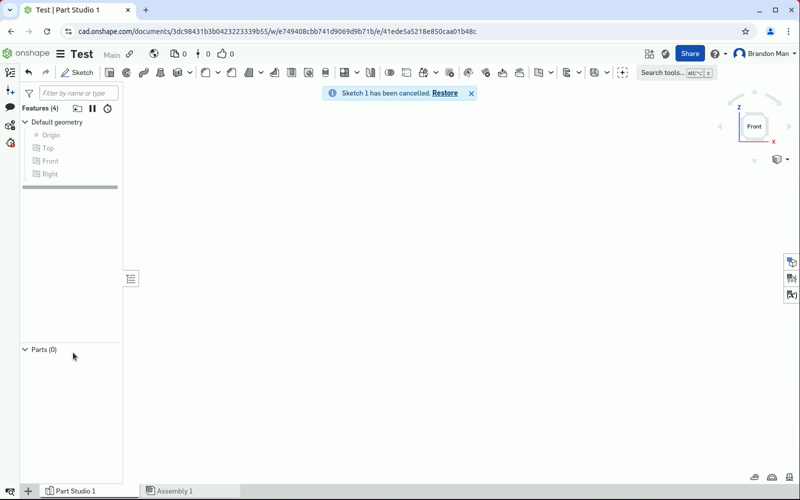
key(shift+s)
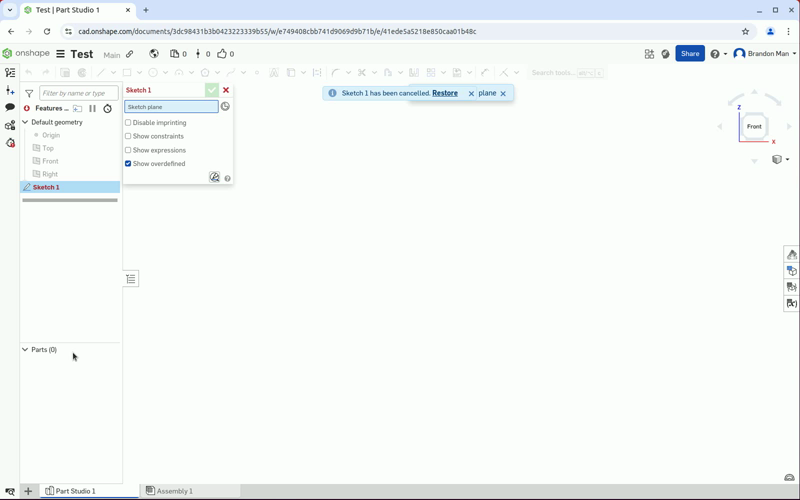
mouse_move(73, 163)
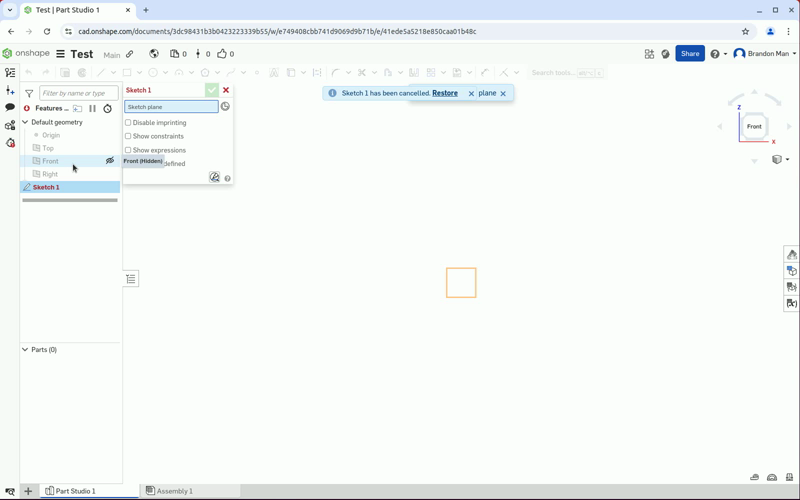
click(73, 163)
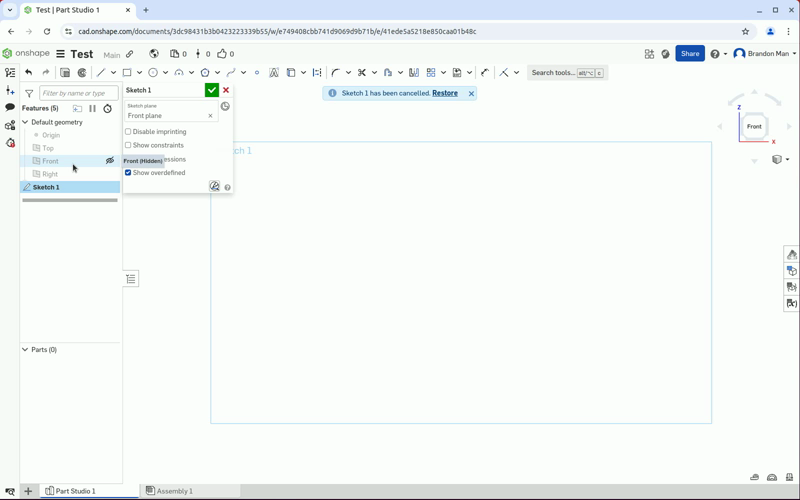
mouse_move(73, 352)
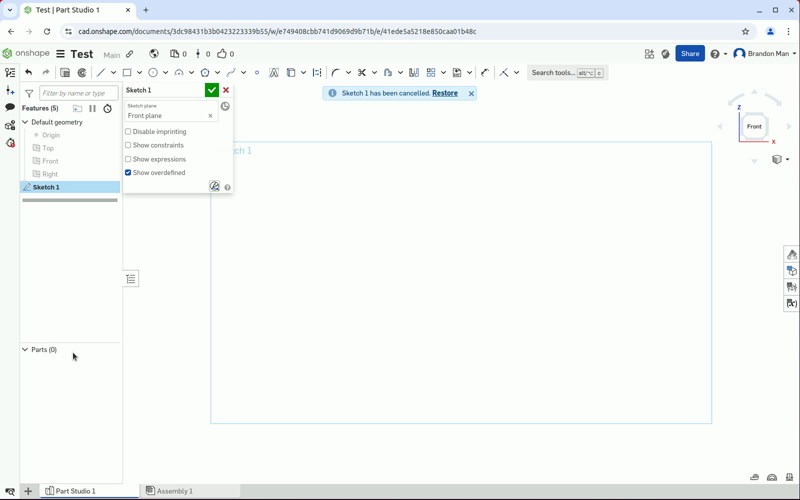
key(y)
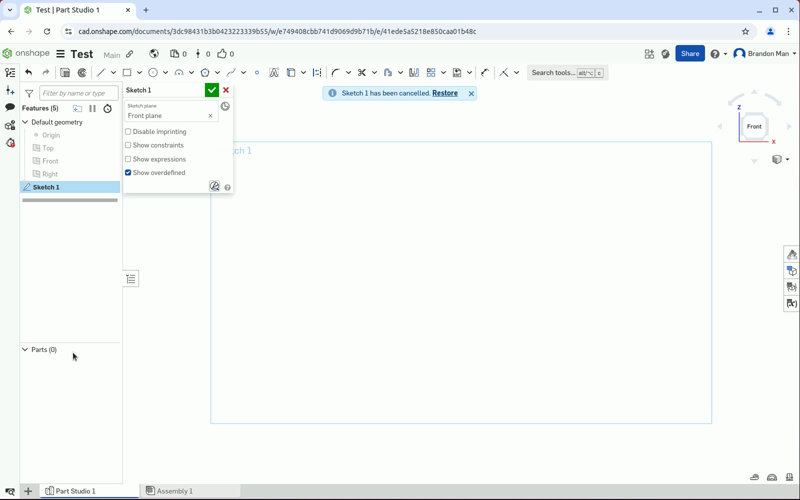
key(a)
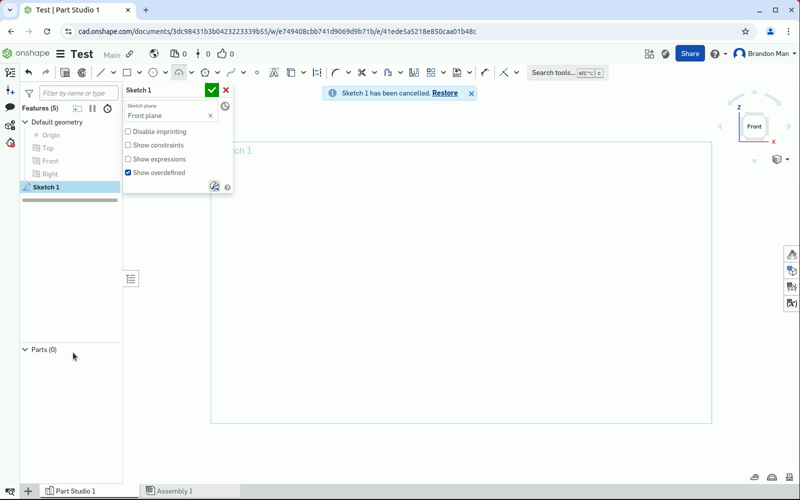
key_down(shift)
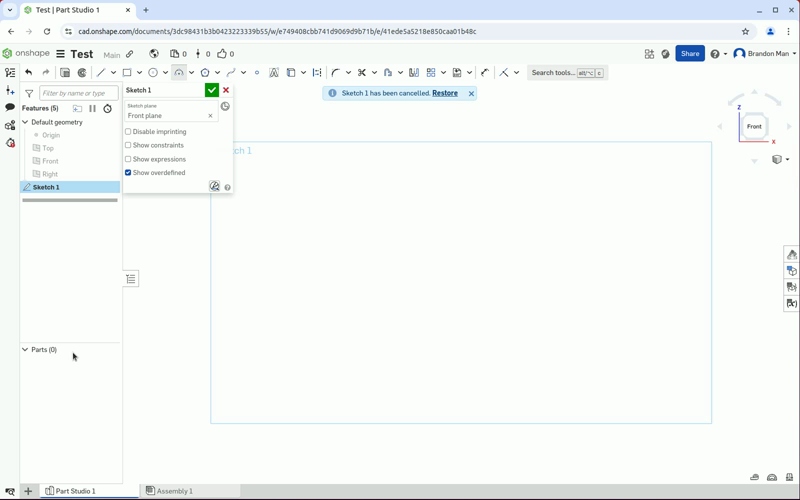
mouse_move(370, 254)
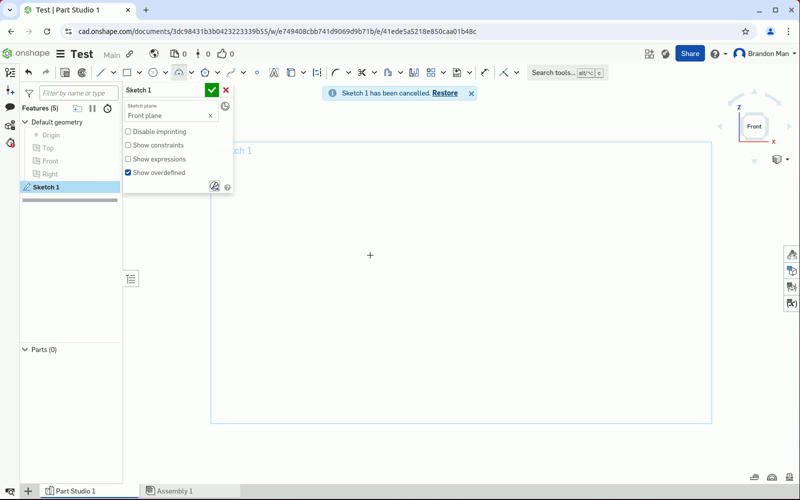
click(370, 254)
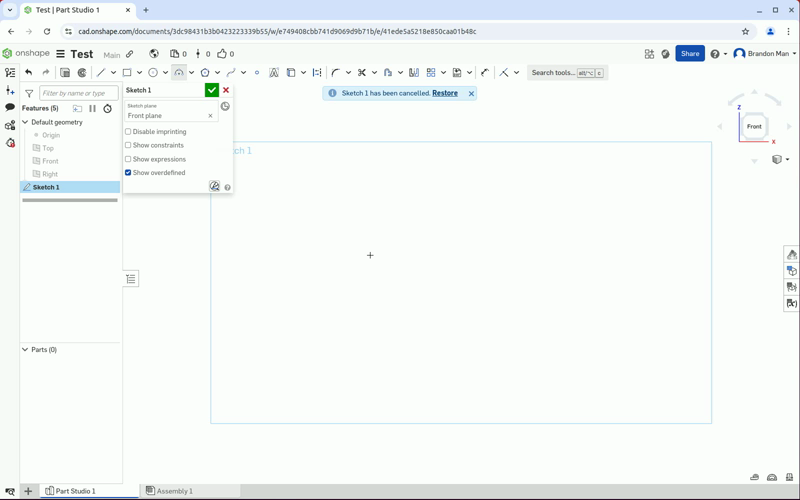
key_up(shift)
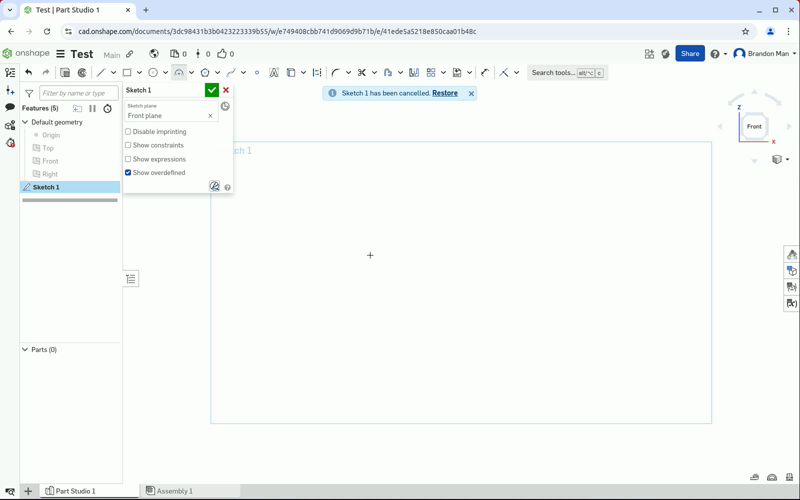
key_down(shift)
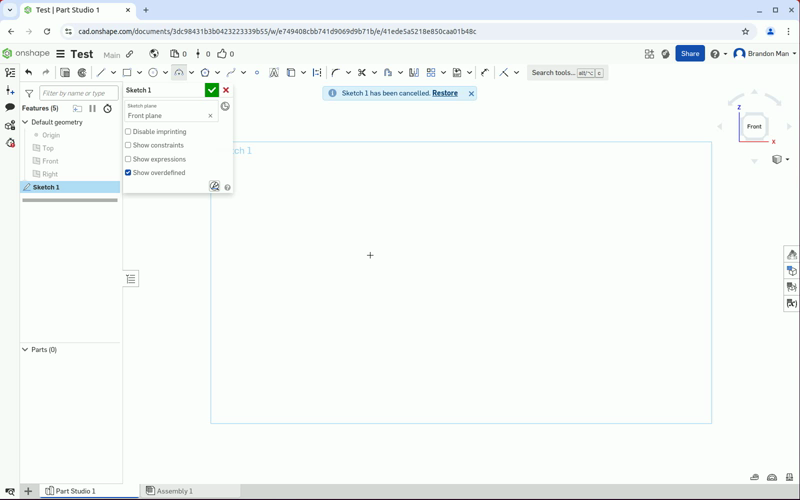
mouse_move(404, 282)
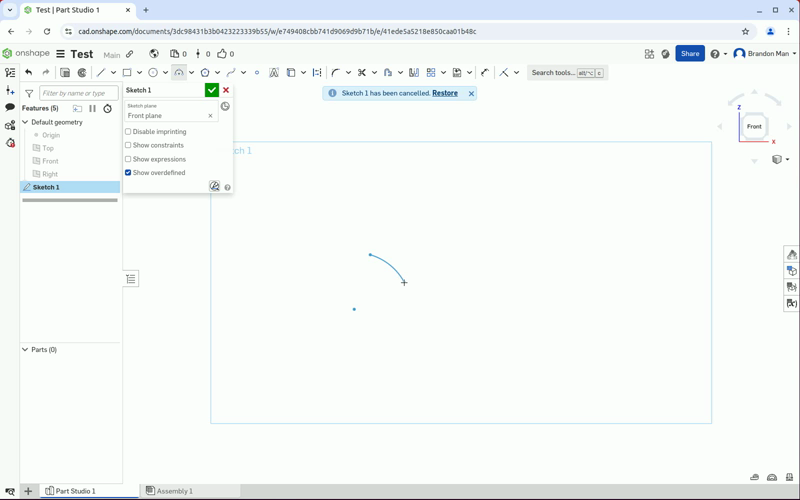
click(404, 282)
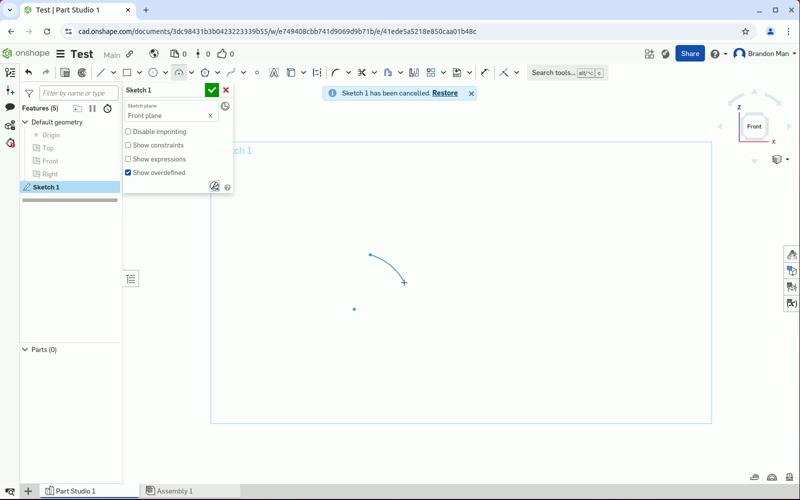
mouse_move(393, 260)
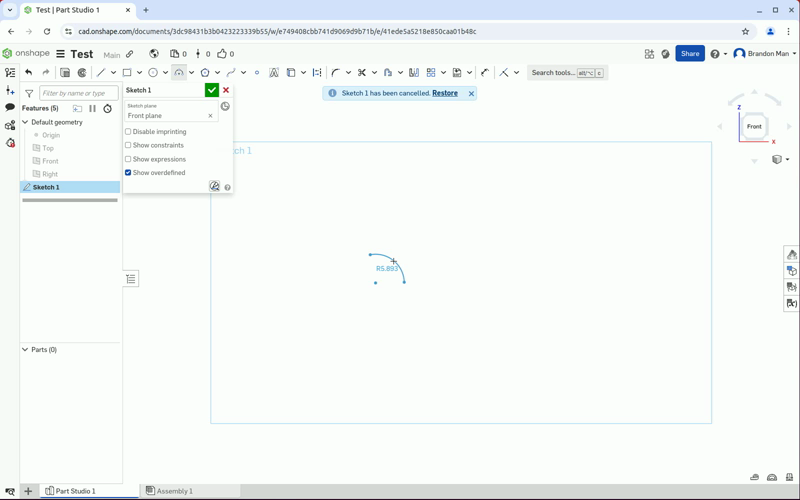
click(393, 260)
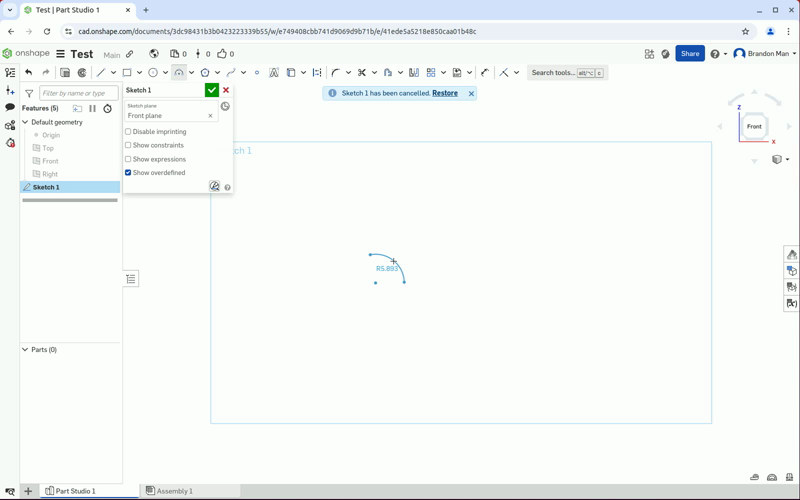
key_up(shift)
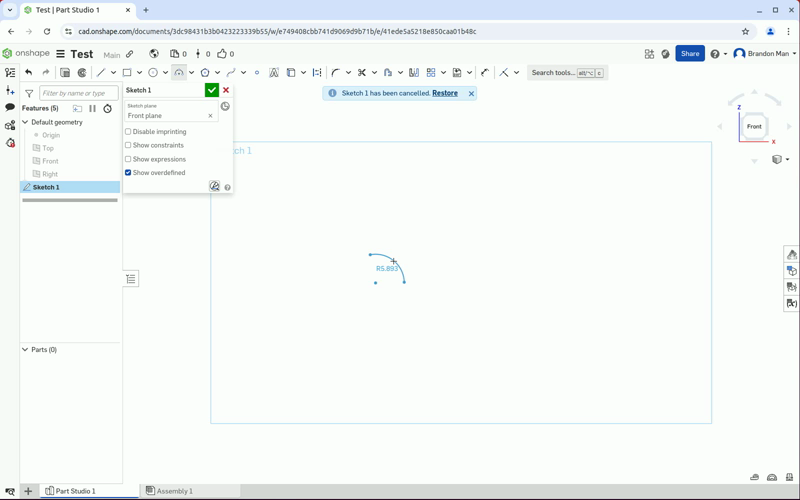
mouse_move(404, 282)
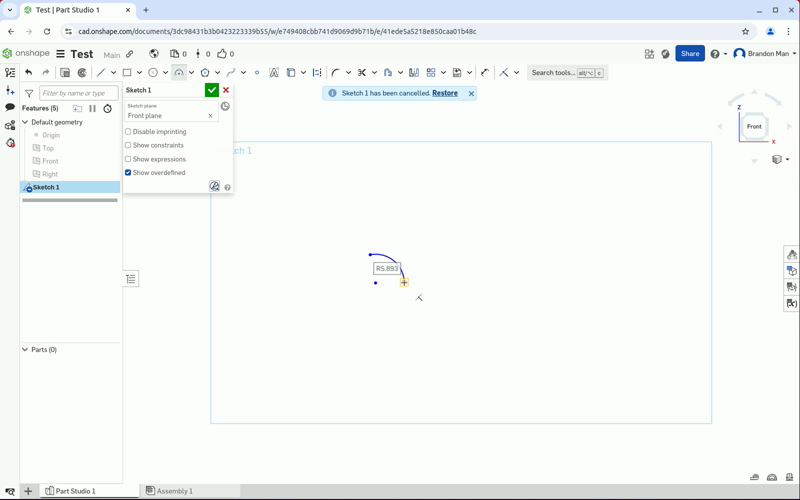
click(404, 282)
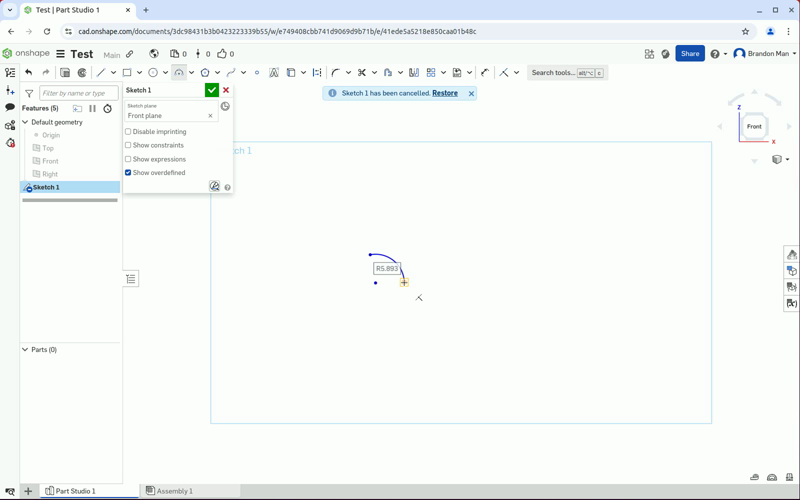
key_down(shift)
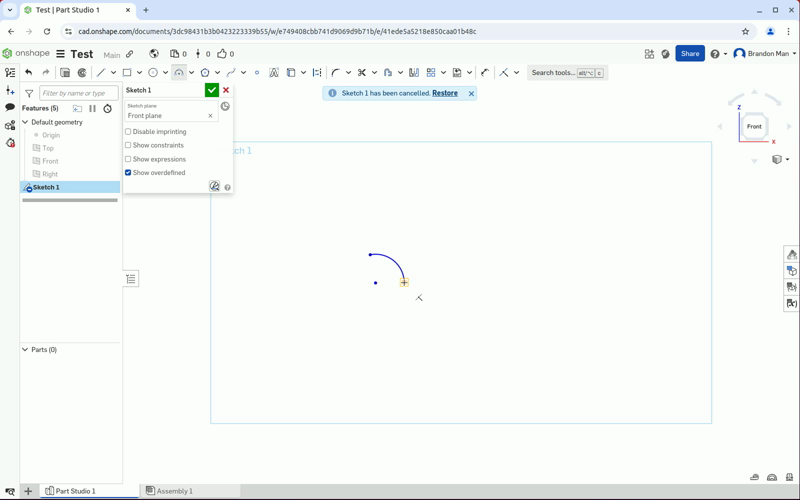
mouse_move(441, 229)
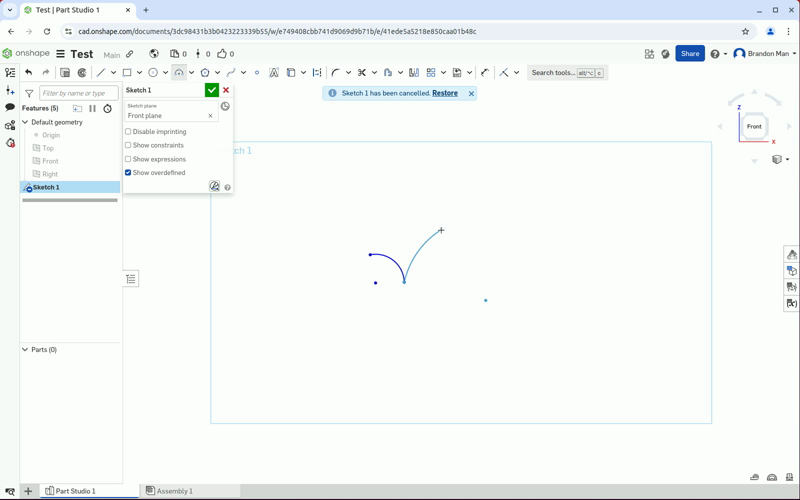
click(441, 229)
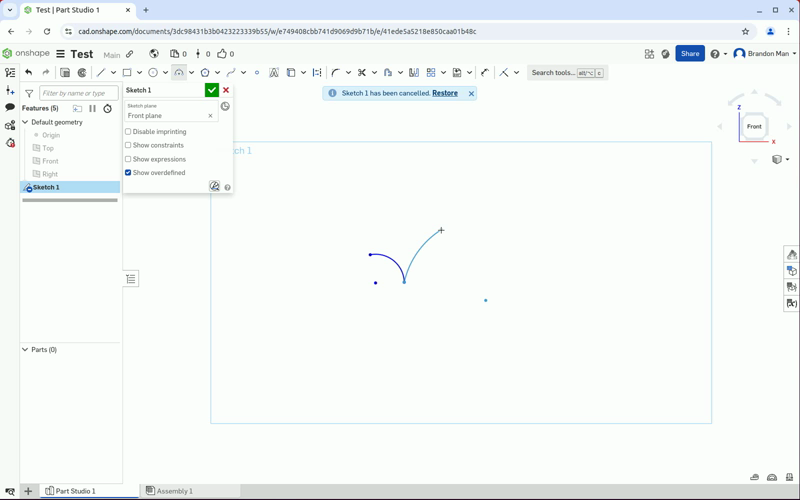
mouse_move(414, 249)
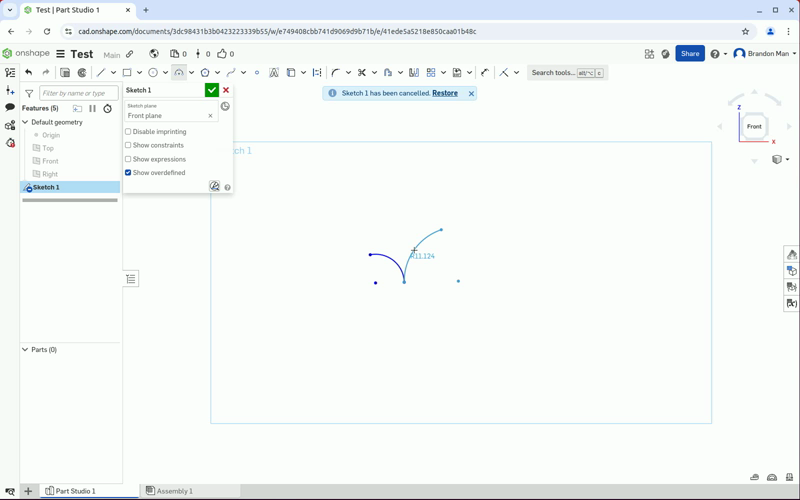
click(414, 249)
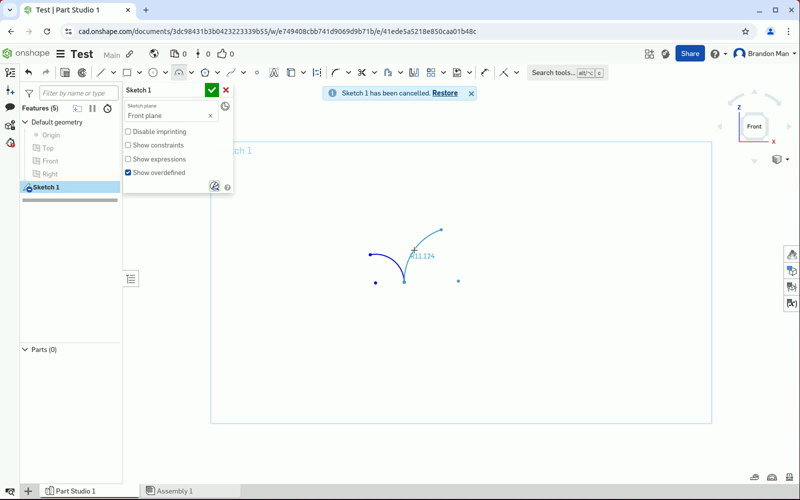
key_up(shift)
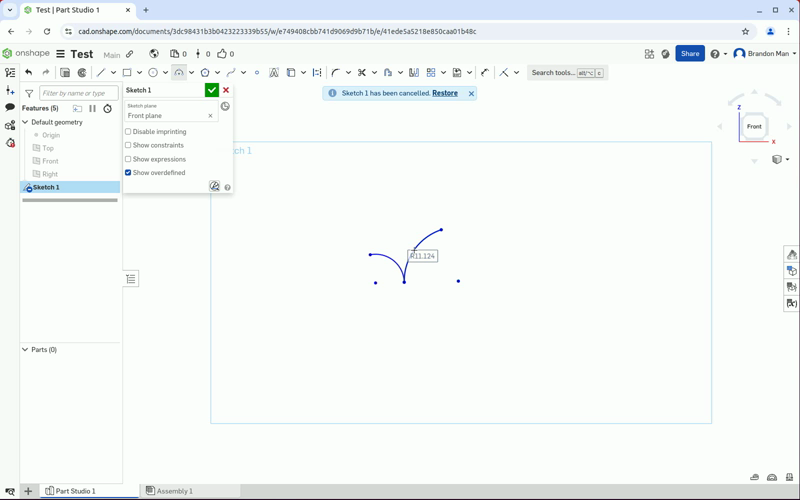
key(esc)
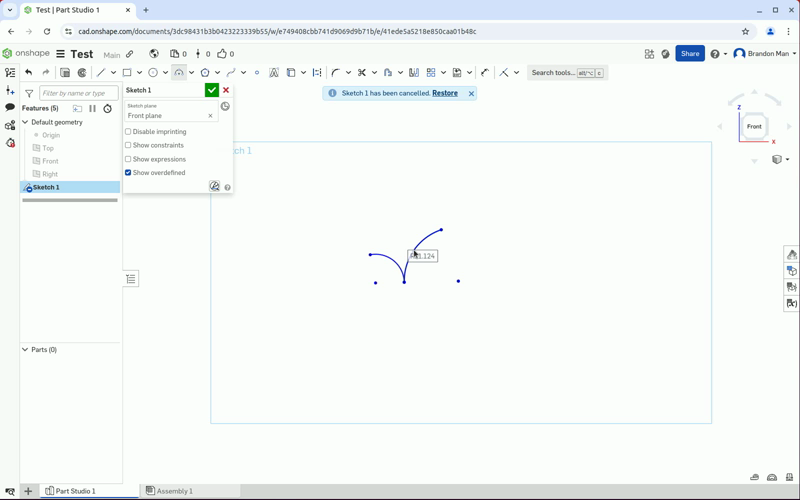
key(l)
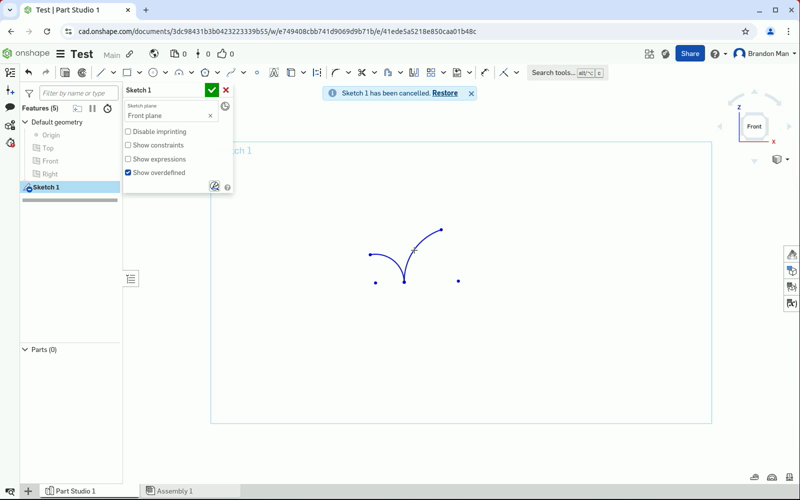
mouse_move(441, 229)
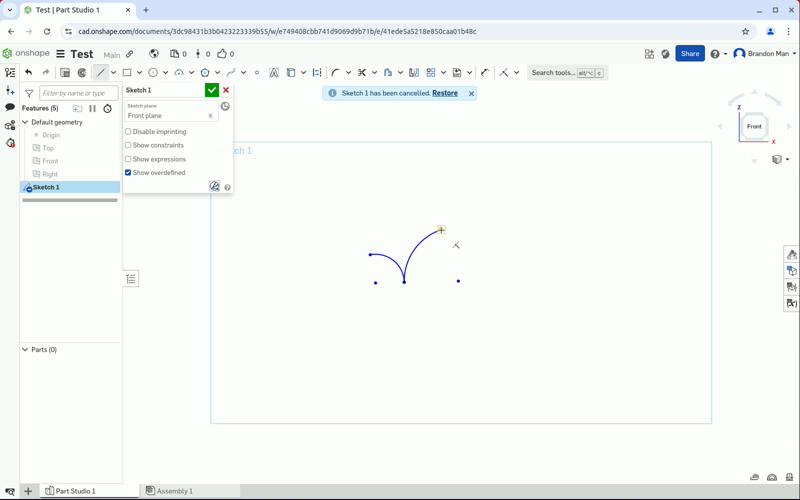
click(441, 229)
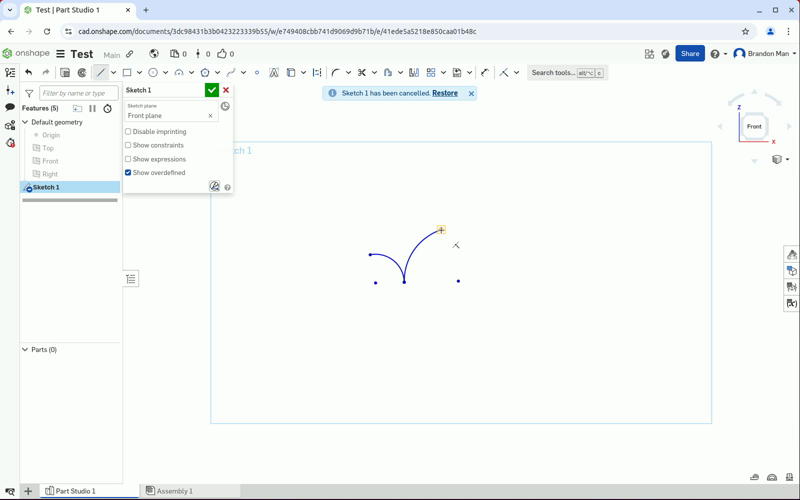
key_down(shift)
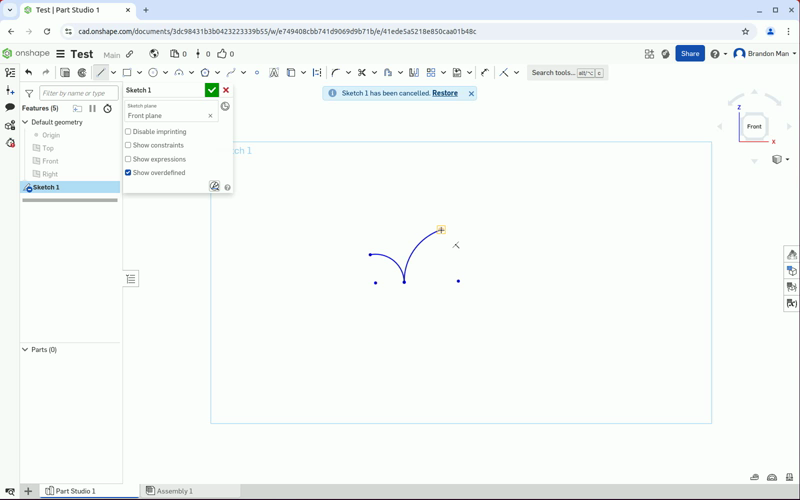
mouse_move(370, 254)
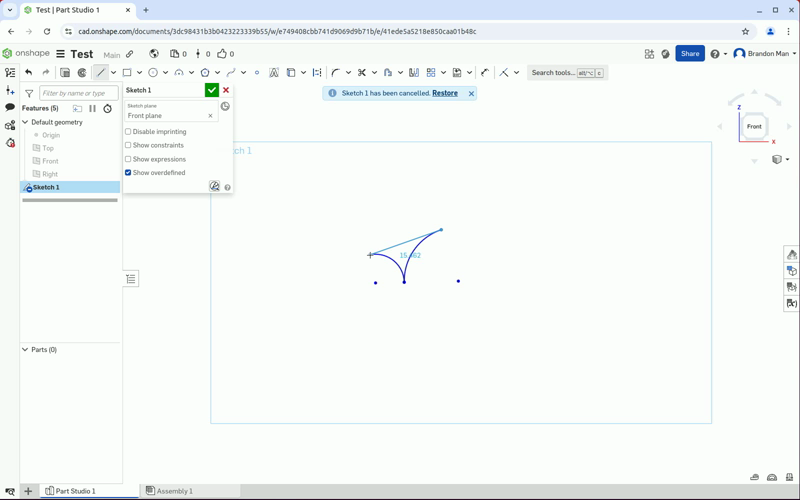
key_up(shift)
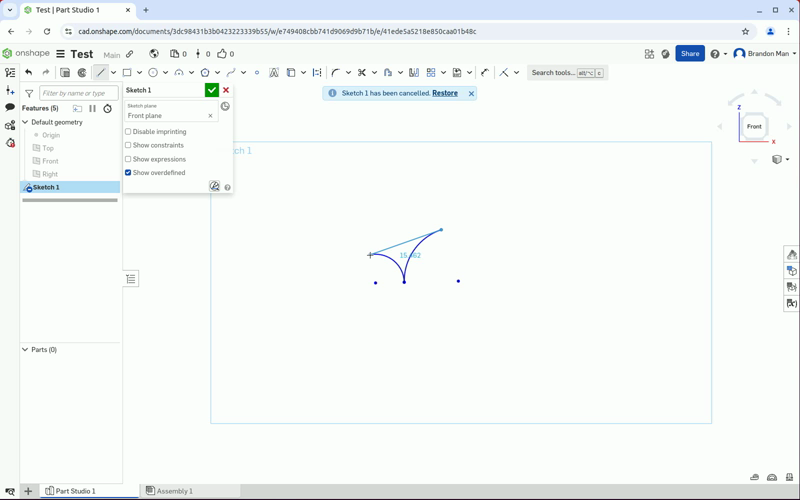
click(370, 254)
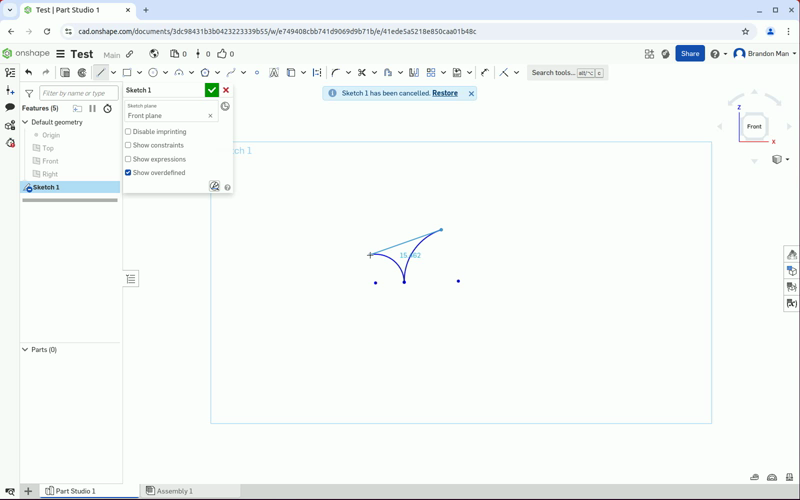
key(esc)
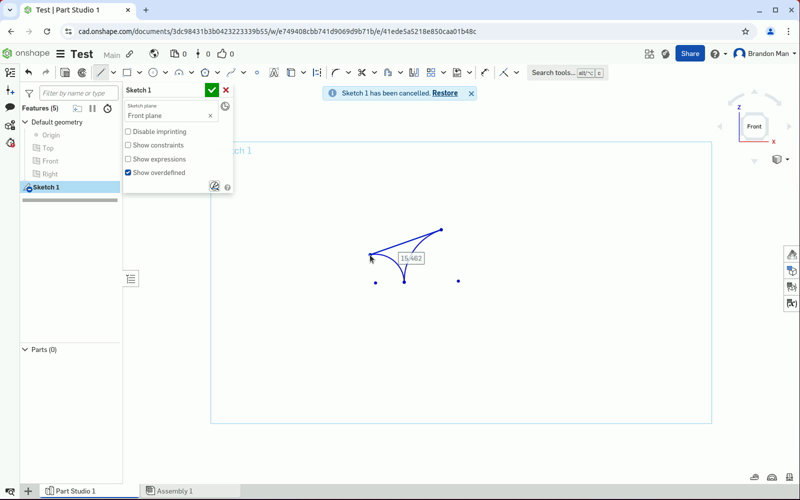
mouse_move(398, 269)
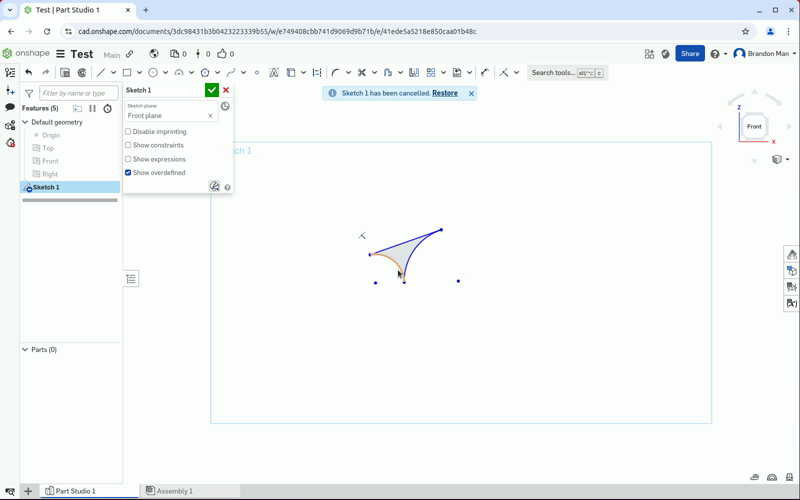
scroll(6)
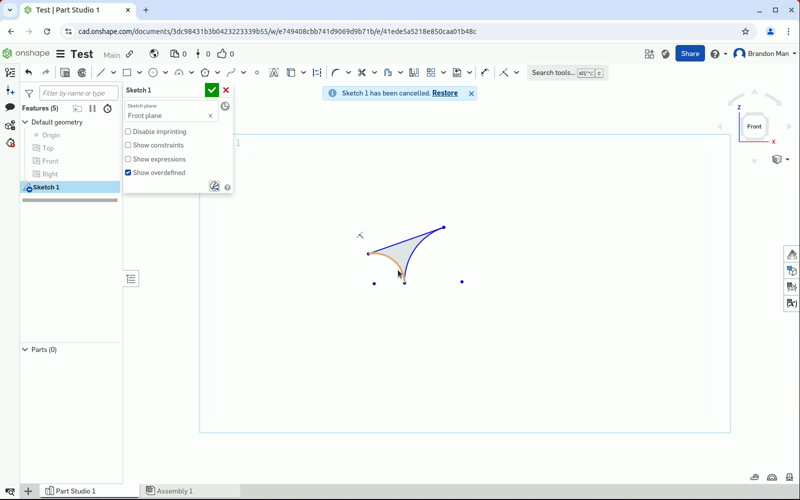
scroll(6)
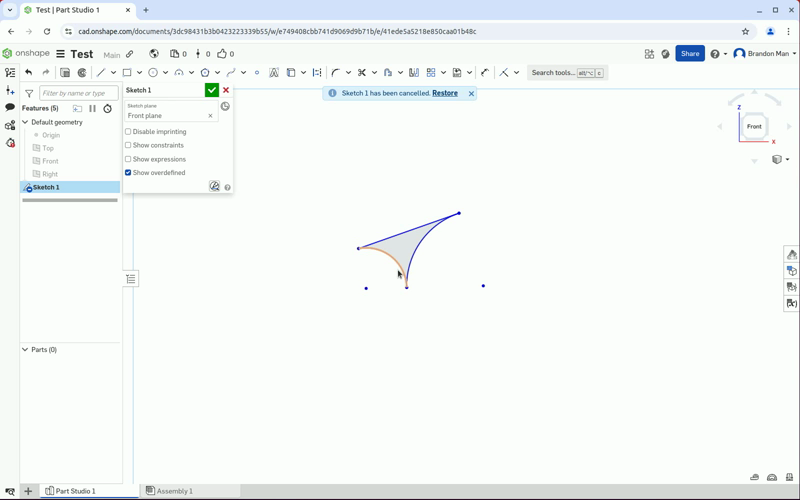
scroll(6)
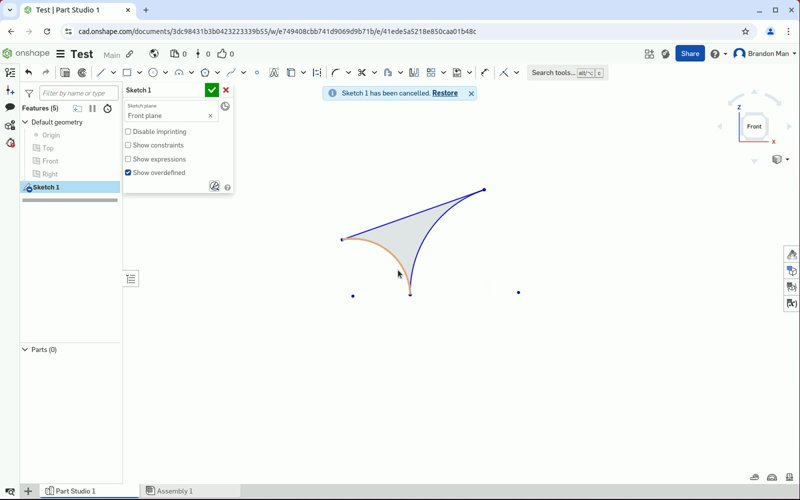
scroll(6)
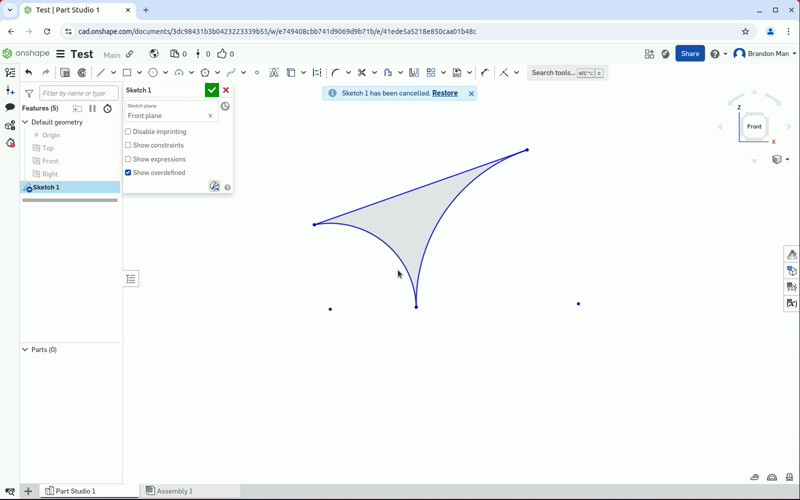
scroll(6)
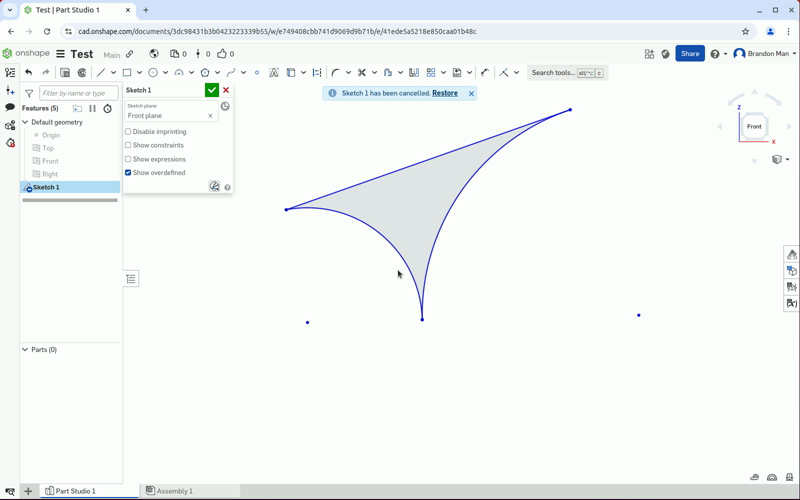
scroll(6)
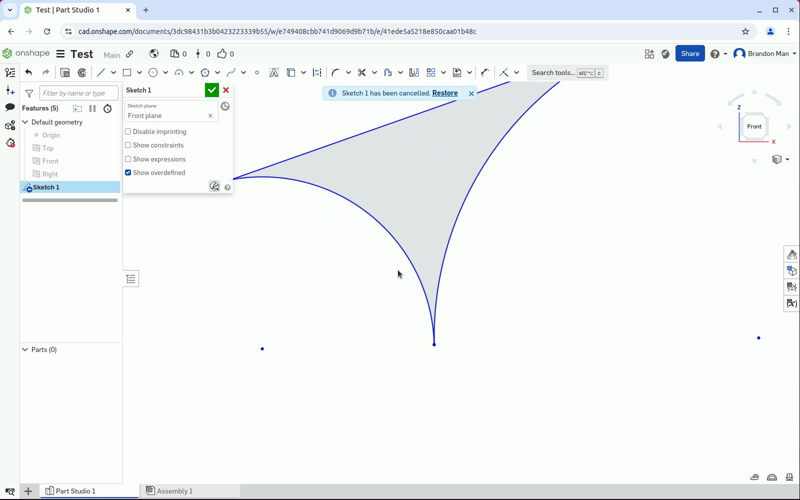
scroll(6)
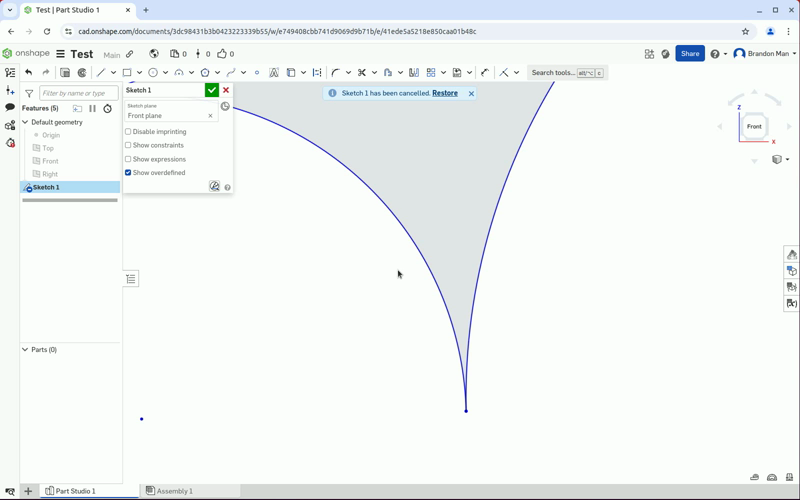
click(398, 269)
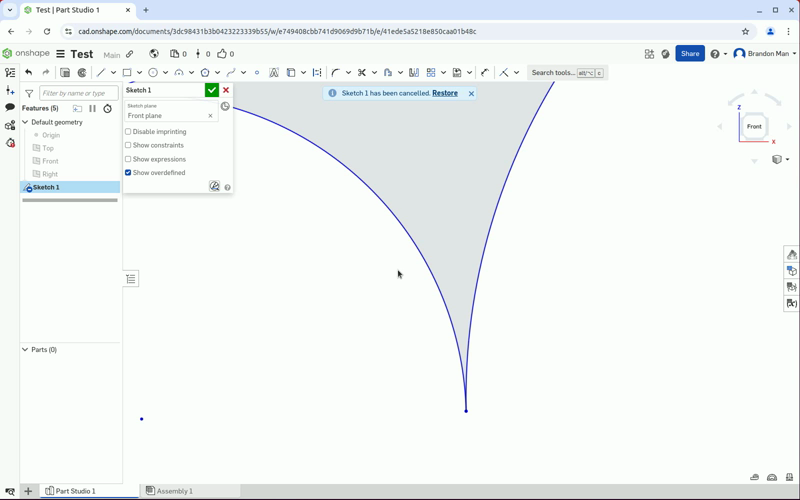
scroll(-6)
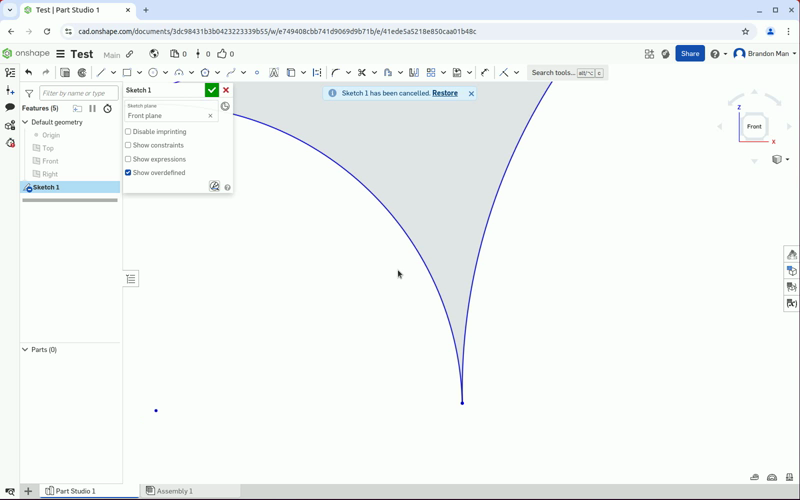
scroll(-6)
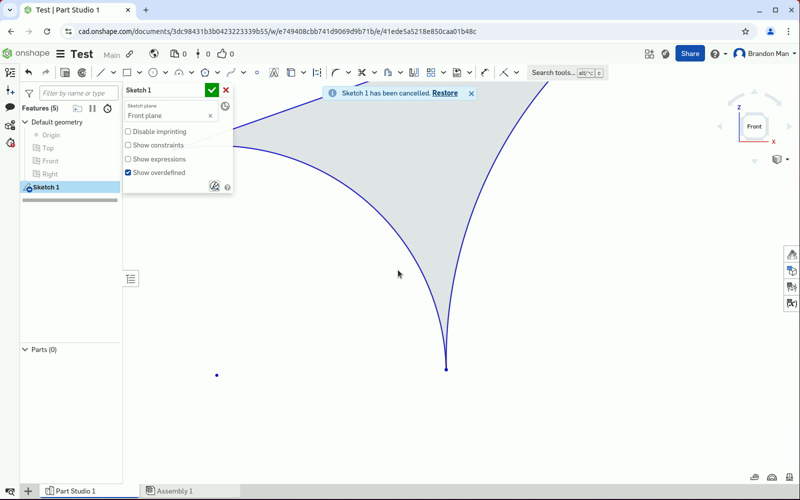
scroll(-6)
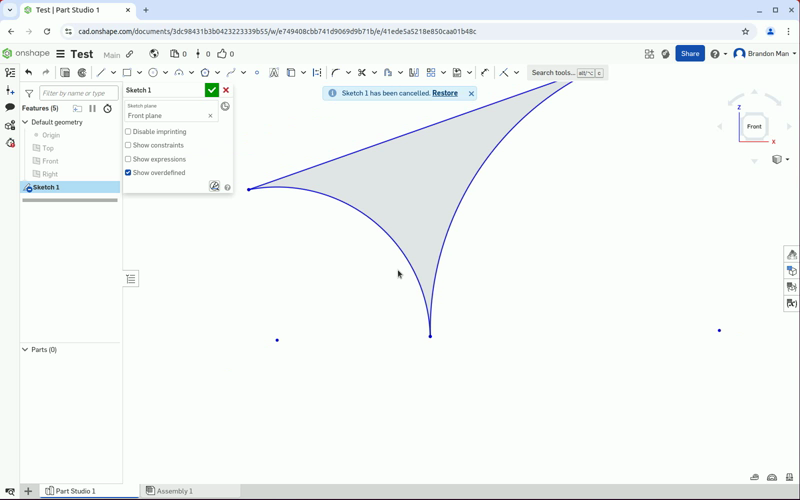
scroll(-6)
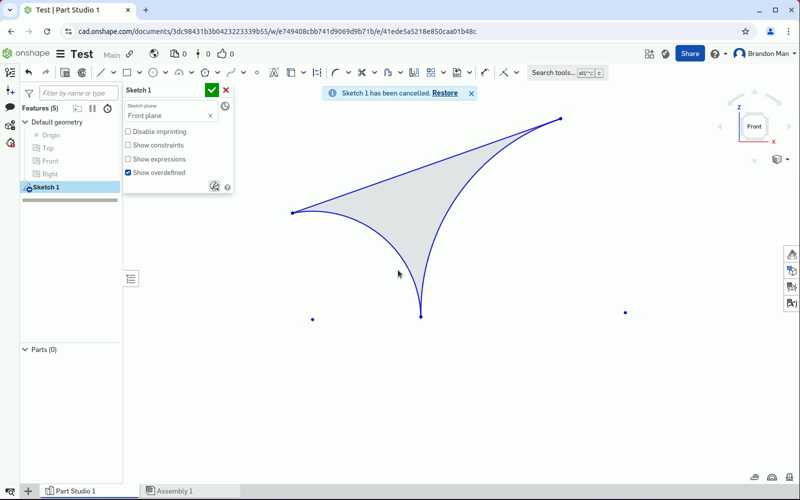
scroll(-6)
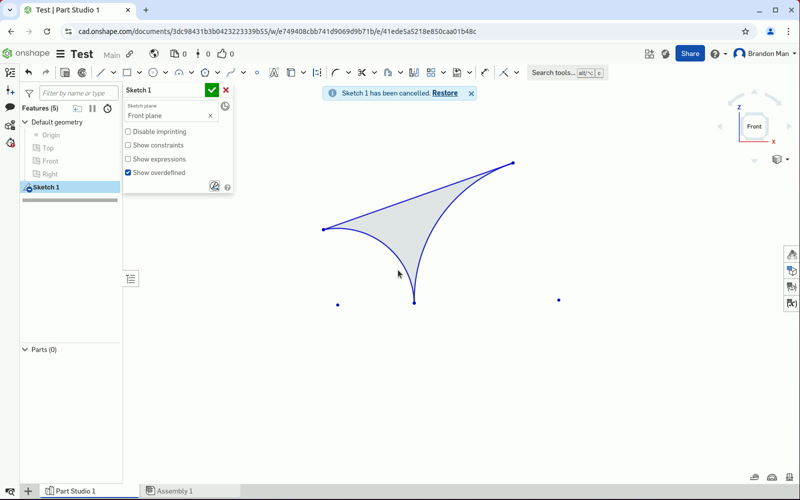
scroll(-6)
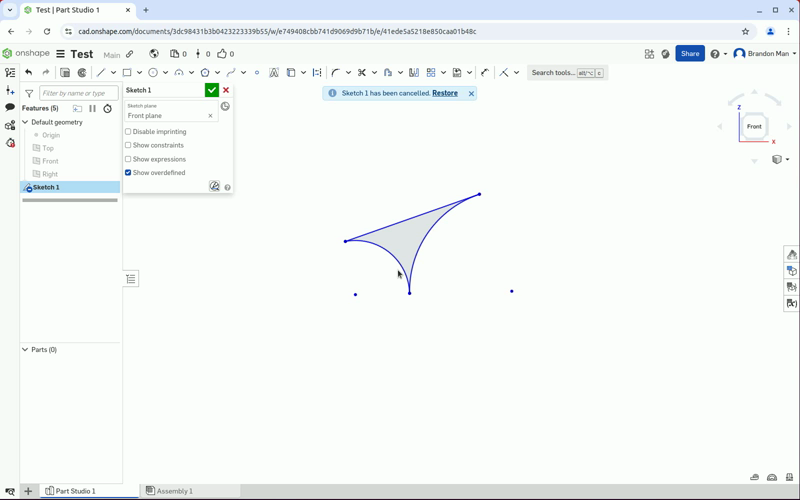
scroll(-6)
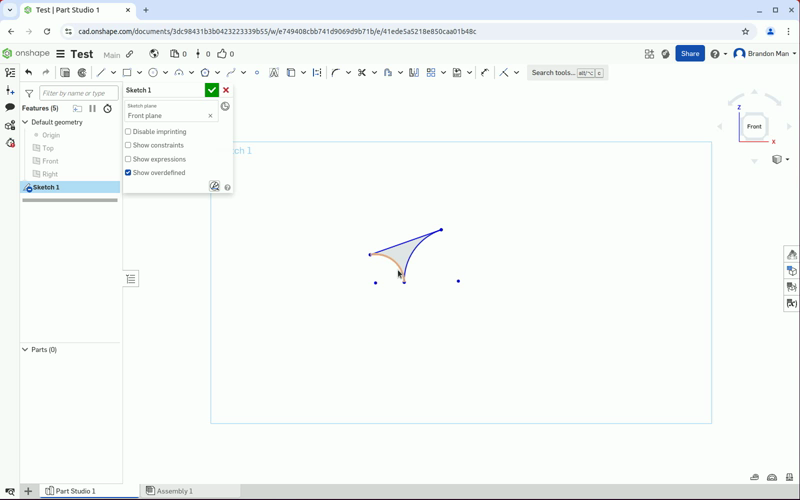
mouse_move(73, 352)
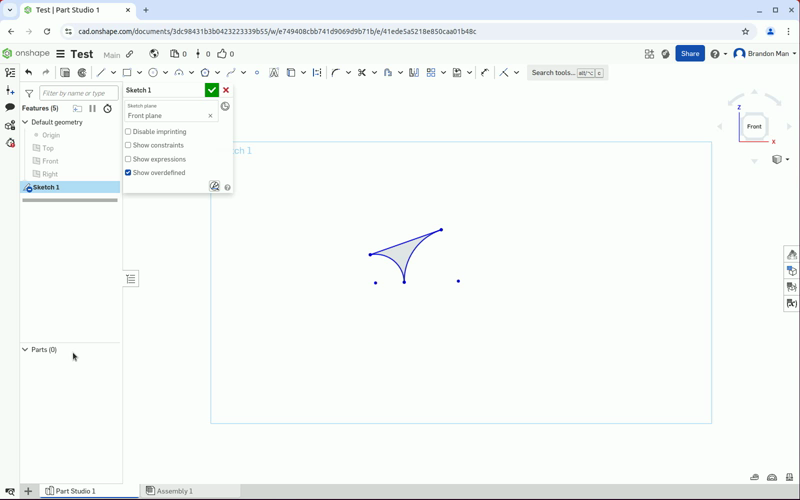
key(shift+y)
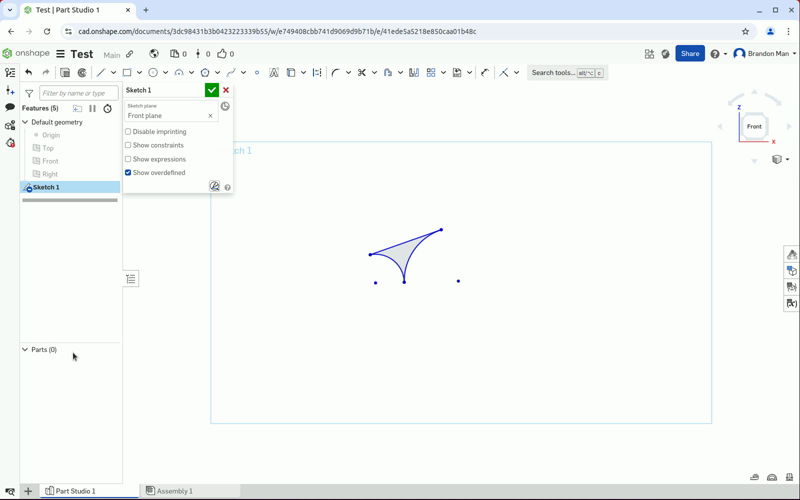
key(shift+e)
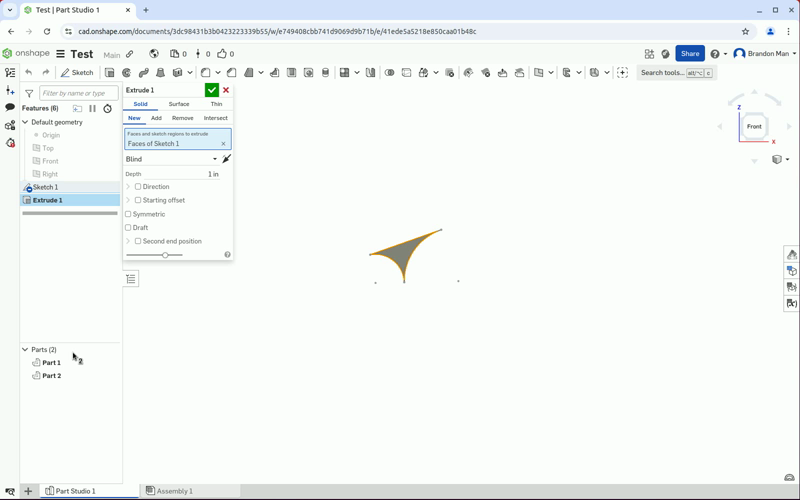
mouse_move(143, 106)
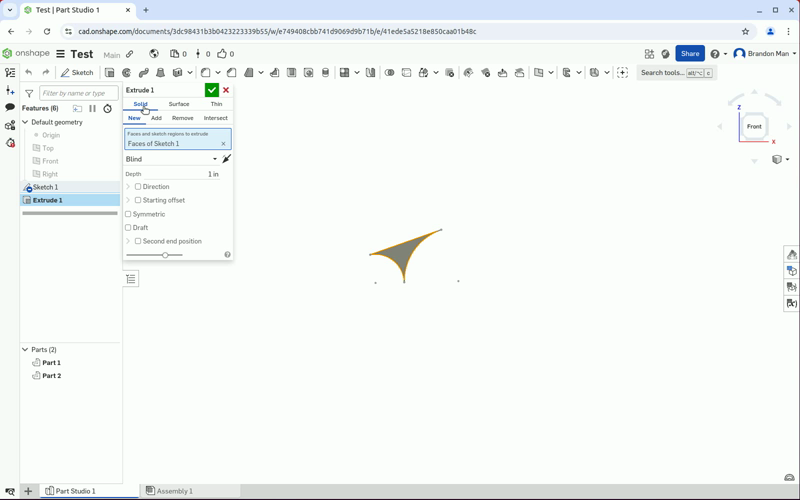
click(143, 106)
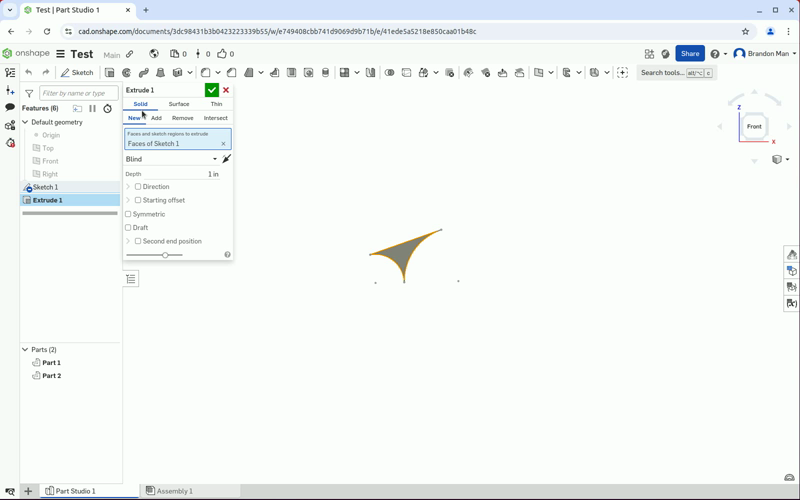
mouse_move(137, 120)
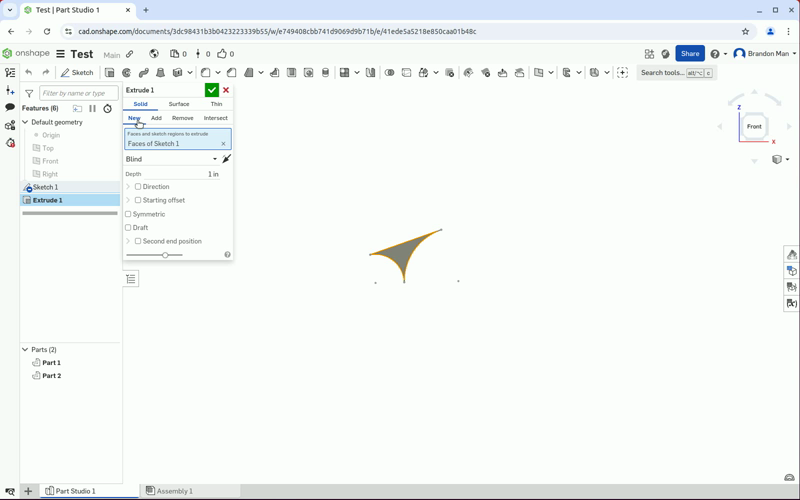
click(137, 120)
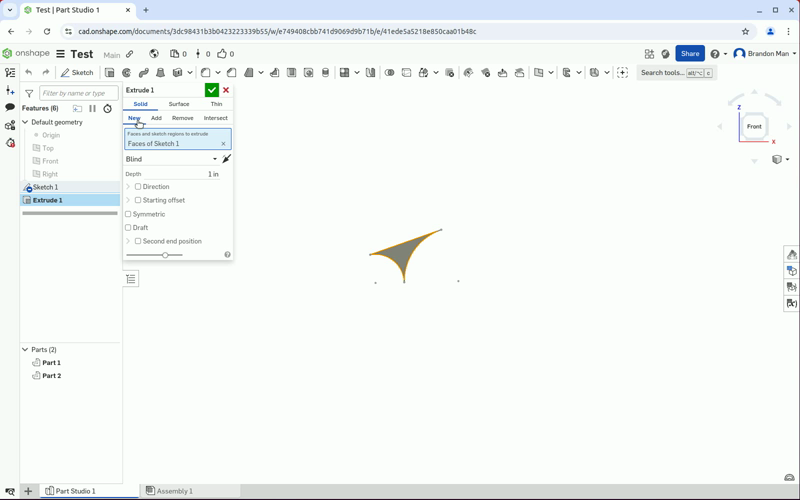
key(tab, 4)
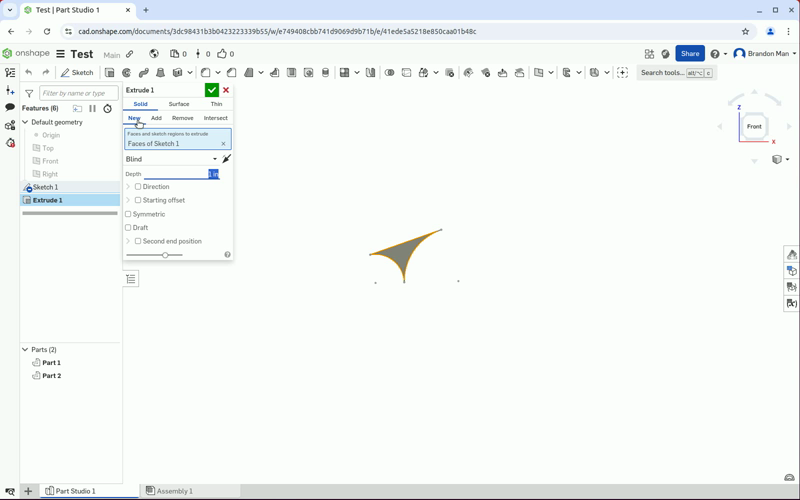
text(10.832)
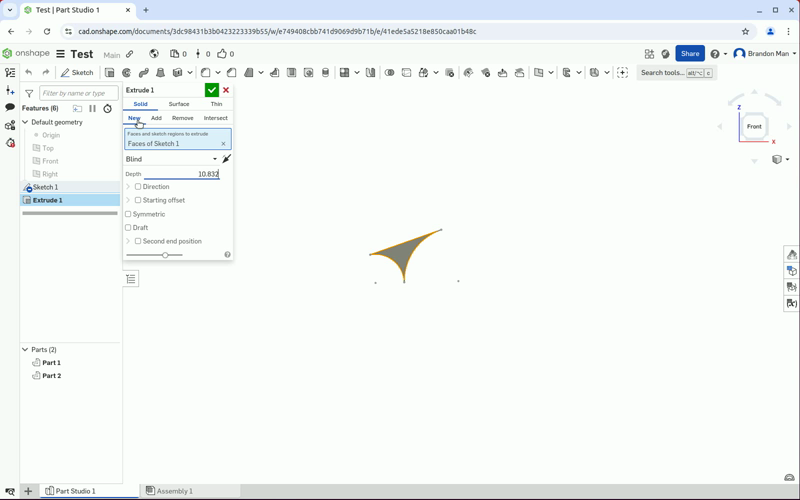
key(enter)
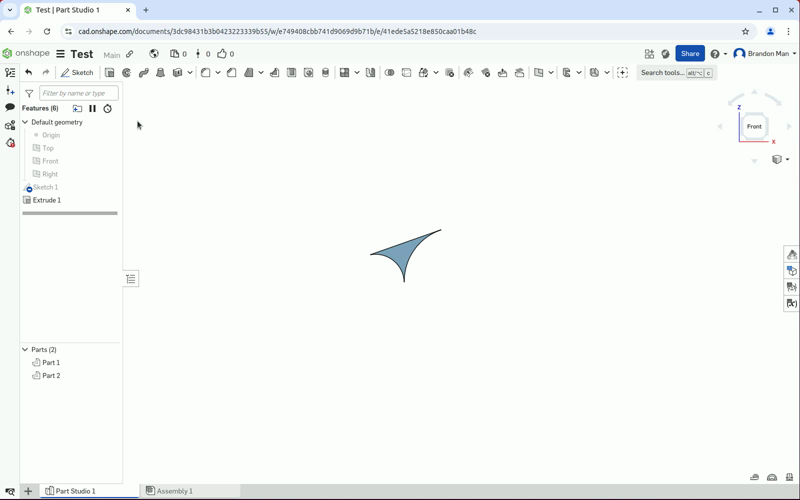
key(shift+h)
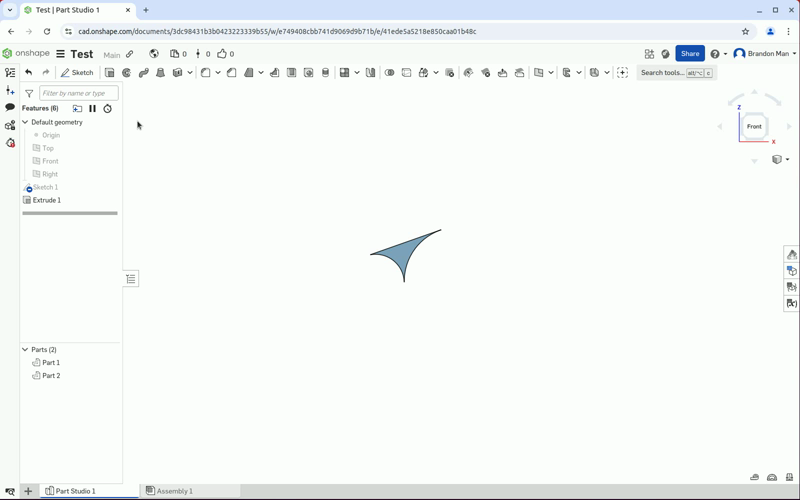
key(shift+h)
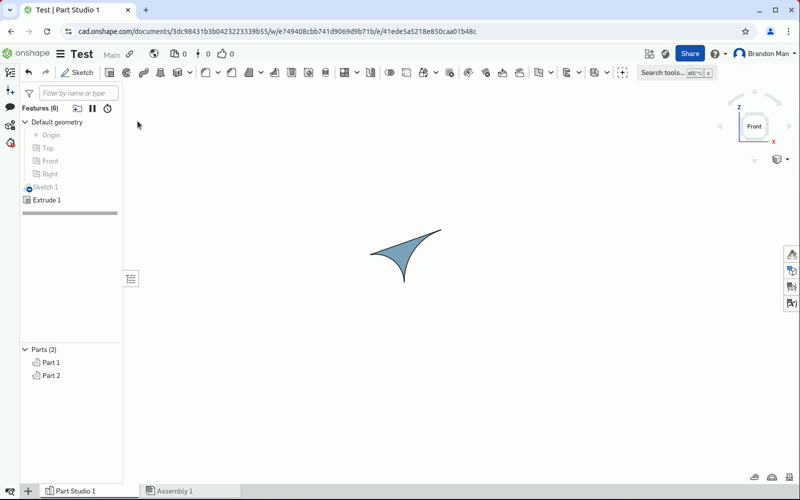
mouse_move(73, 189)
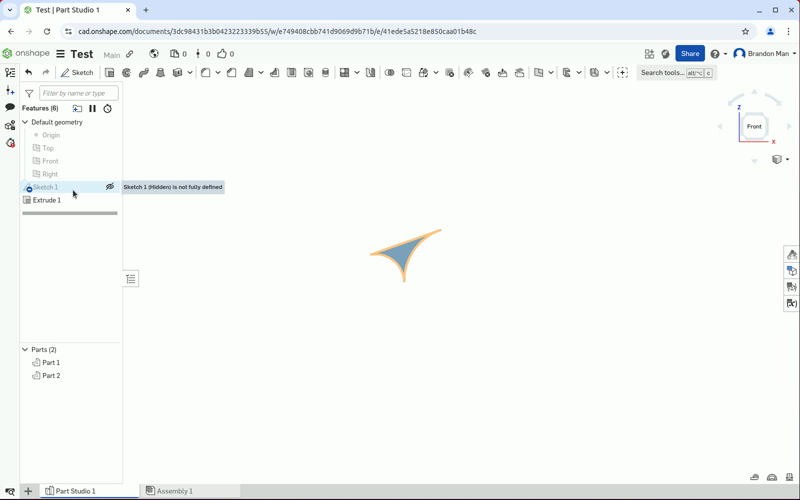
click(73, 189)
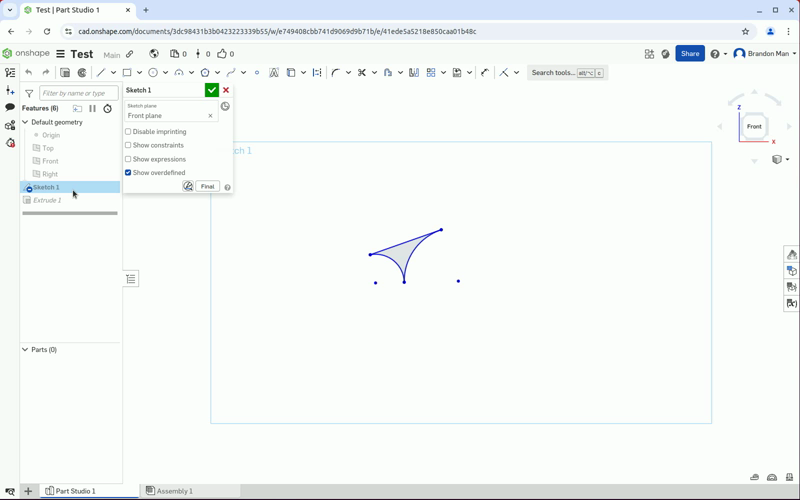
mouse_move(229, 92)
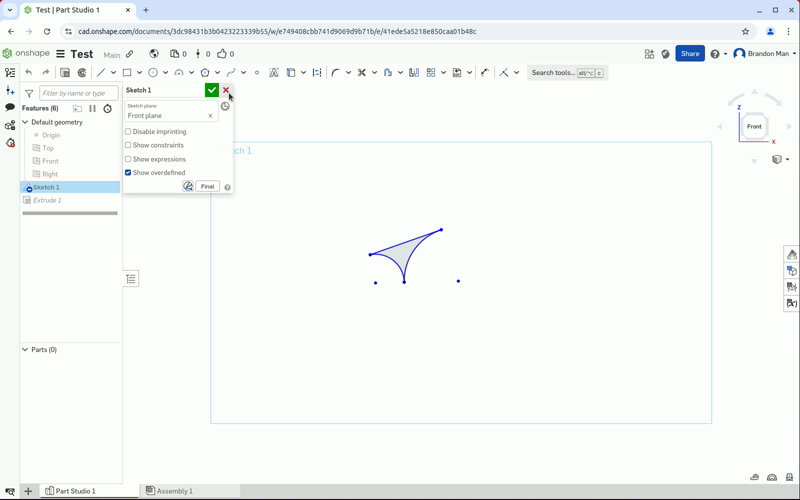
click(229, 92)
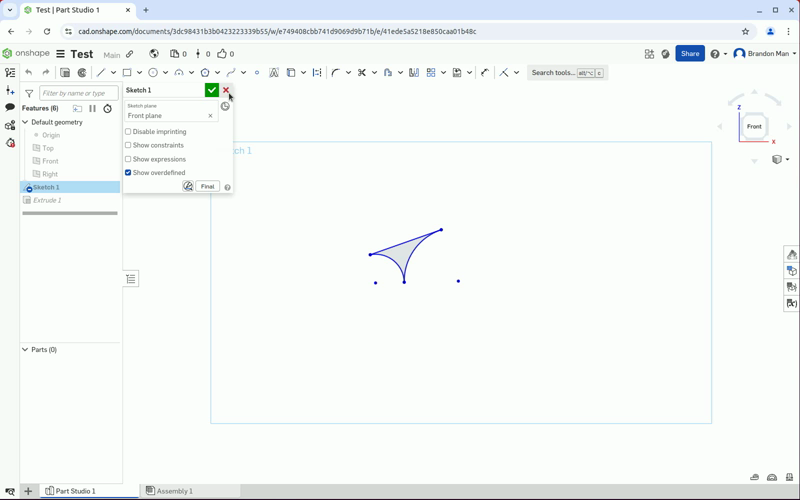
key(shift+s)
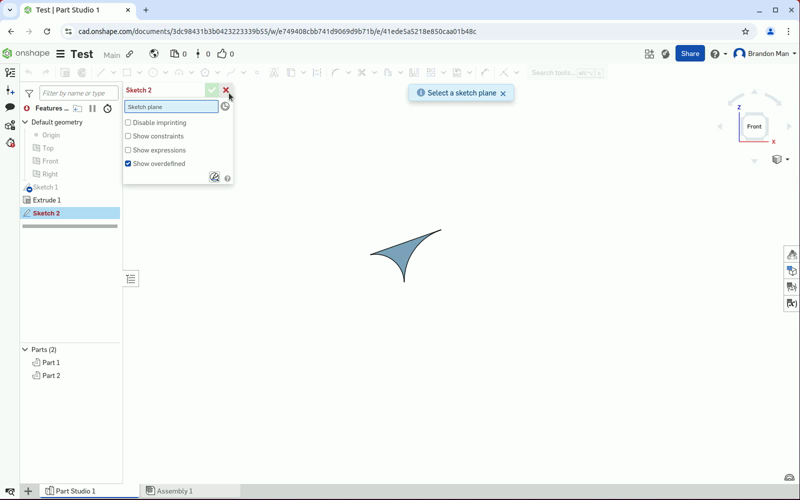
mouse_move(73, 163)
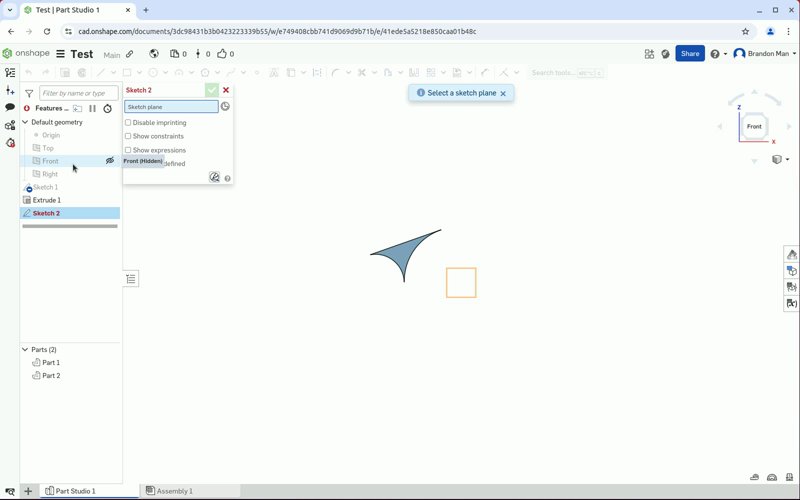
click(73, 163)
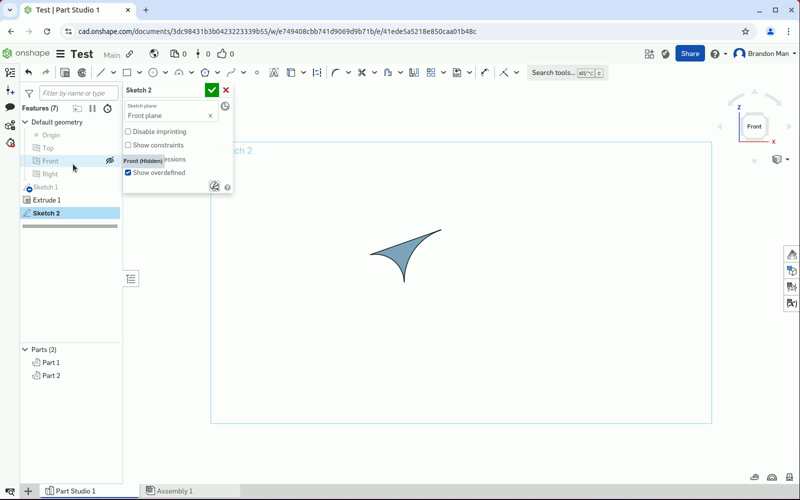
mouse_move(73, 352)
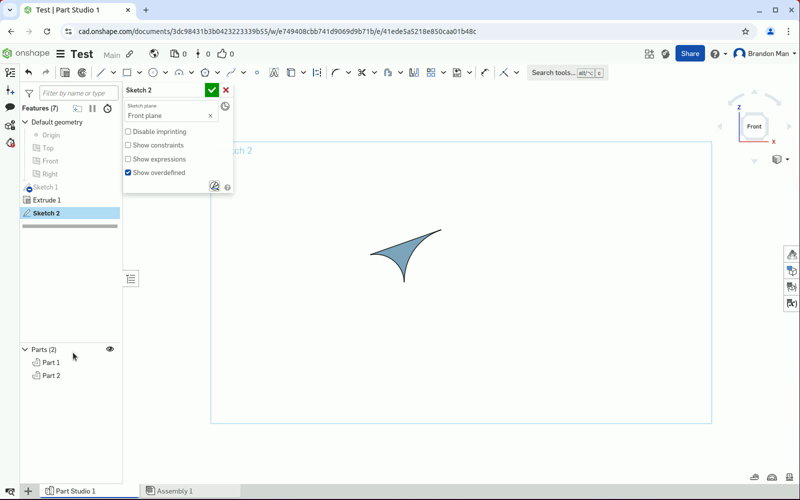
key(y)
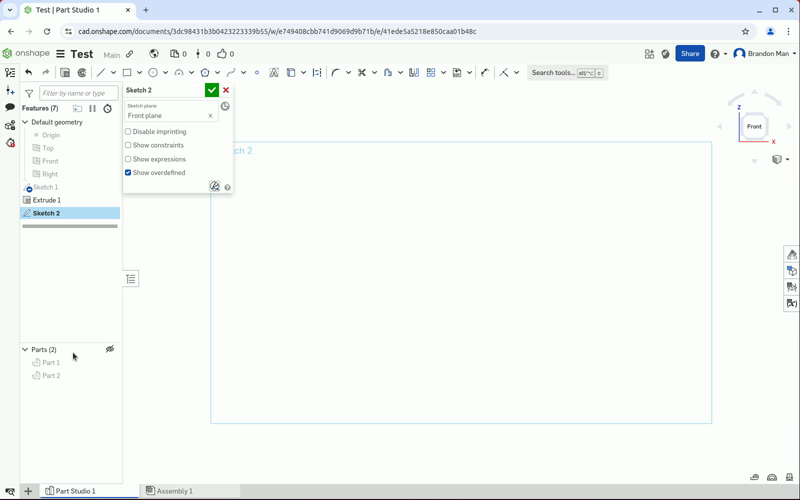
key(l)
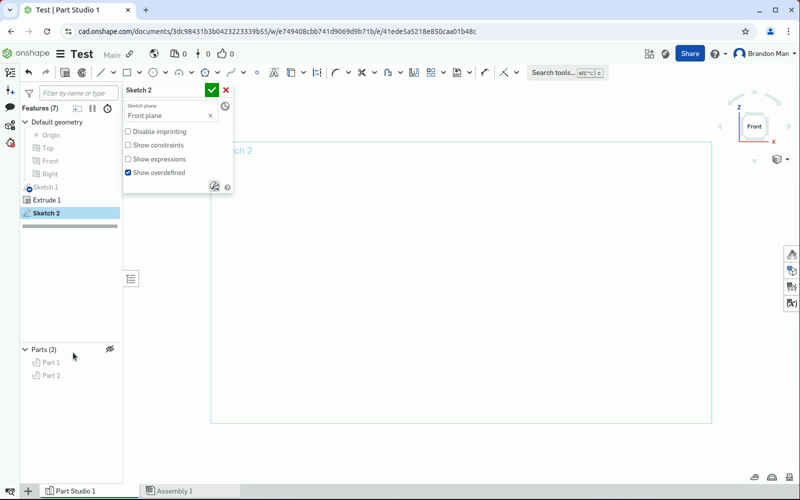
key_down(shift)
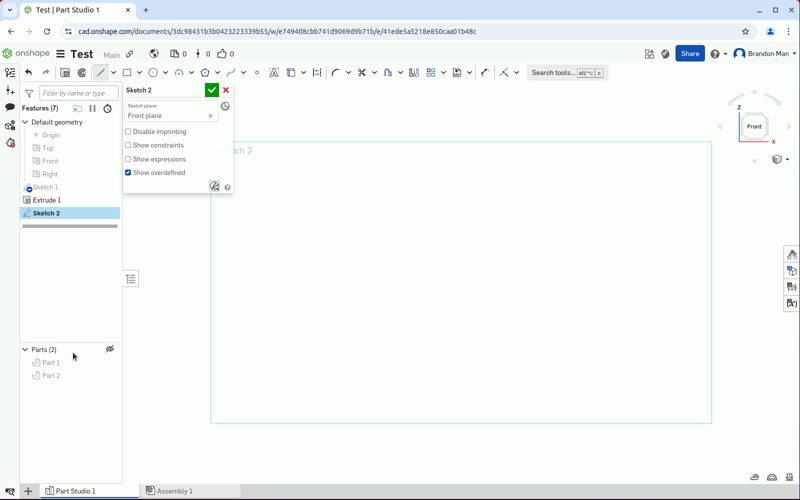
mouse_move(372, 311)
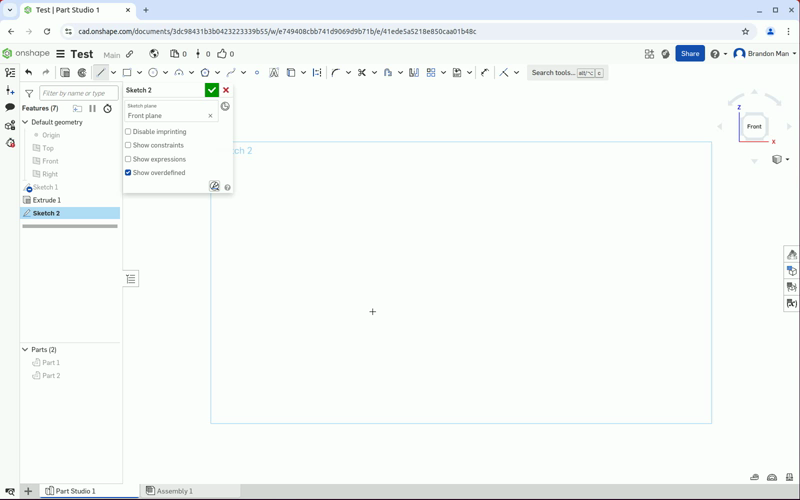
click(372, 311)
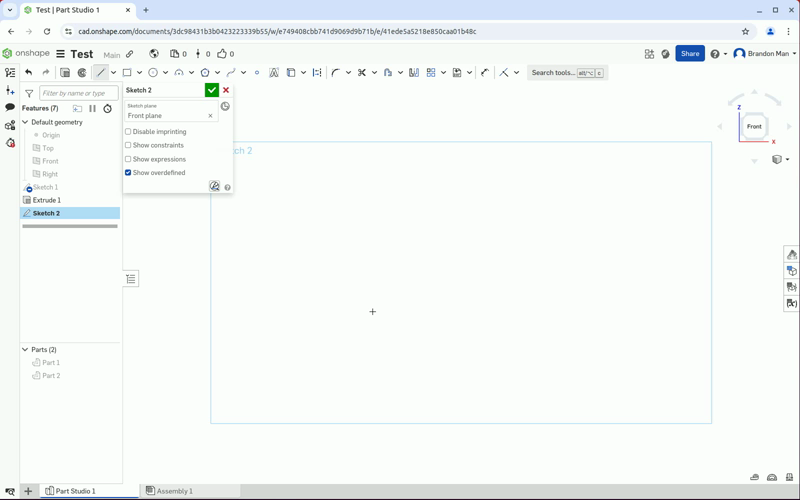
key_up(shift)
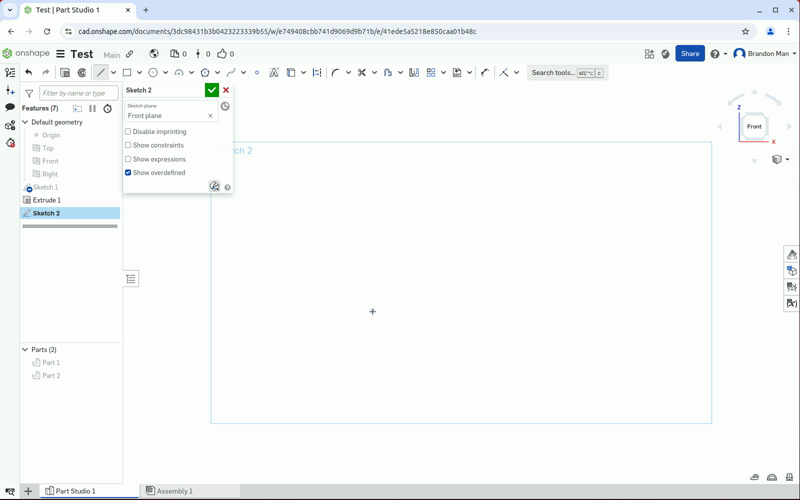
key_down(shift)
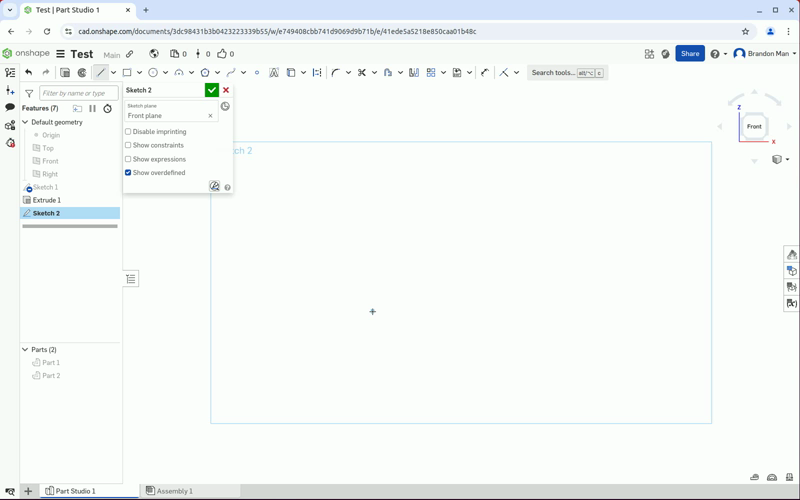
mouse_move(441, 336)
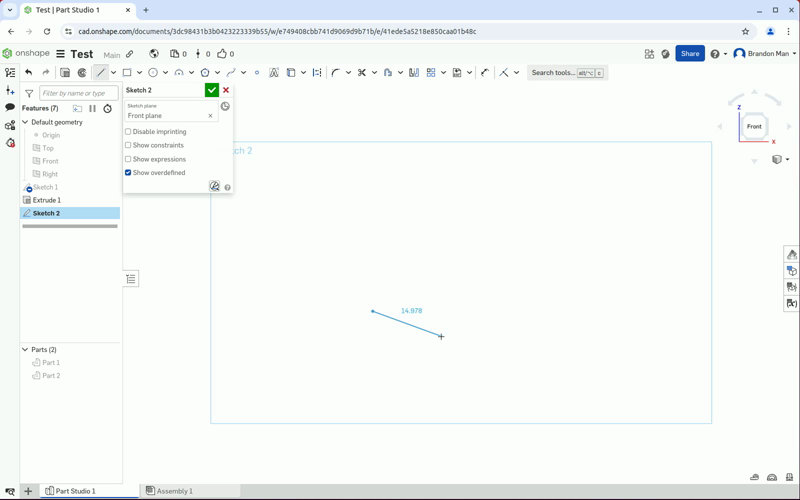
click(441, 336)
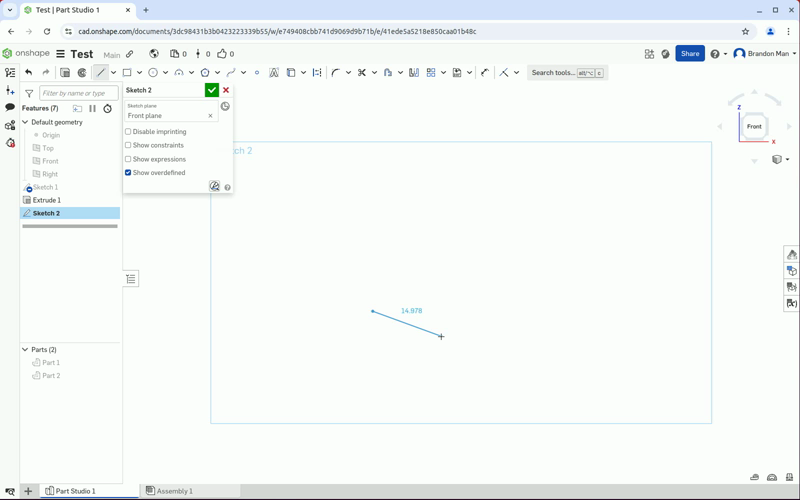
key_up(shift)
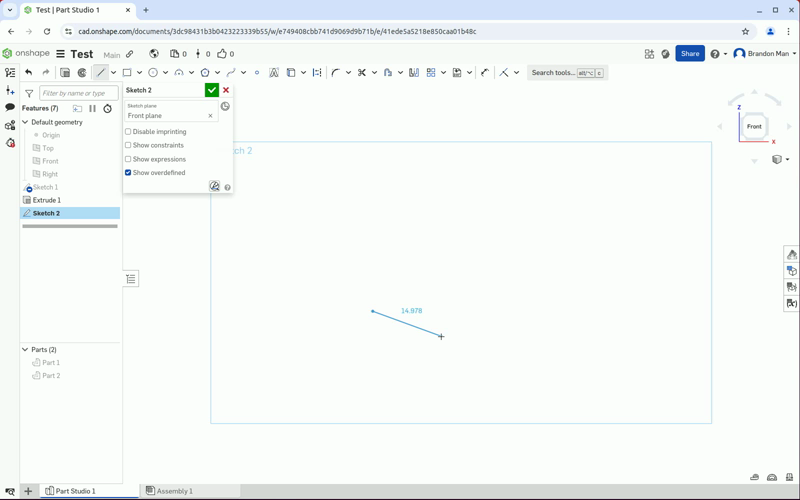
key(esc)
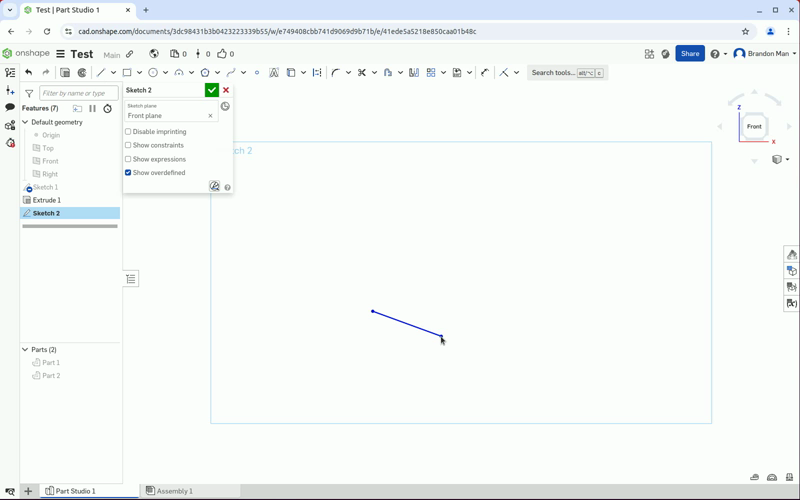
key(a)
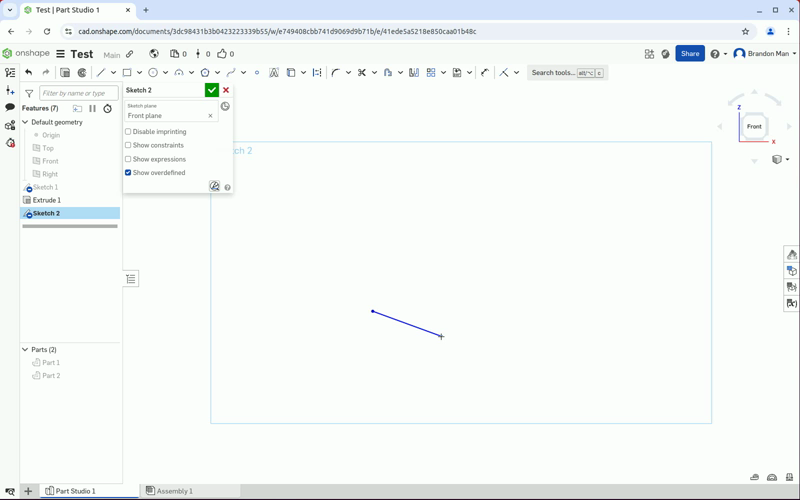
mouse_move(441, 336)
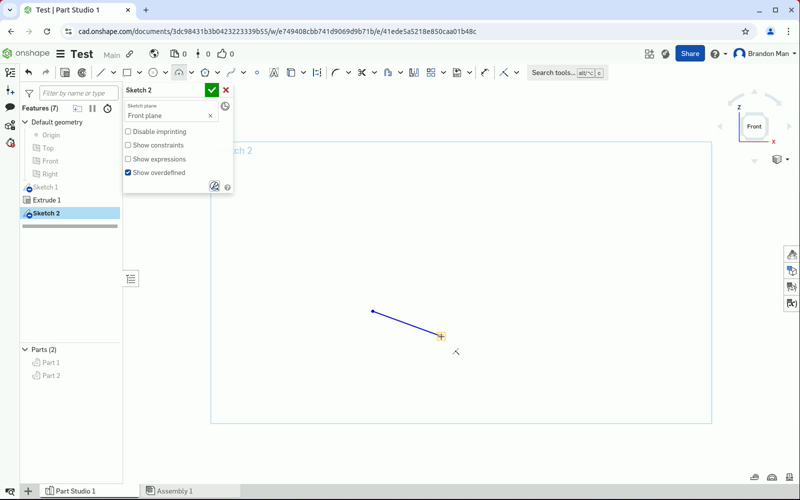
click(441, 336)
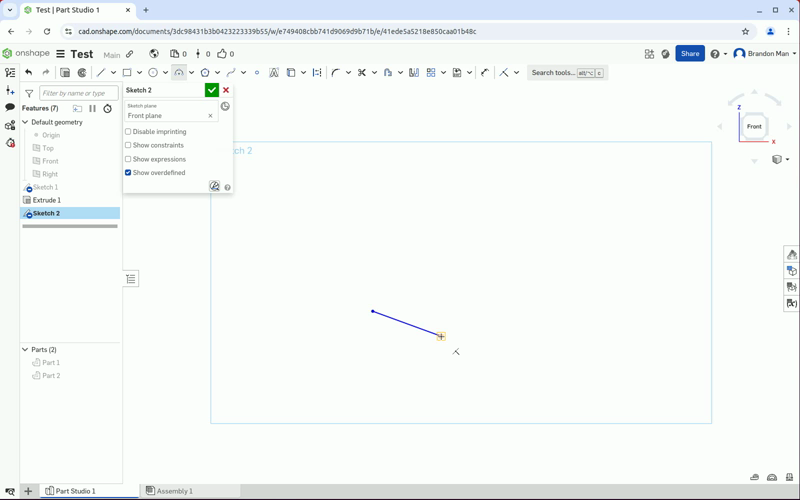
key_down(shift)
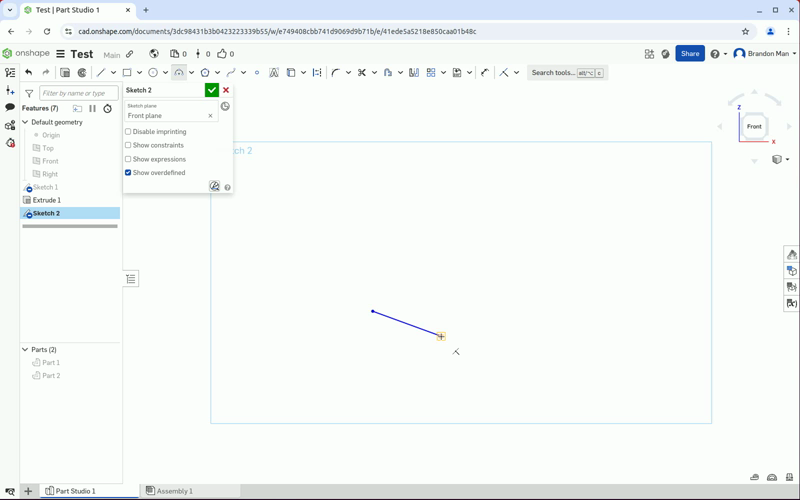
mouse_move(404, 282)
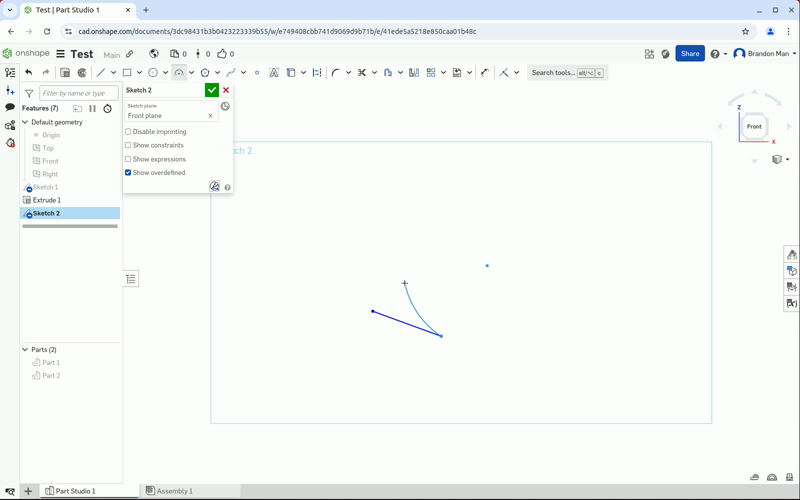
click(404, 282)
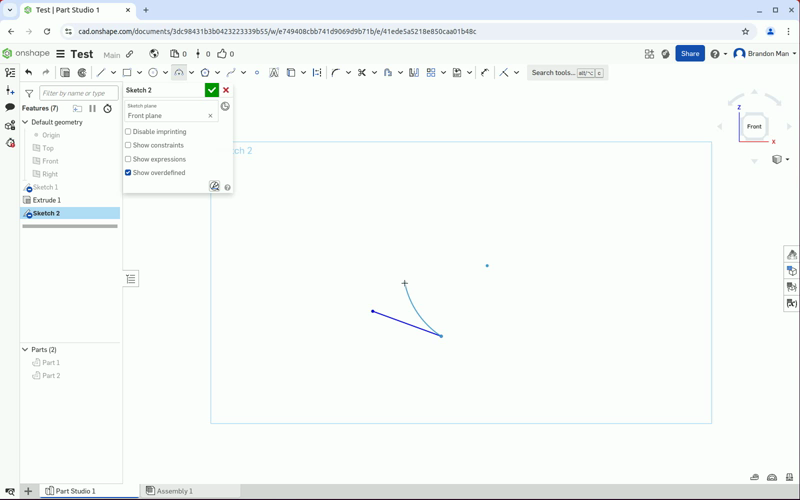
mouse_move(414, 315)
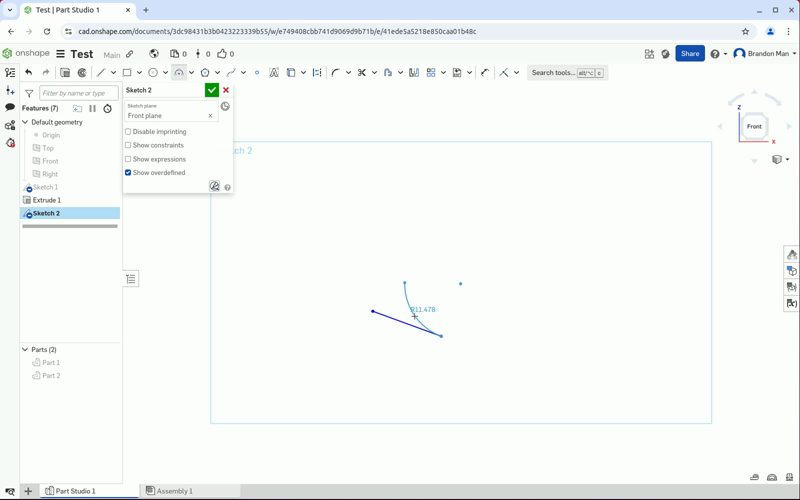
click(414, 315)
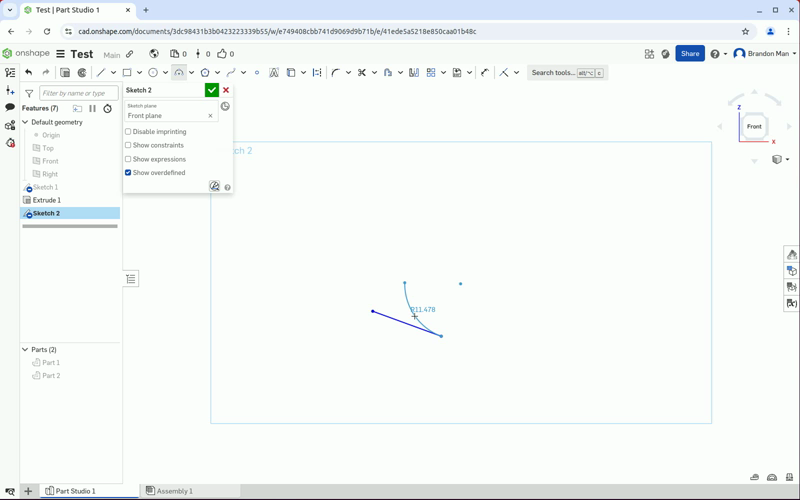
key_up(shift)
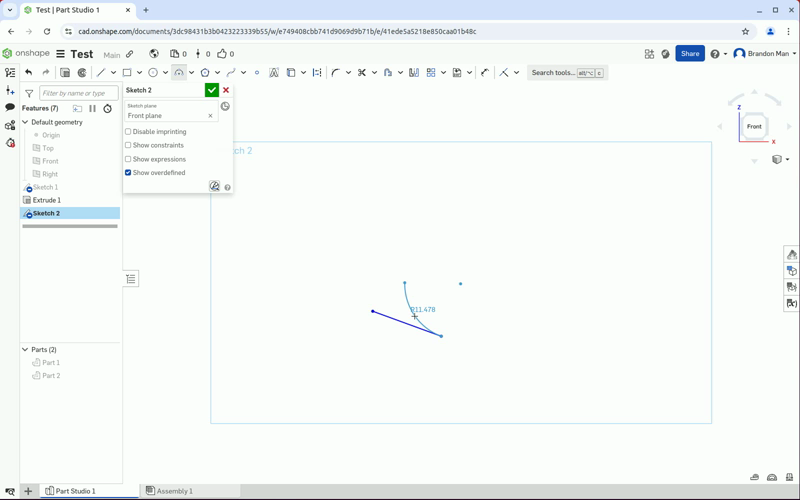
mouse_move(404, 282)
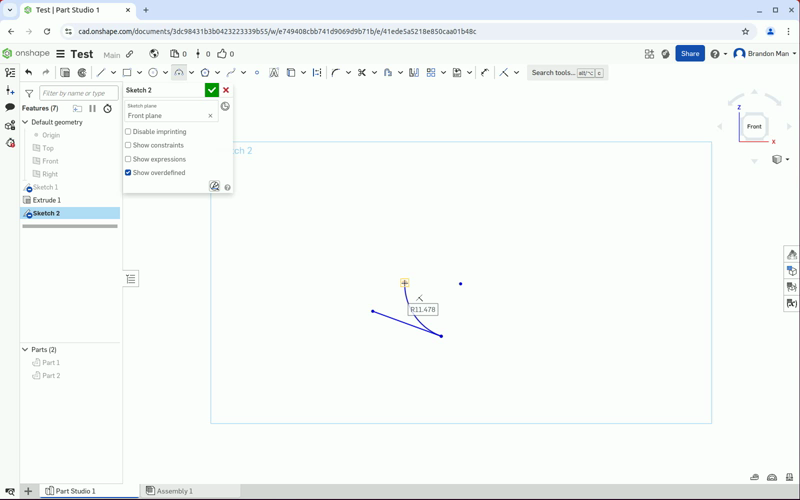
click(404, 282)
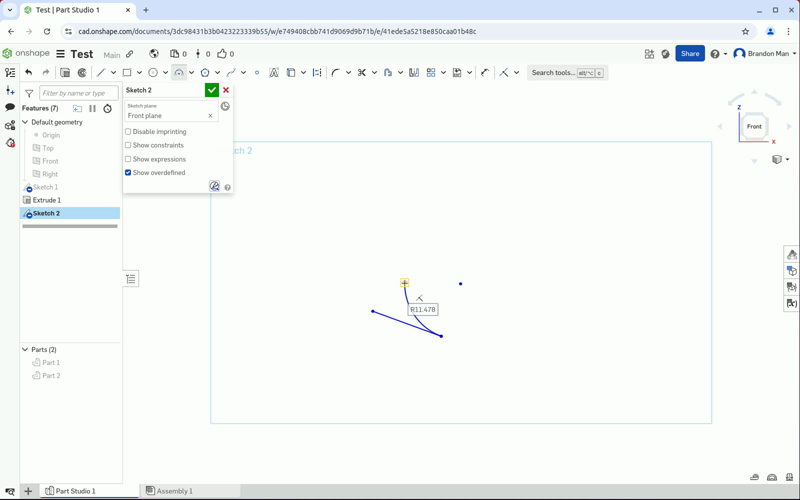
mouse_move(372, 311)
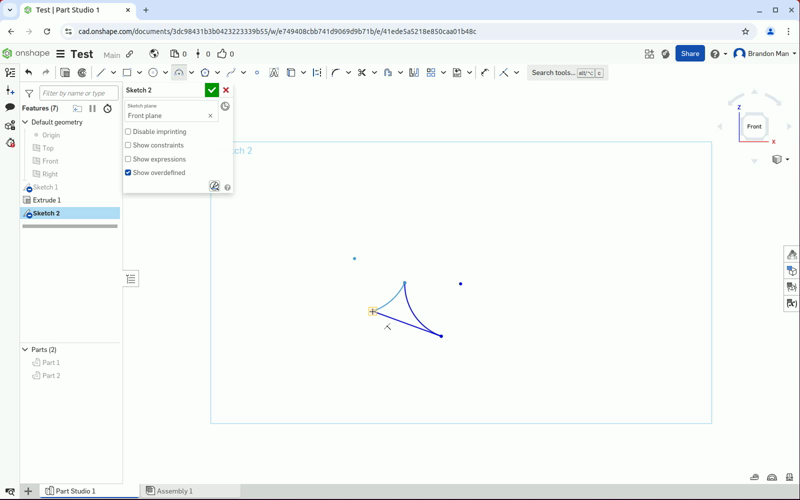
click(372, 311)
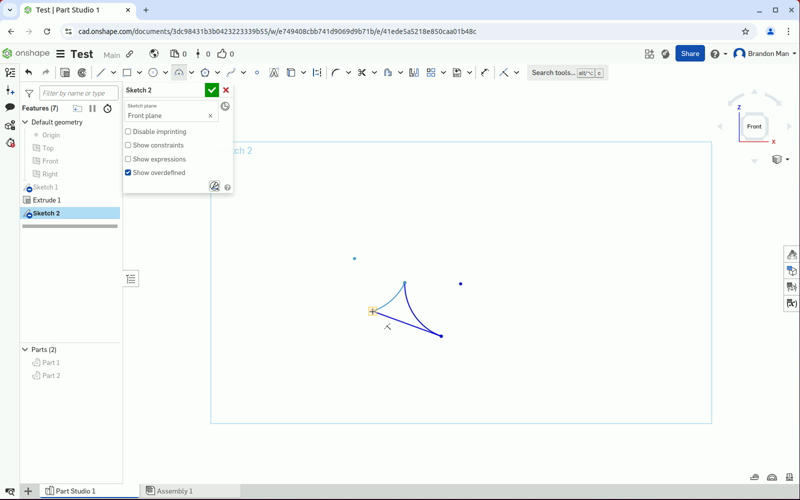
key_down(shift)
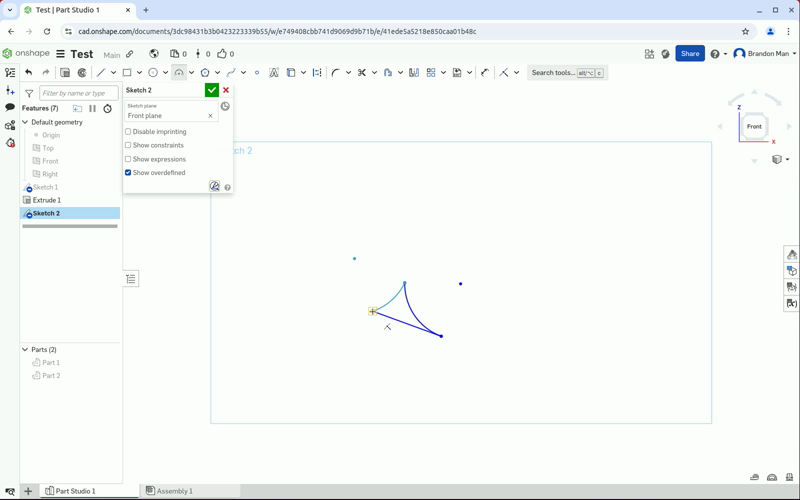
mouse_move(395, 304)
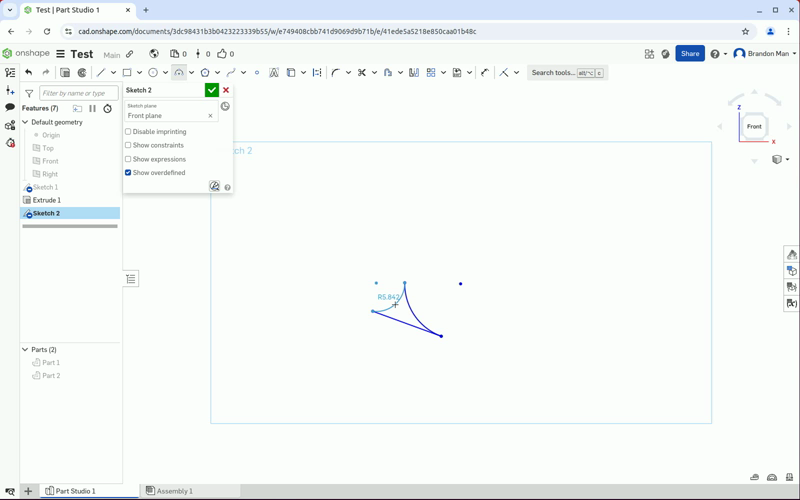
click(395, 304)
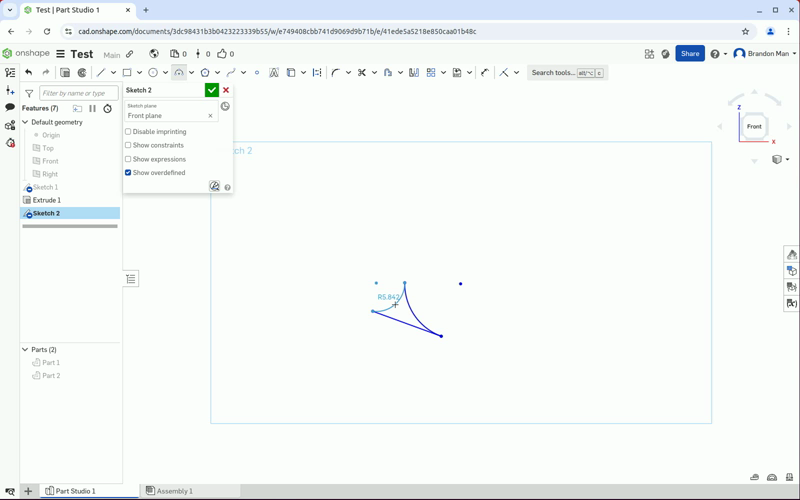
key_up(shift)
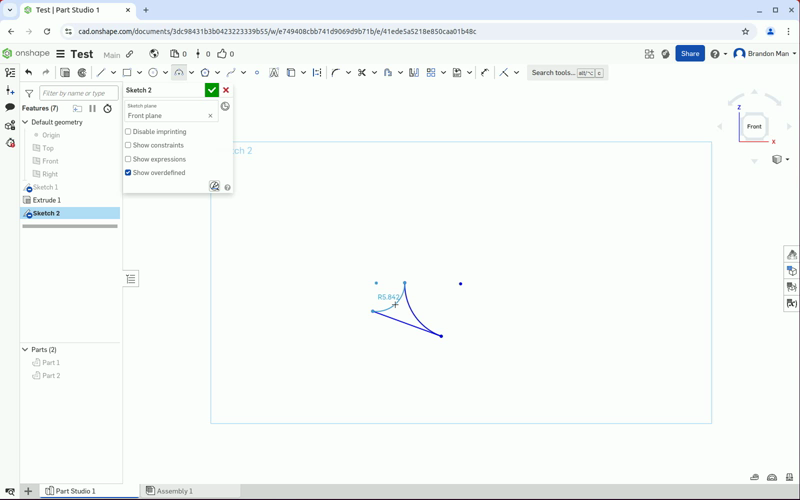
key(esc)
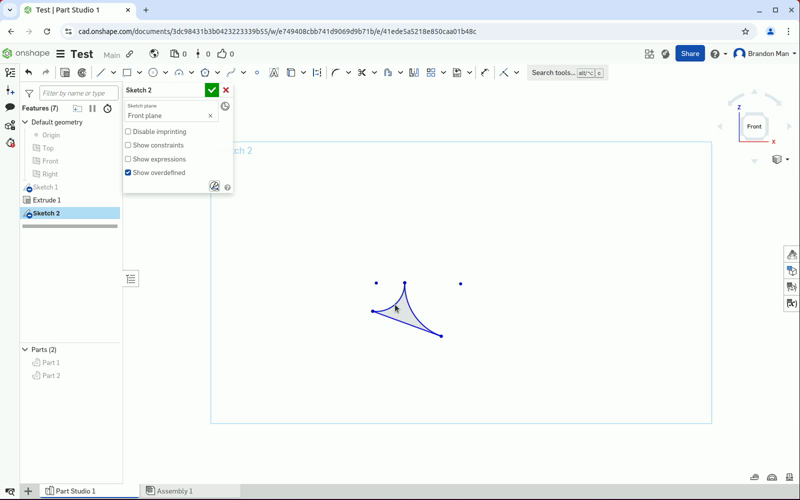
mouse_move(403, 285)
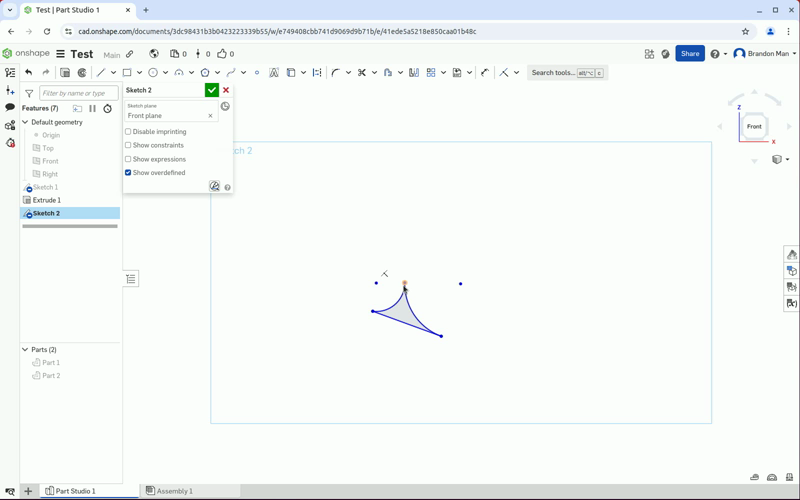
scroll(6)
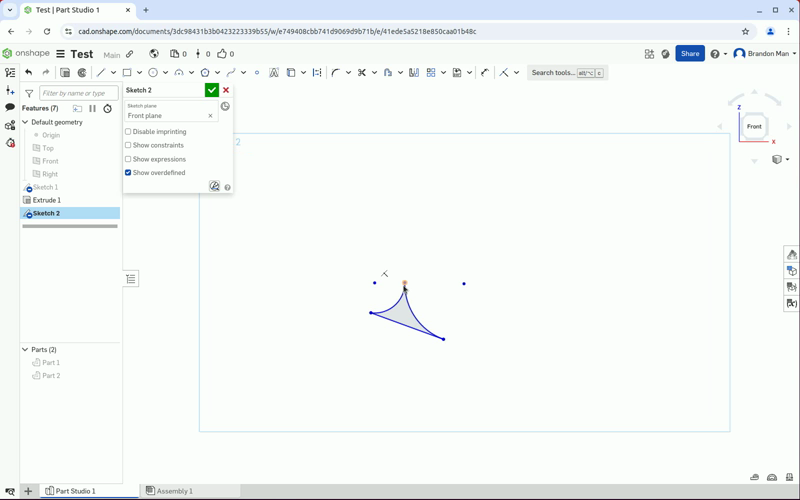
scroll(6)
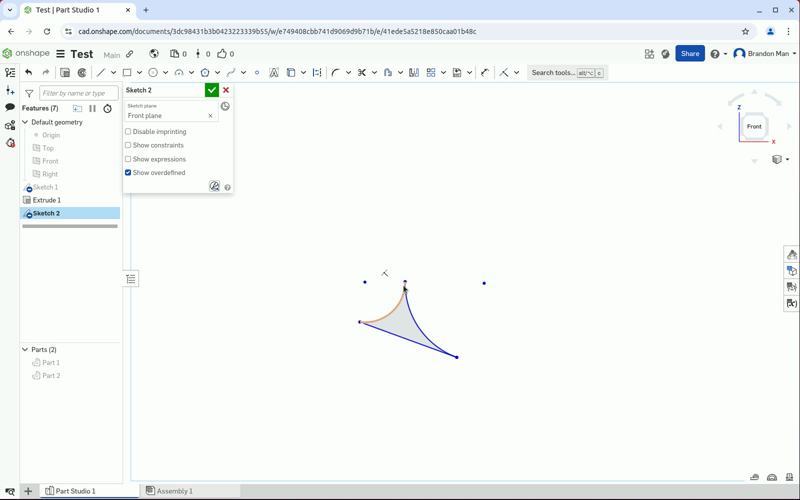
scroll(6)
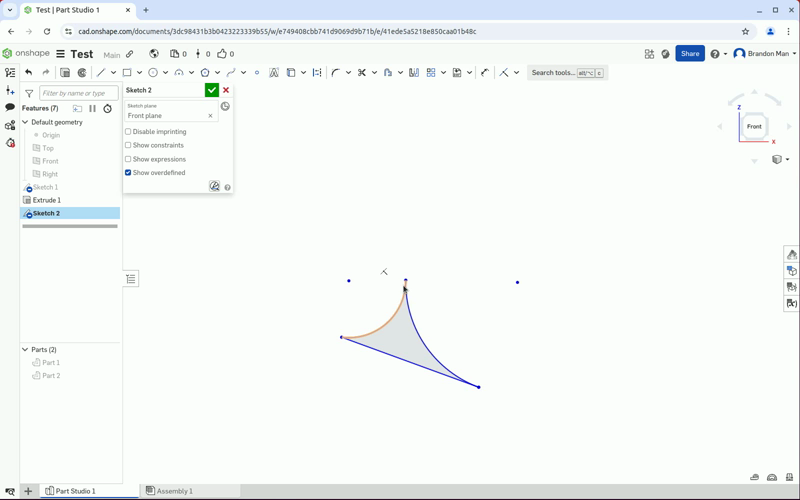
scroll(6)
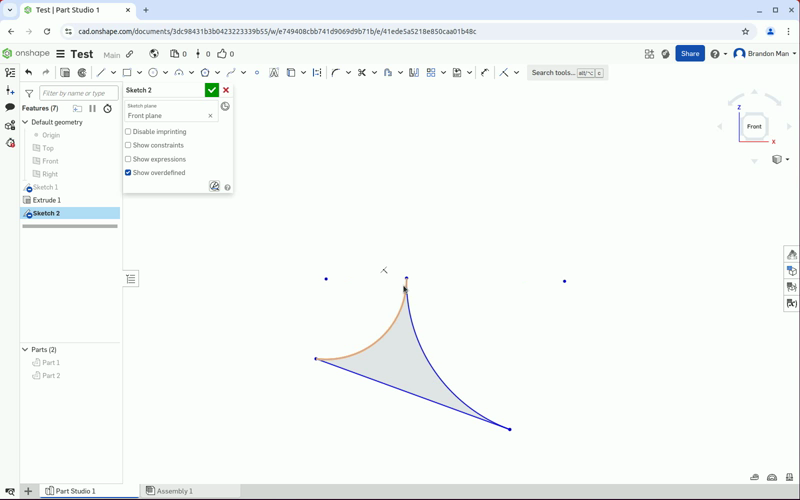
scroll(6)
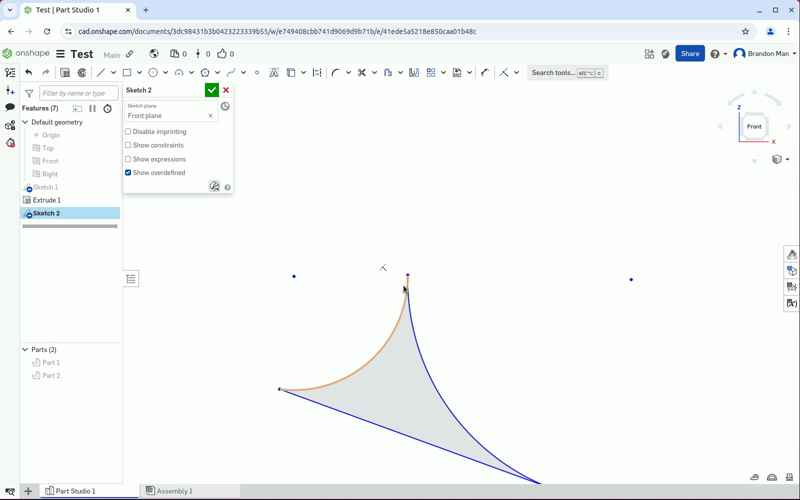
scroll(6)
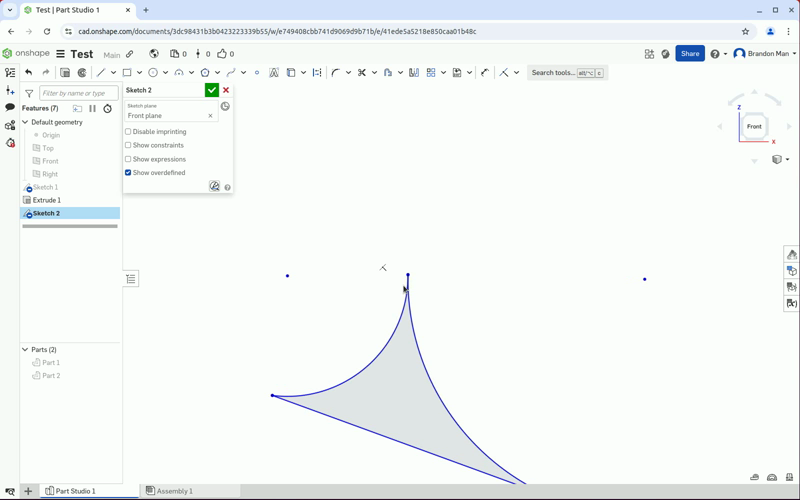
scroll(6)
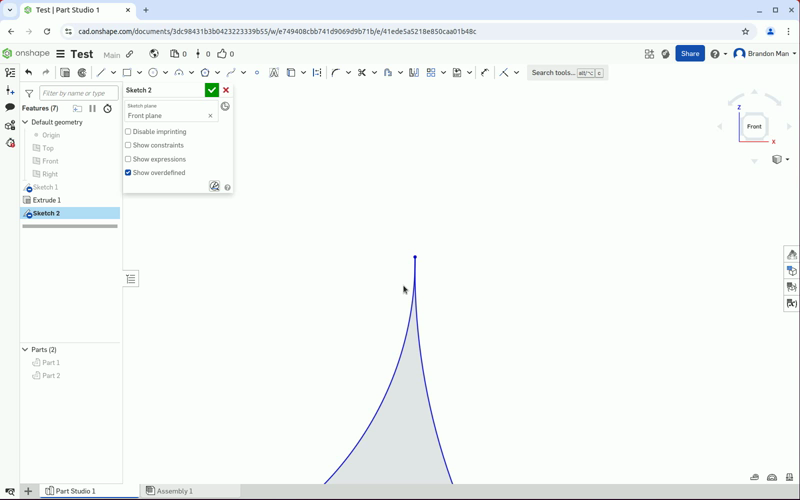
click(403, 285)
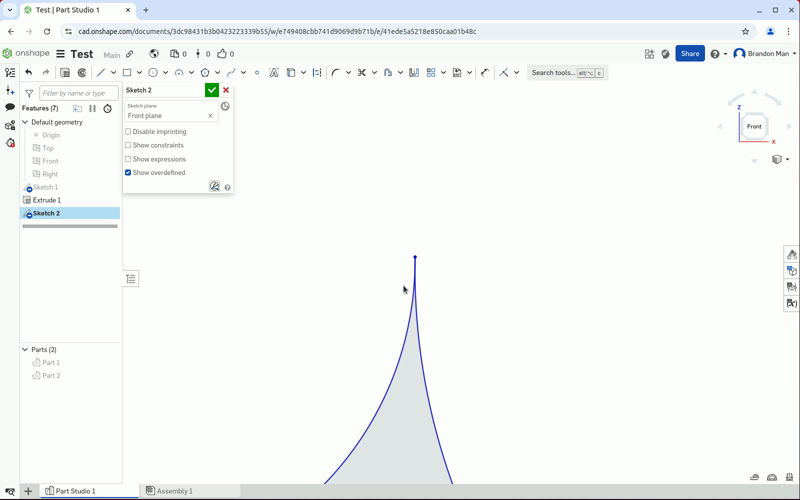
scroll(-6)
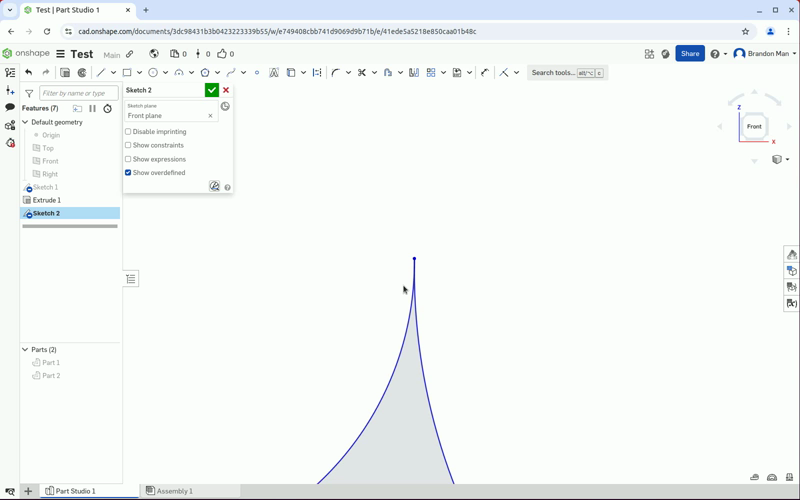
scroll(-6)
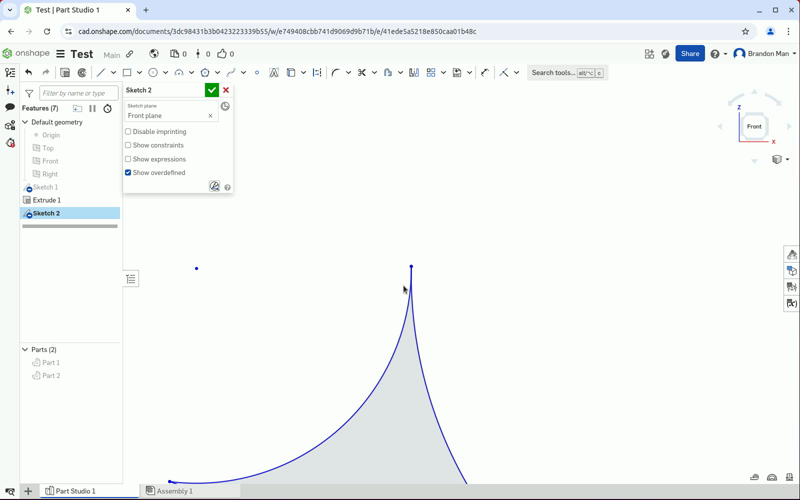
scroll(-6)
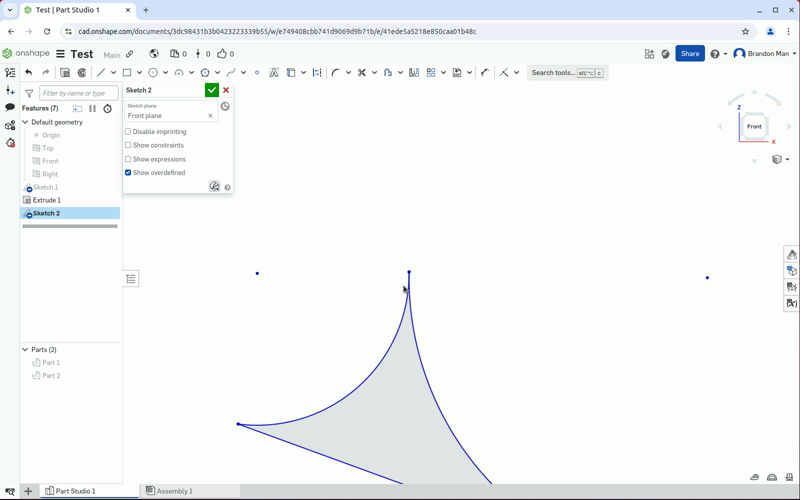
scroll(-6)
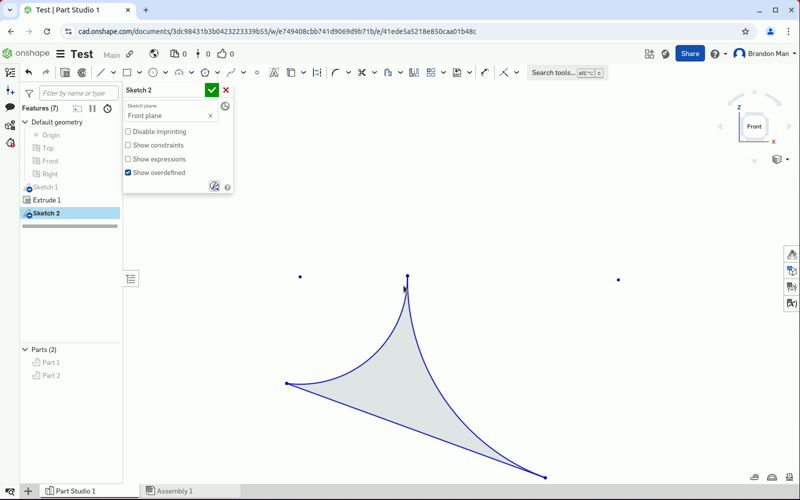
scroll(-6)
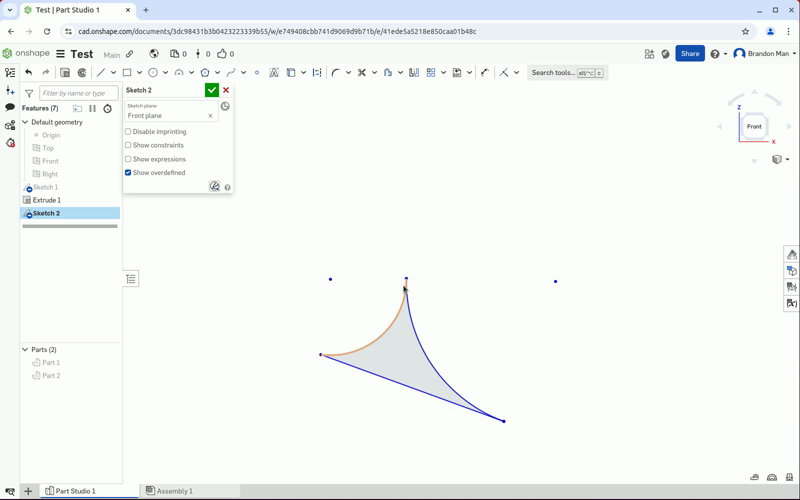
scroll(-6)
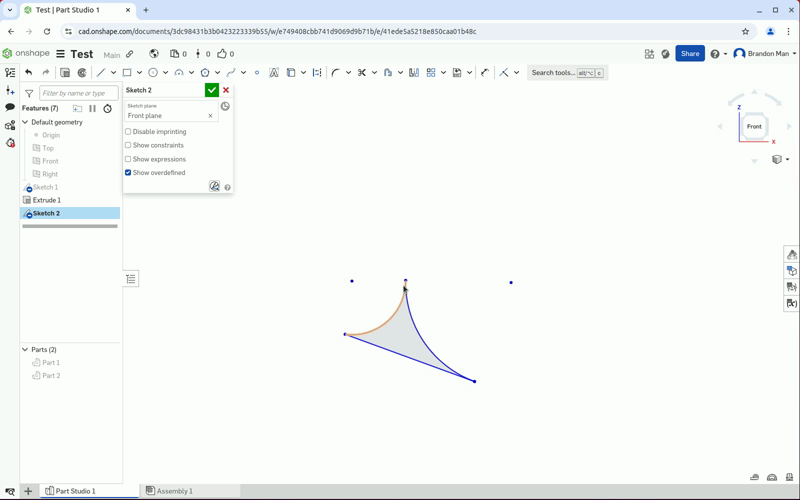
scroll(-6)
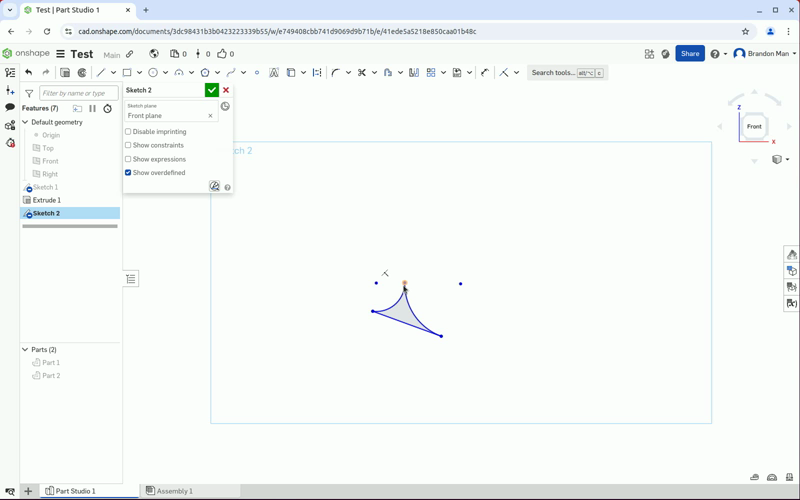
mouse_move(73, 352)
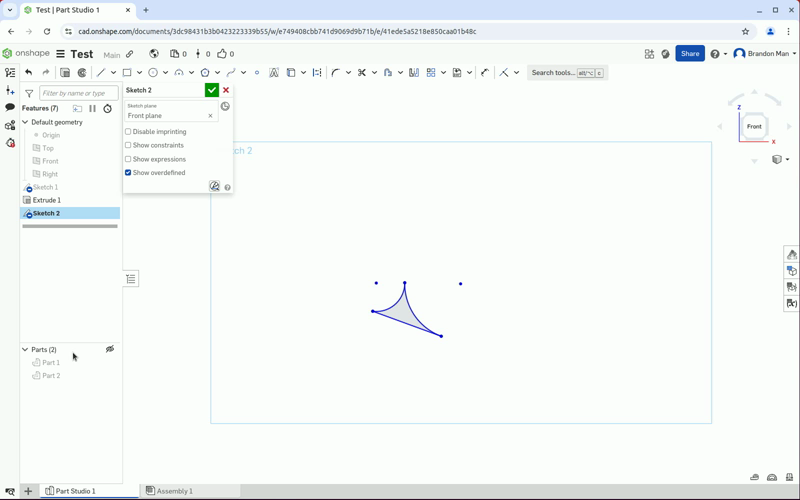
key(shift+y)
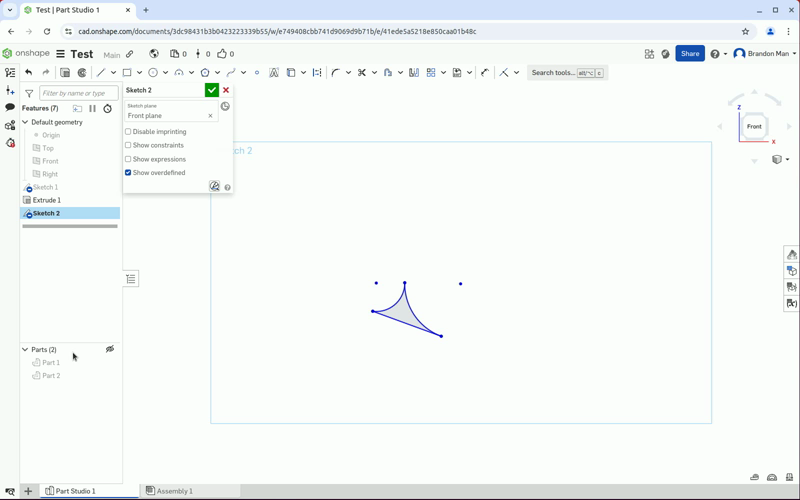
key(shift+e)
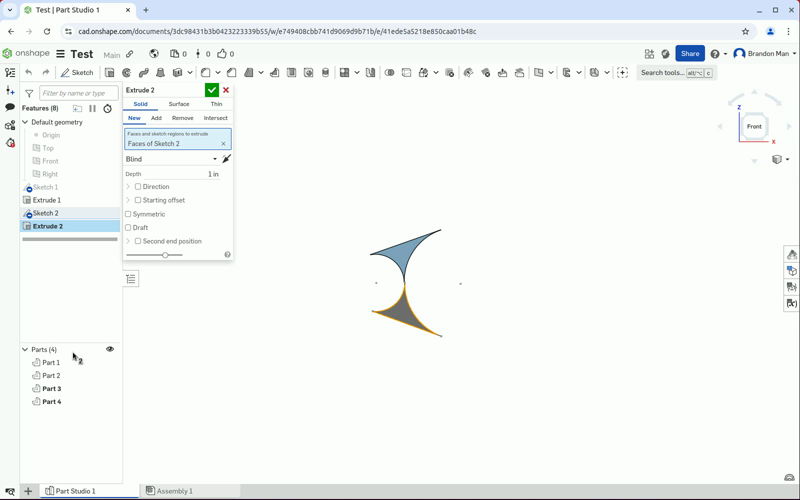
mouse_move(143, 106)
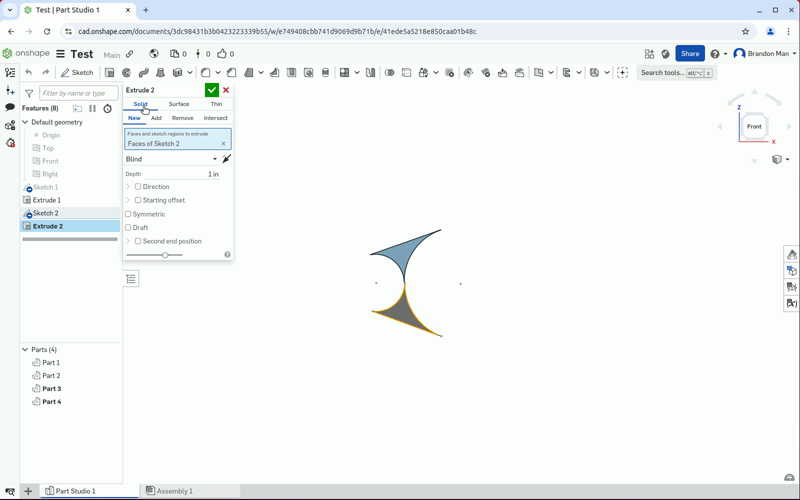
click(143, 106)
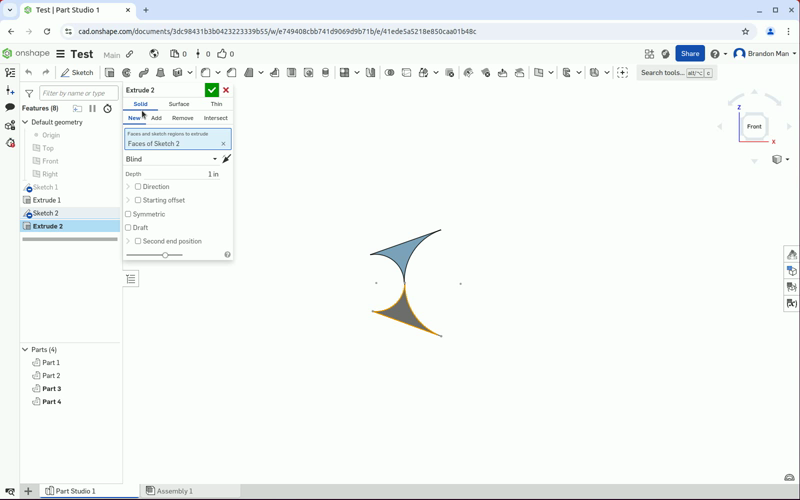
mouse_move(137, 120)
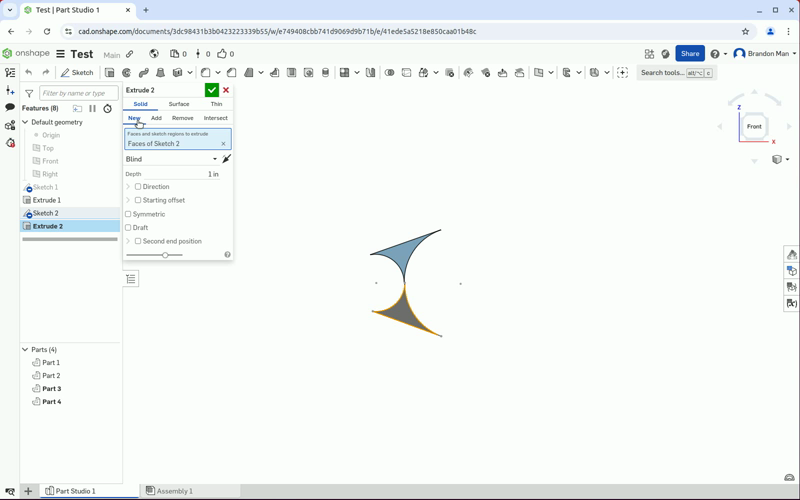
click(137, 120)
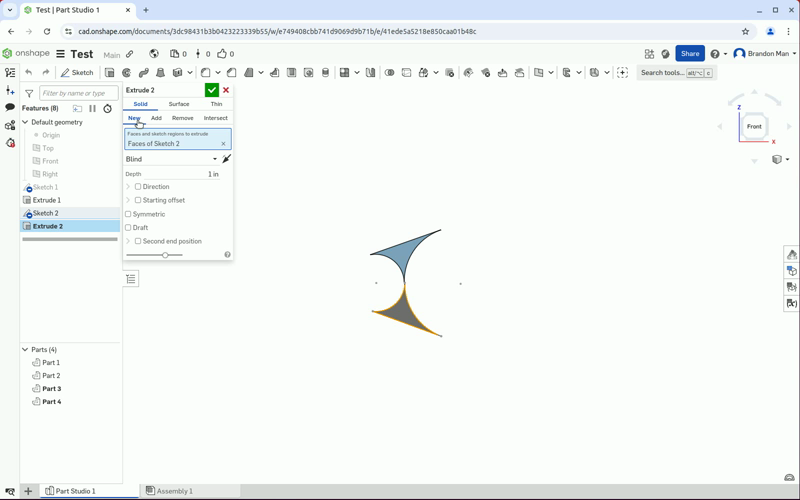
key(tab, 4)
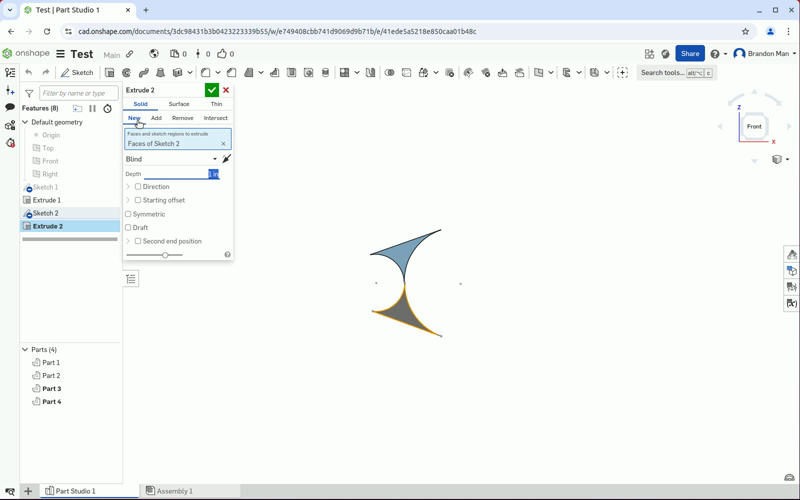
text(10.832)
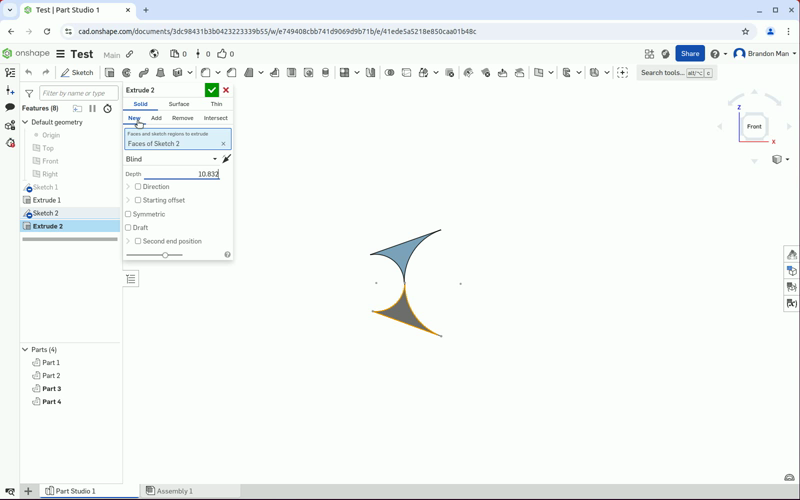
key(enter)
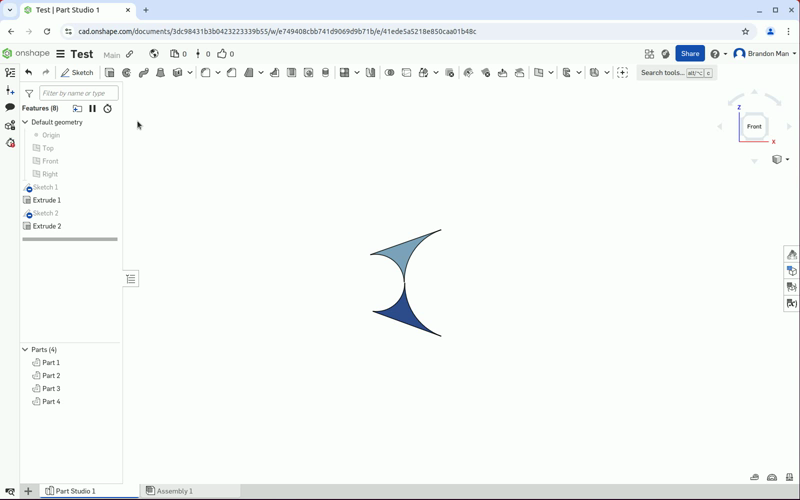
key(shift+h)
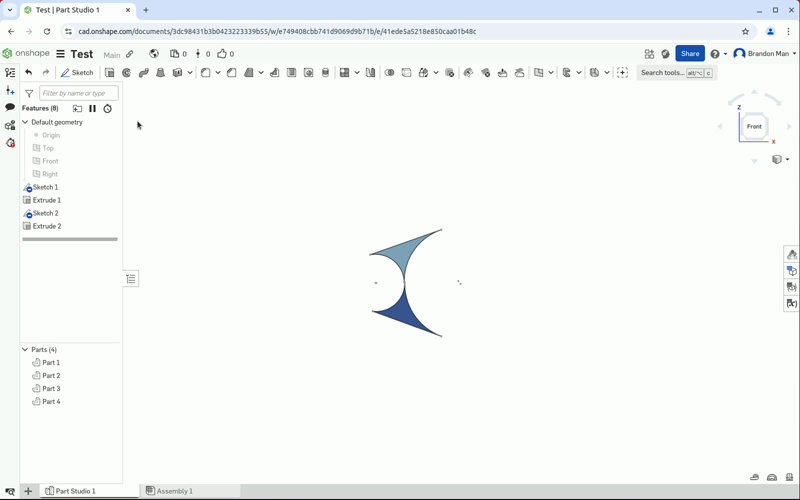
key(shift+h)
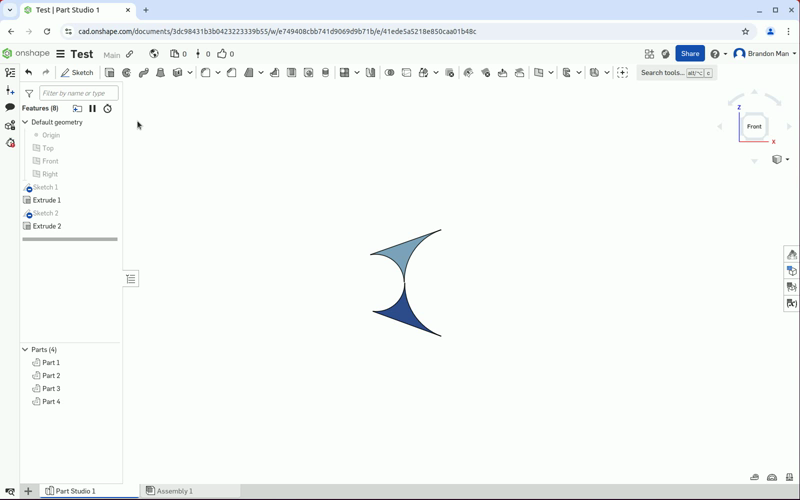
mouse_move(73, 189)
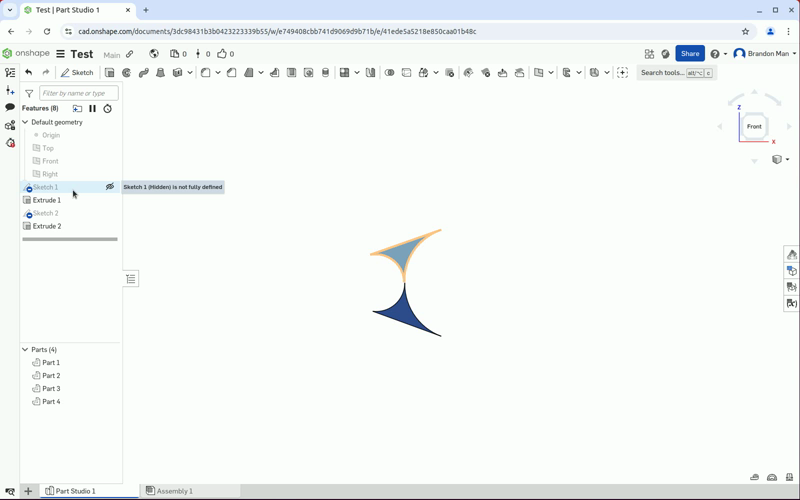
click(73, 189)
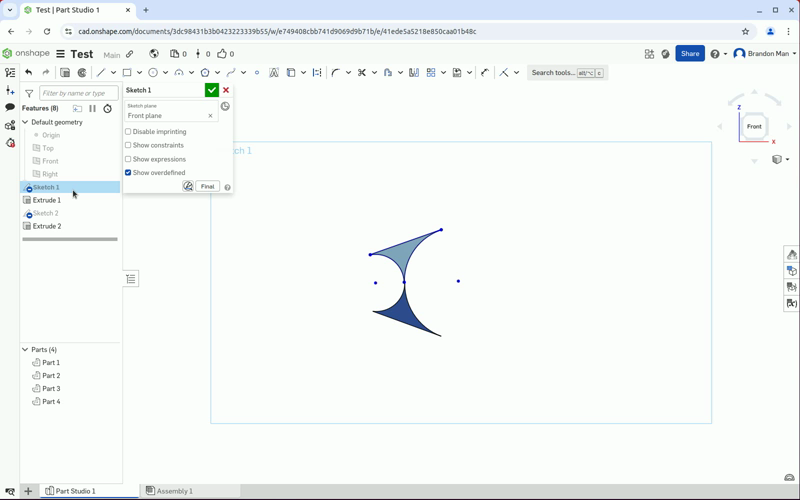
mouse_move(229, 92)
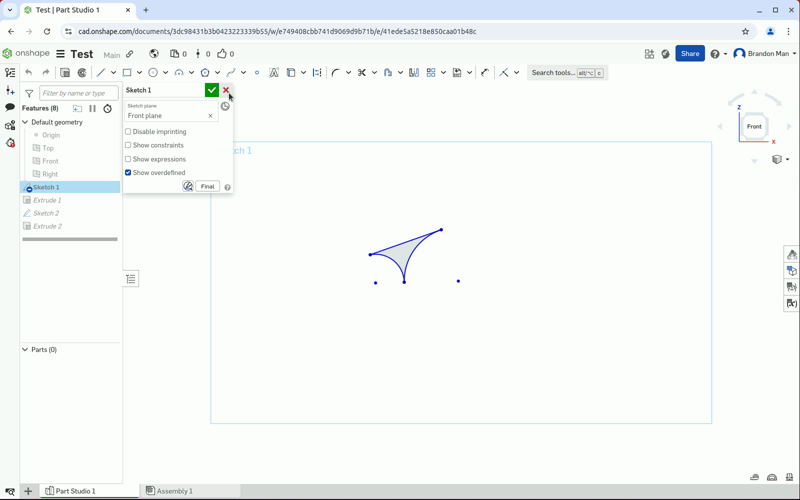
click(229, 92)
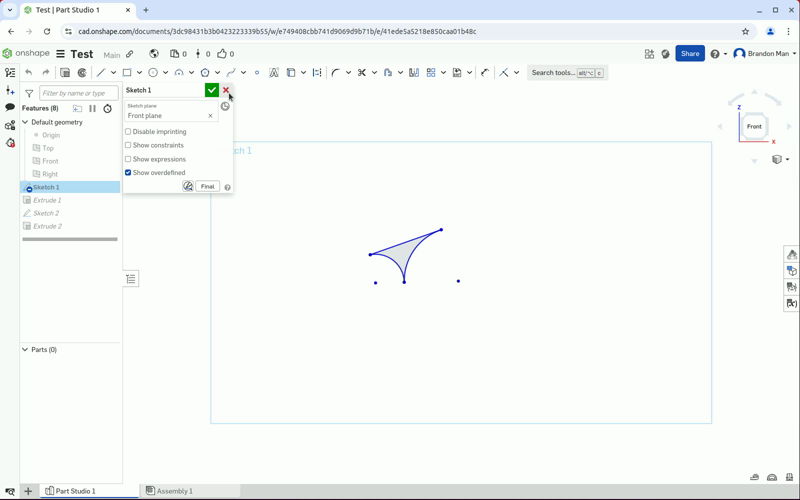
key(shift+s)
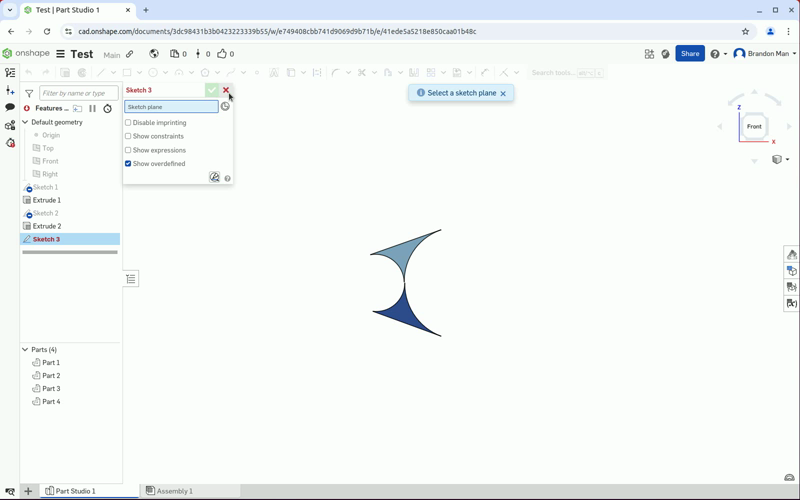
mouse_move(73, 163)
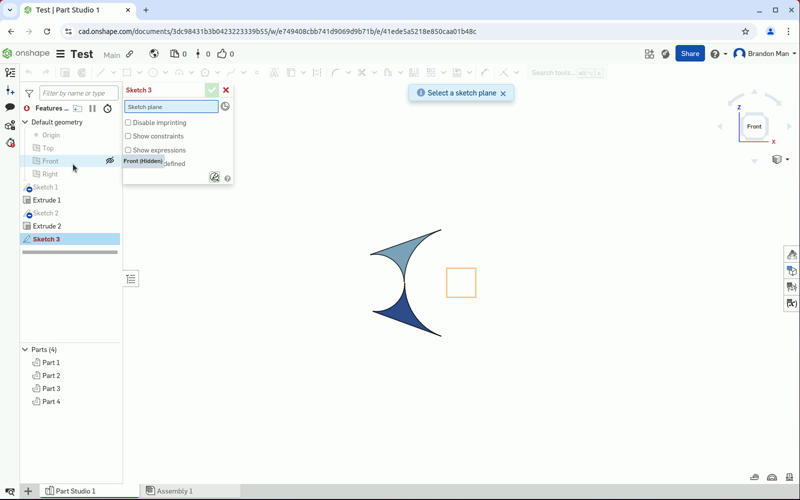
click(73, 163)
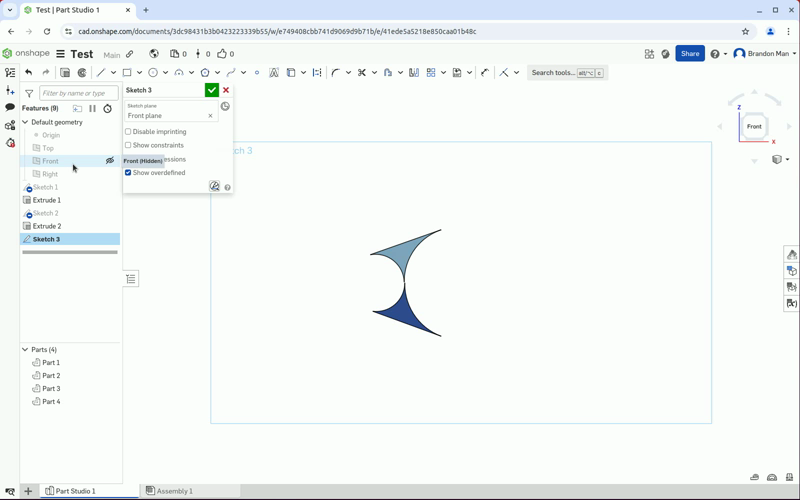
mouse_move(73, 352)
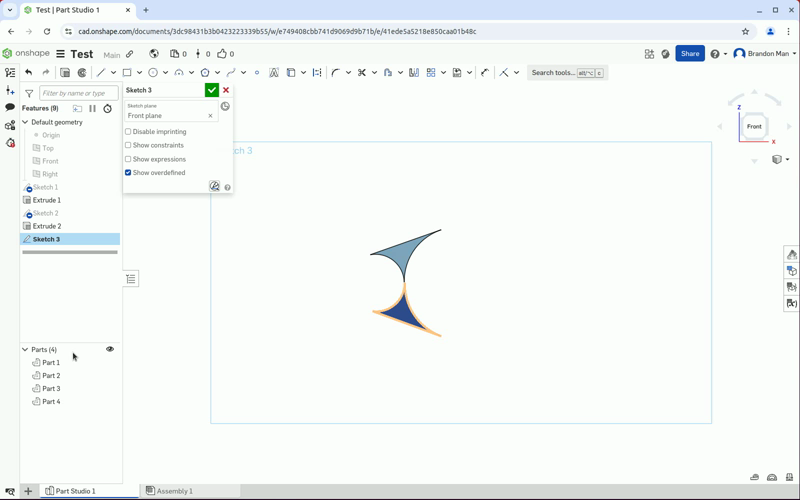
key(y)
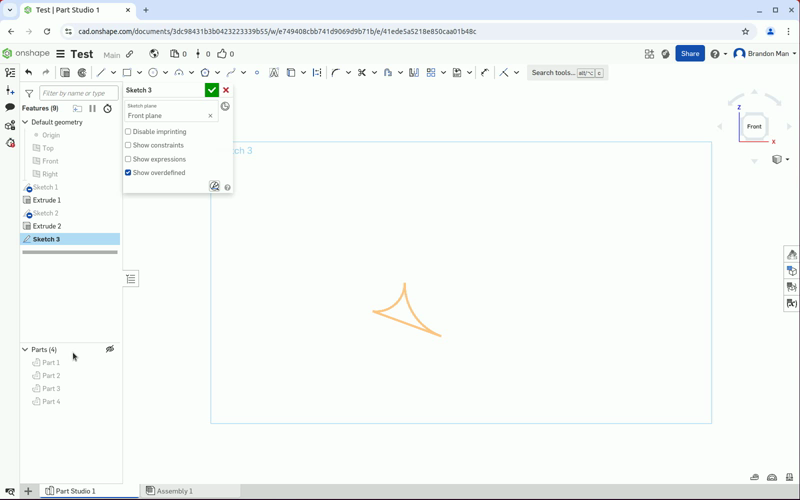
key(c)
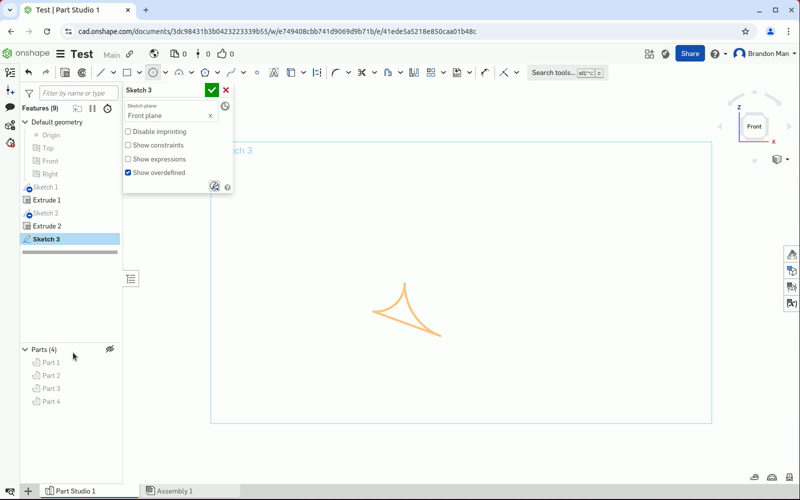
key_down(shift)
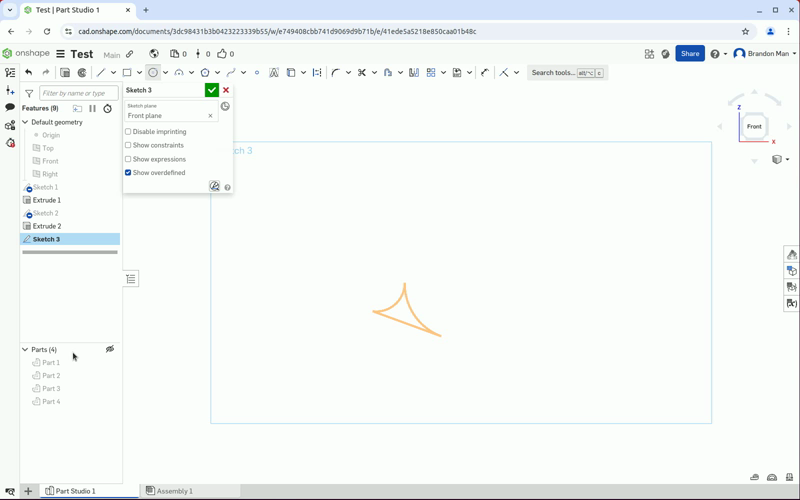
mouse_move(377, 282)
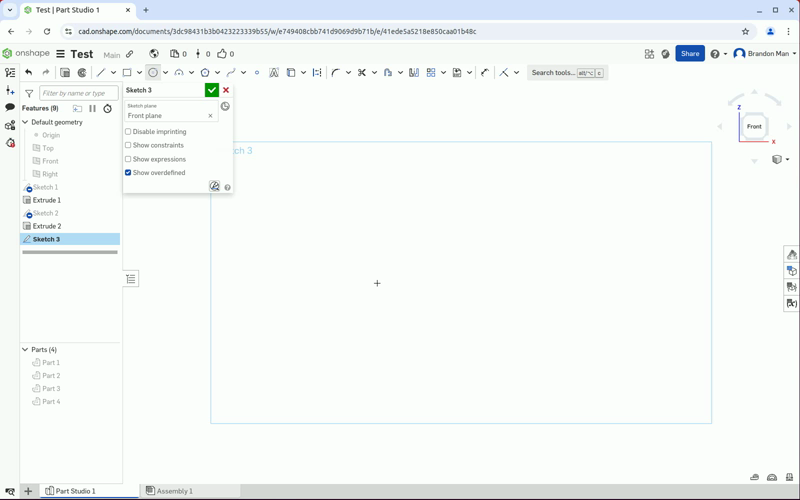
click(377, 282)
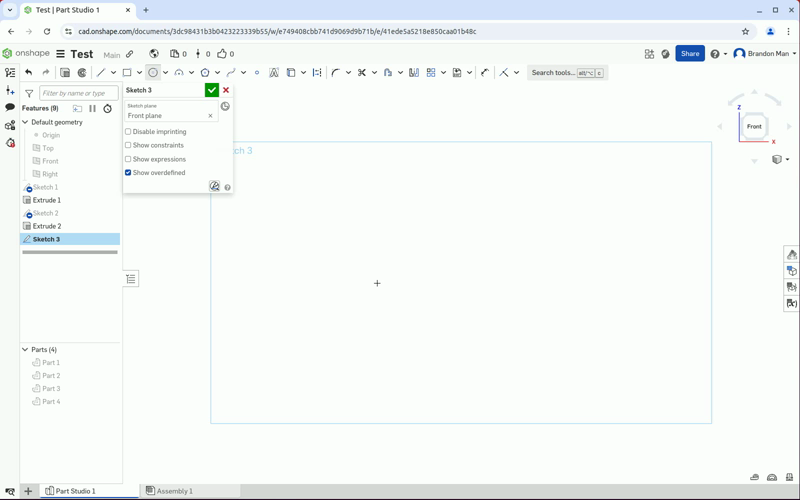
key_up(shift)
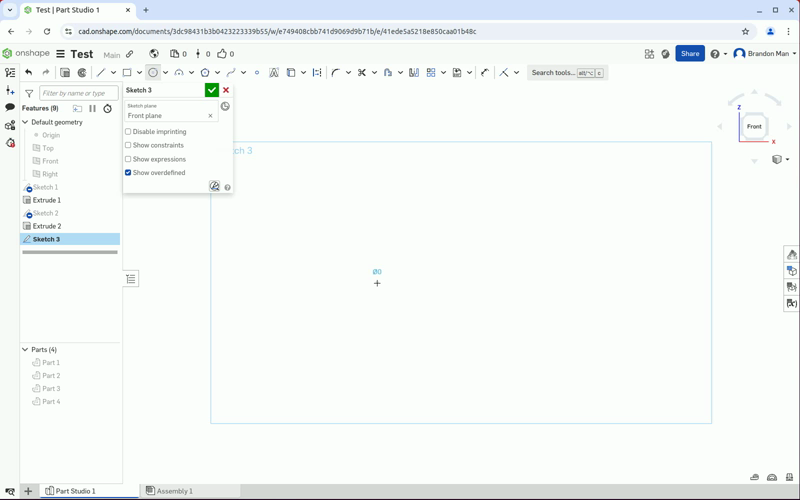
mouse_move(405, 282)
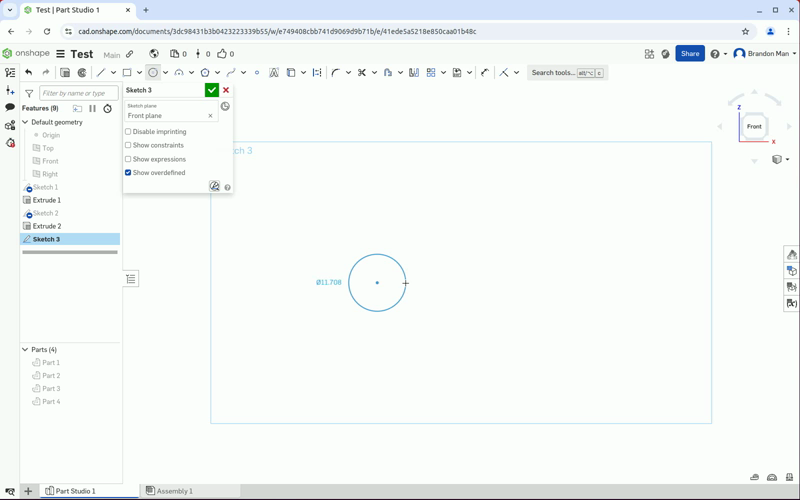
click(405, 282)
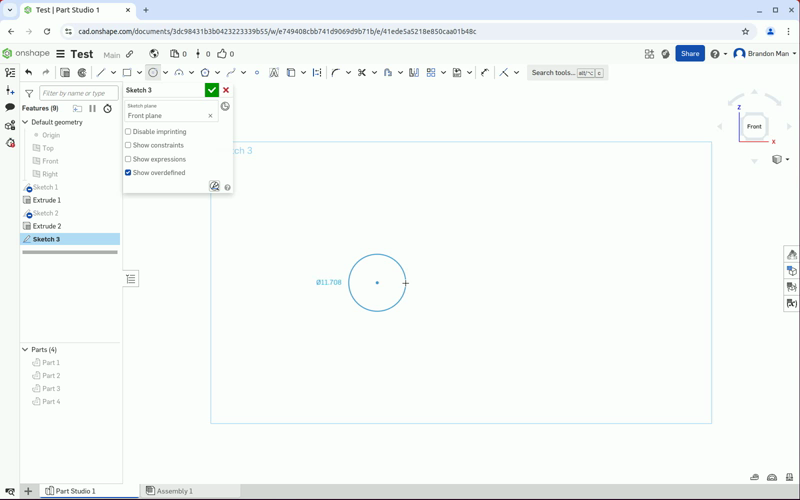
key(esc)
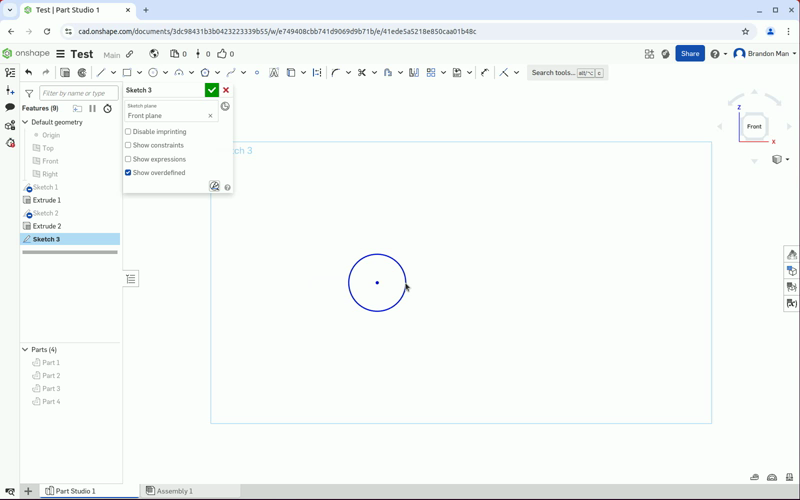
key(c)
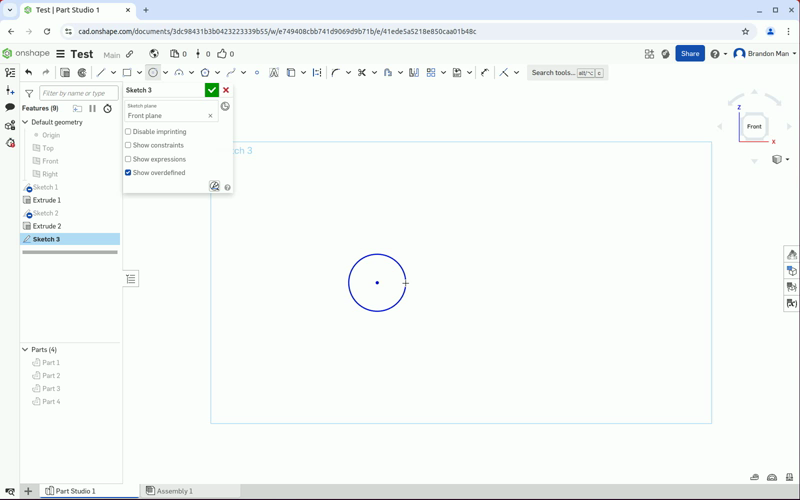
key_down(shift)
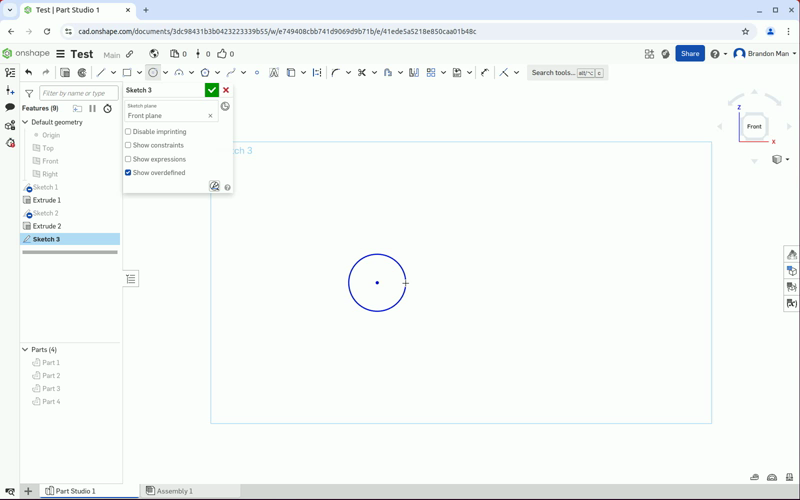
mouse_move(377, 282)
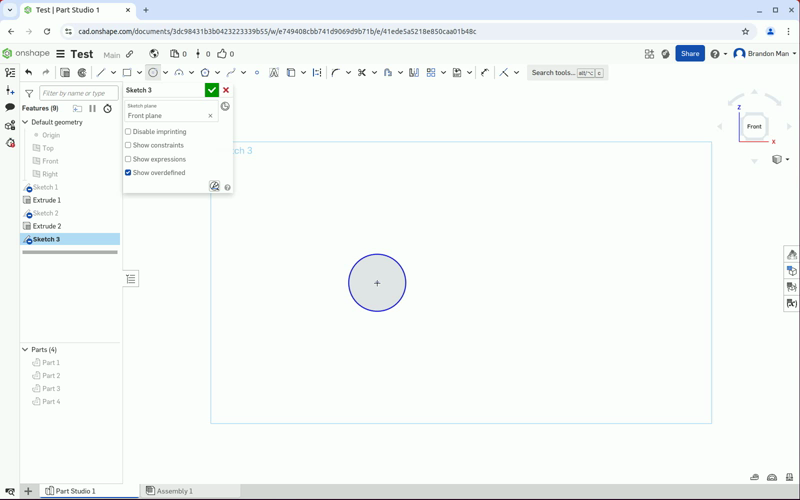
click(377, 282)
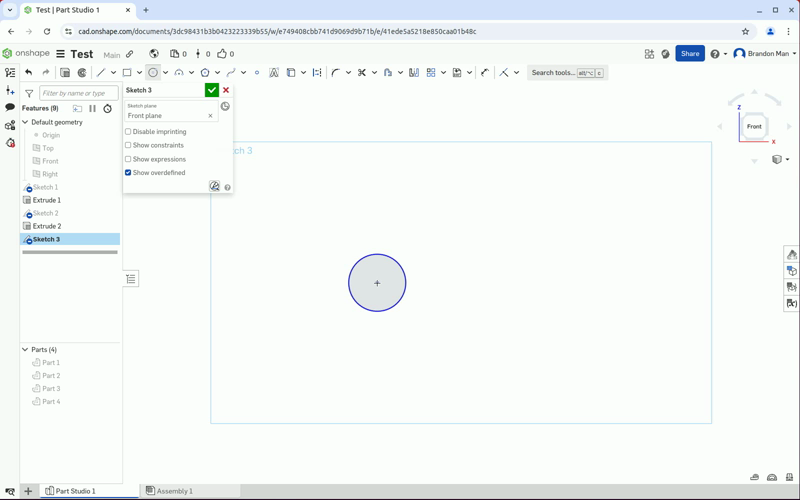
key_up(shift)
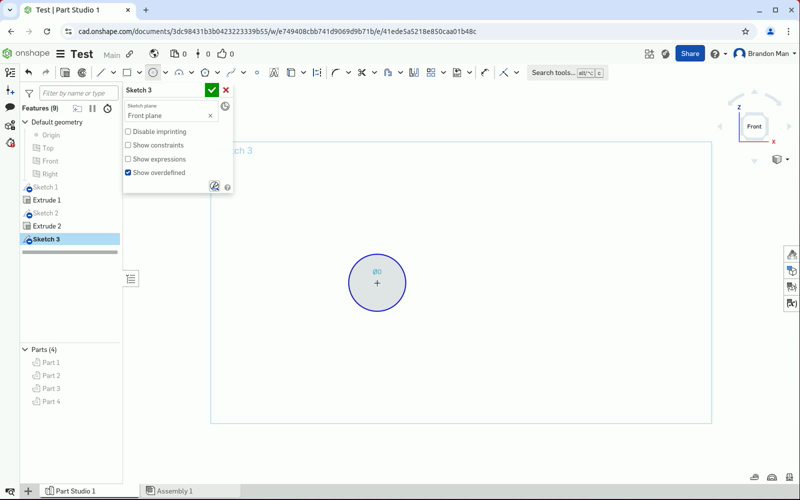
mouse_move(391, 282)
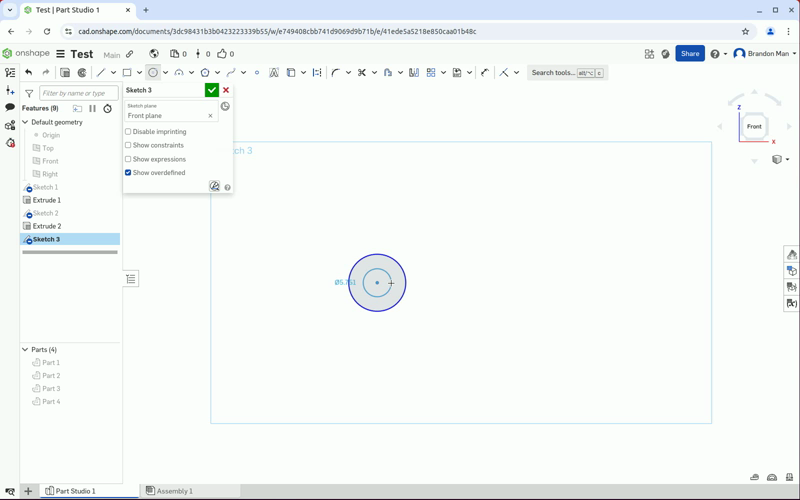
click(391, 282)
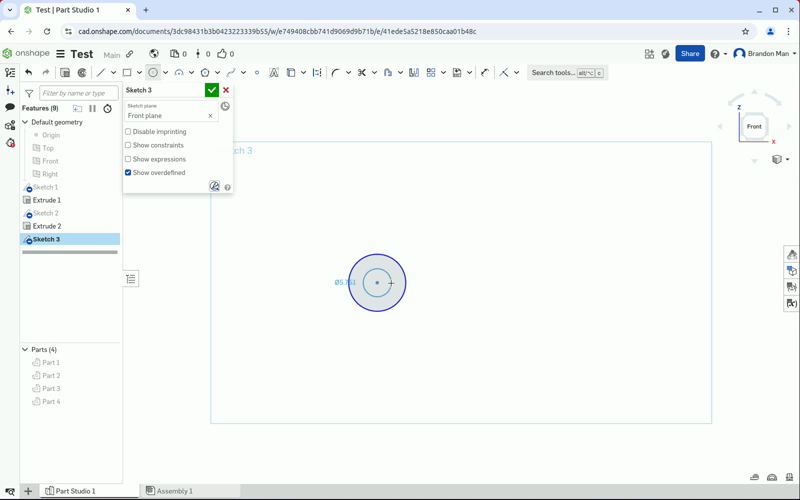
key(esc)
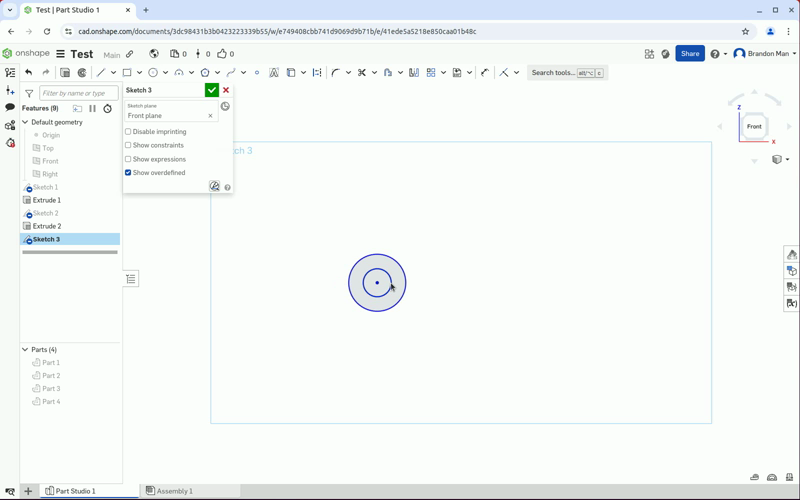
mouse_move(392, 287)
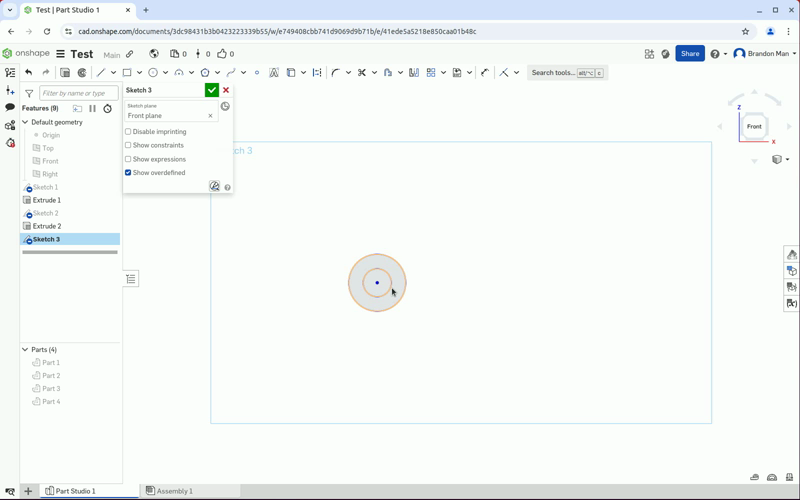
click(392, 287)
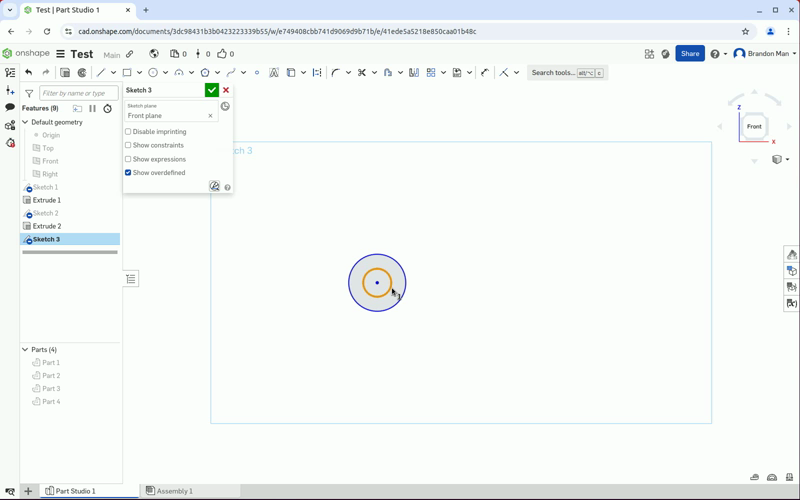
mouse_move(73, 352)
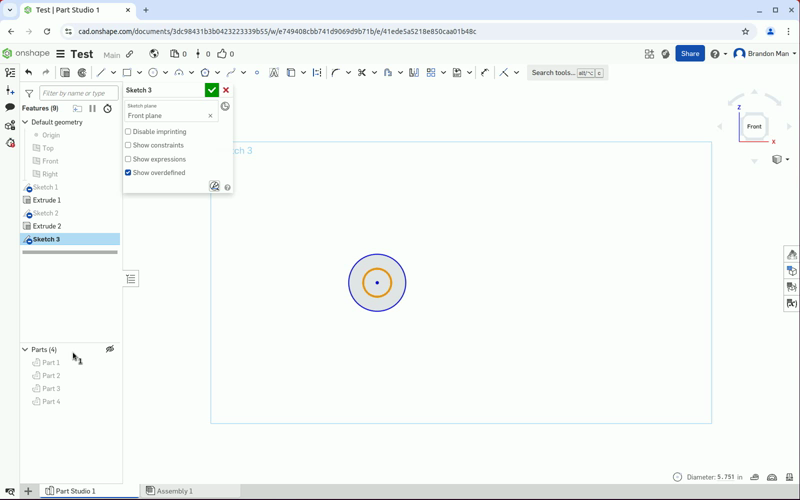
key(shift+y)
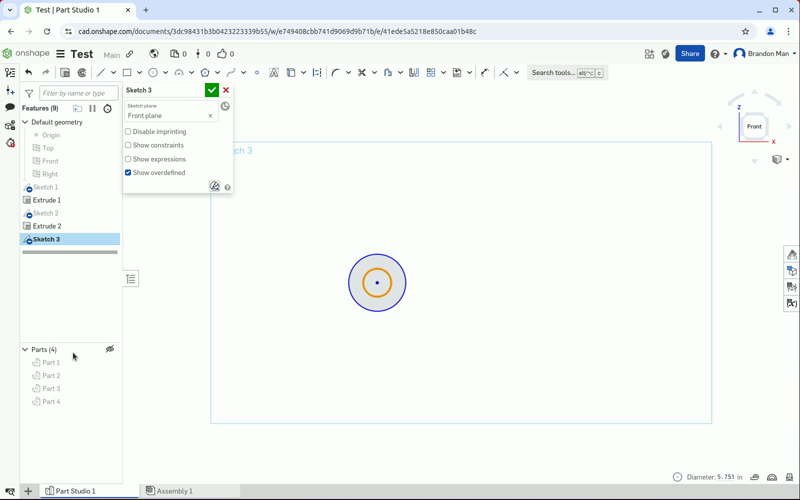
key(shift+e)
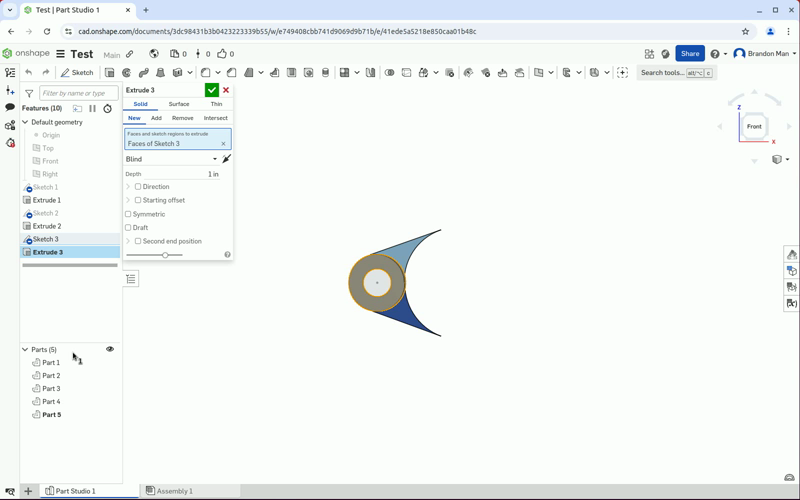
mouse_move(143, 106)
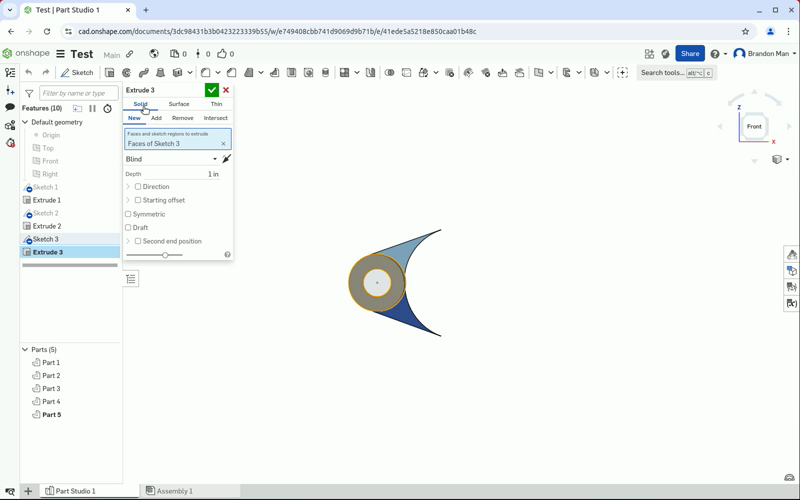
click(143, 106)
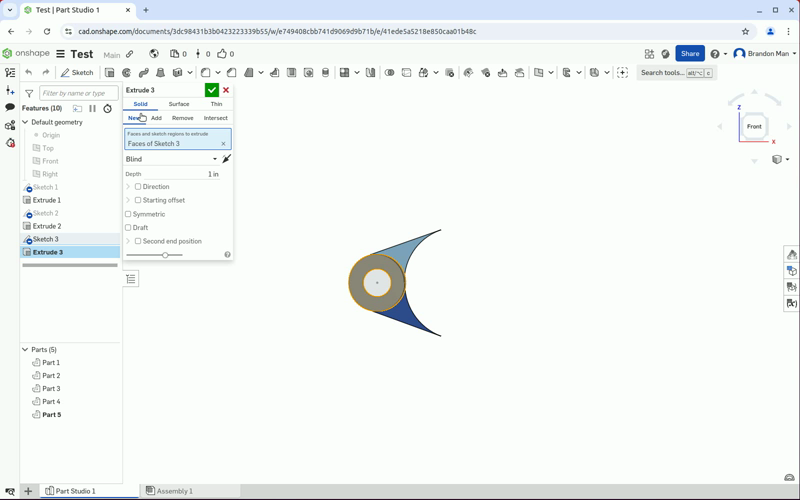
mouse_move(137, 120)
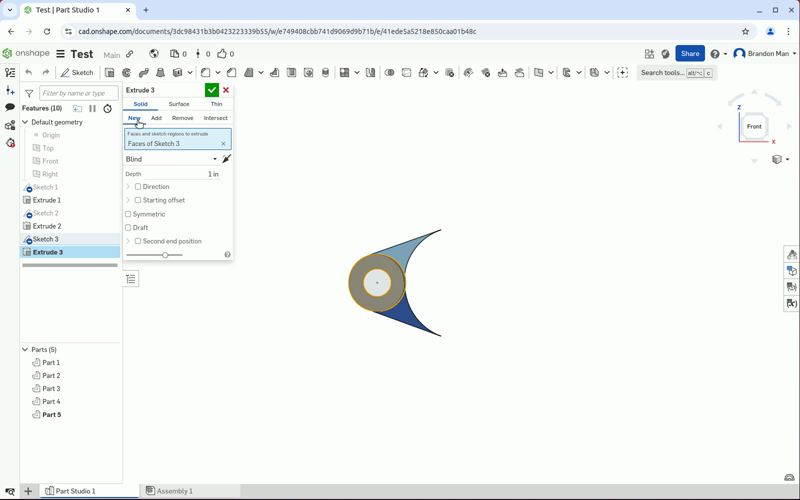
click(137, 120)
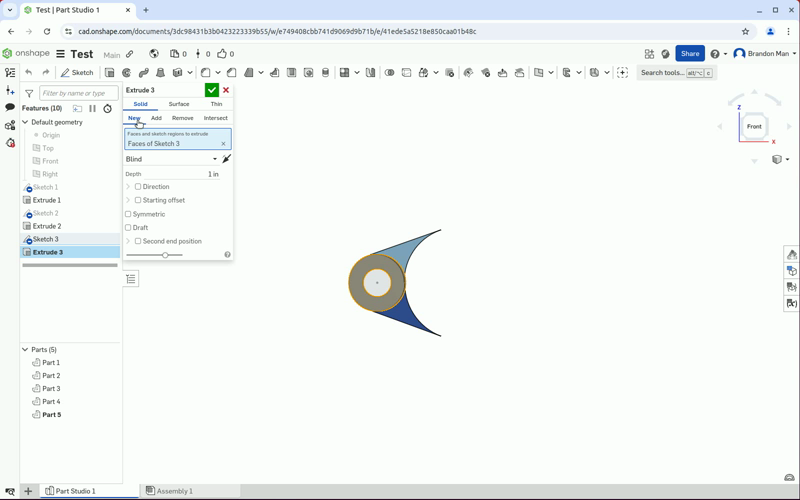
key(tab, 4)
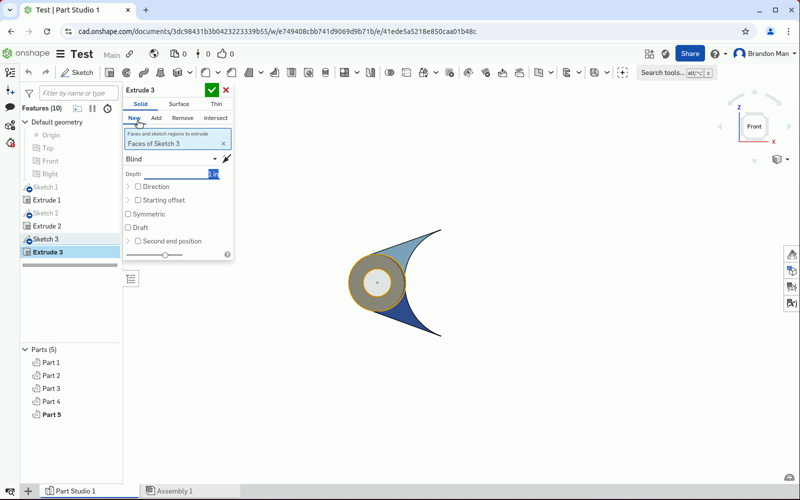
text(10.832)
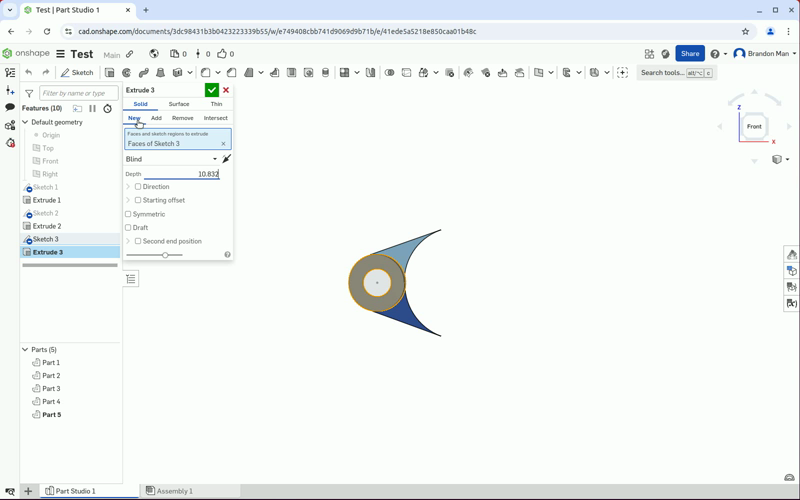
key(enter)
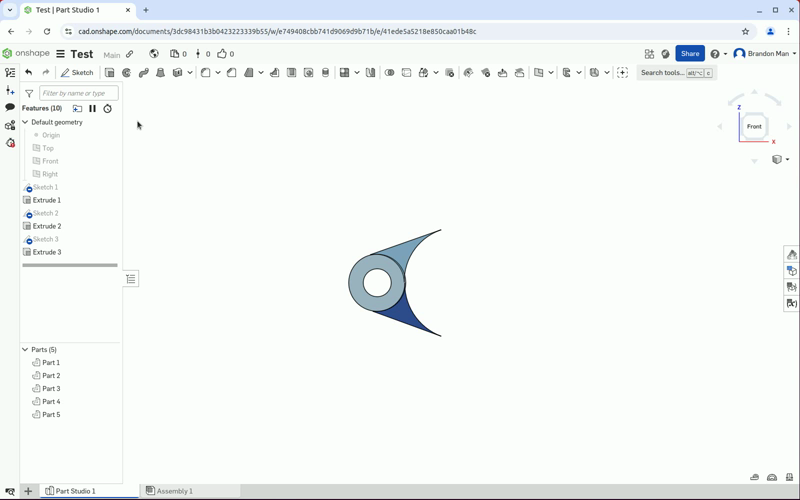
key(shift+h)
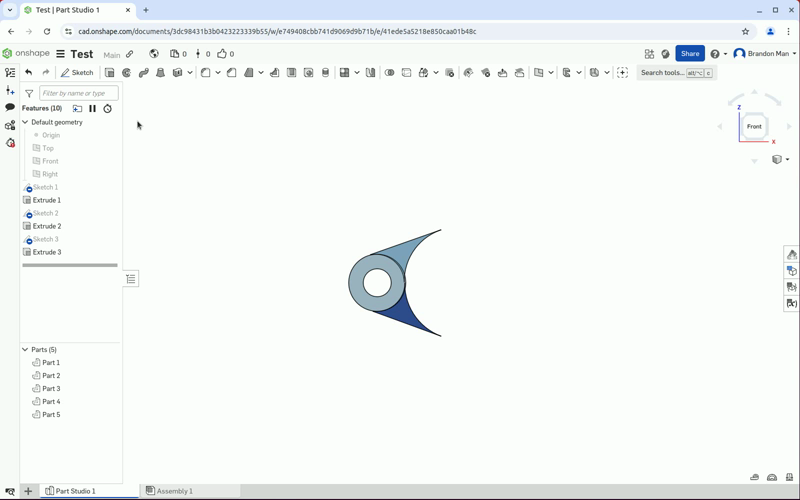
key(shift+h)
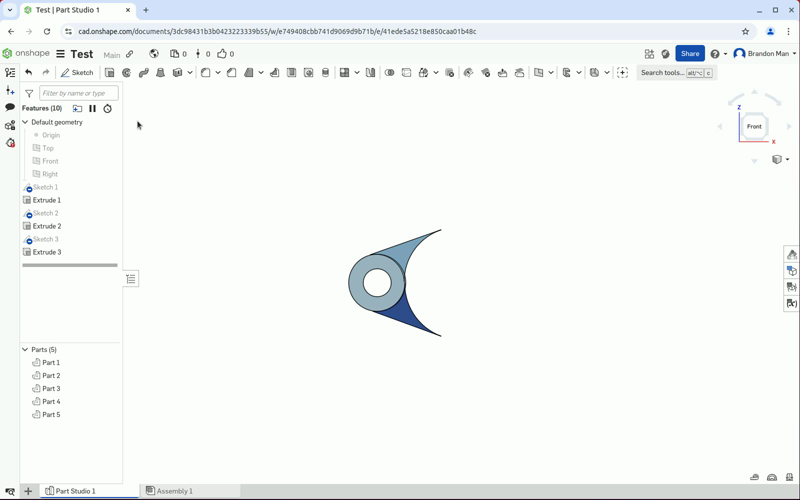
mouse_move(73, 189)
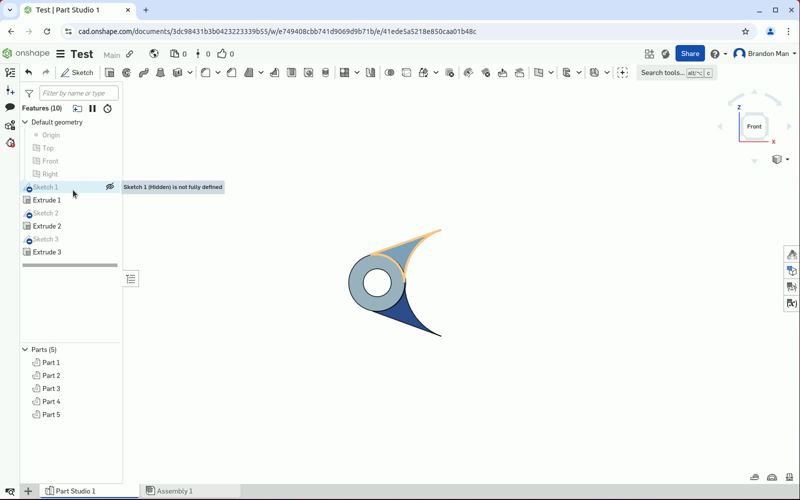
click(73, 189)
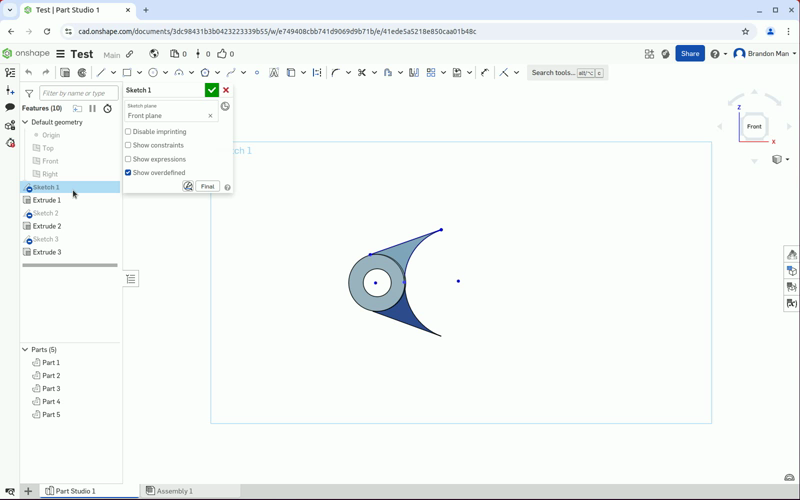
mouse_move(229, 92)
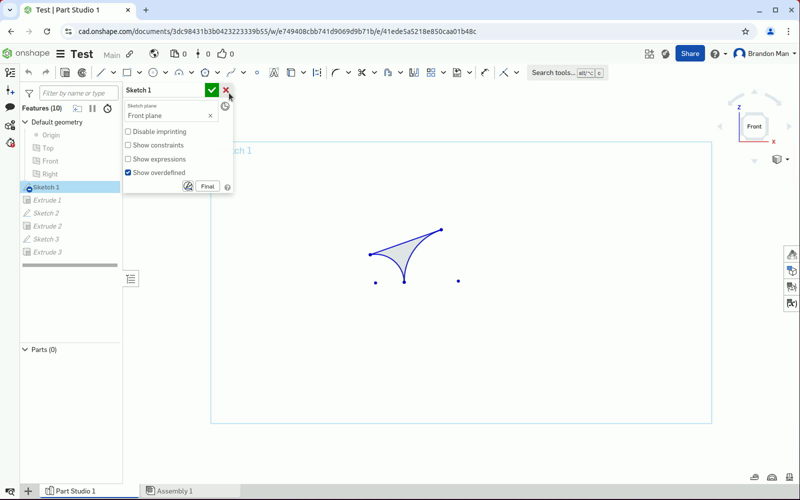
click(229, 92)
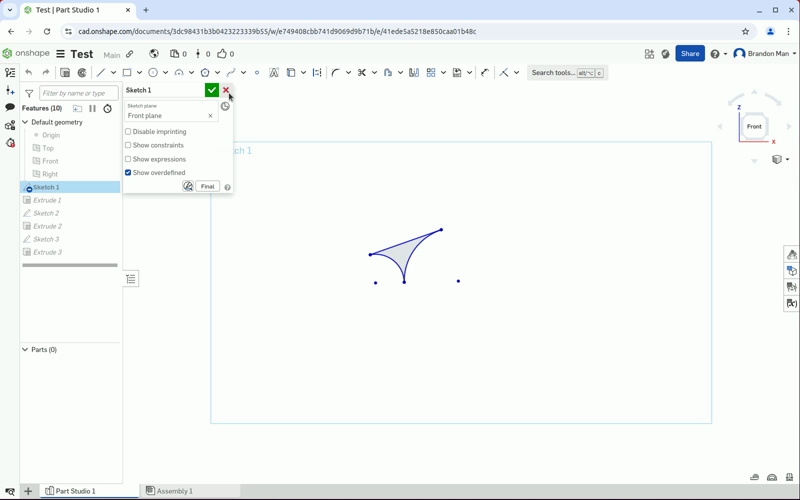
key(shift+s)
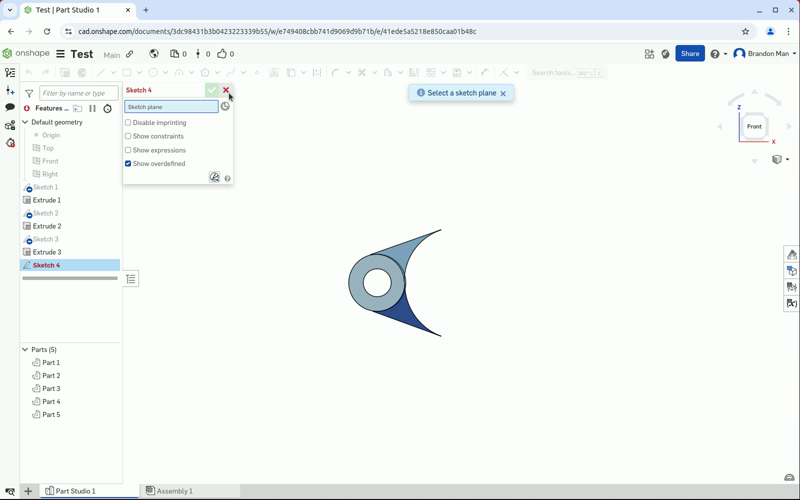
mouse_move(73, 163)
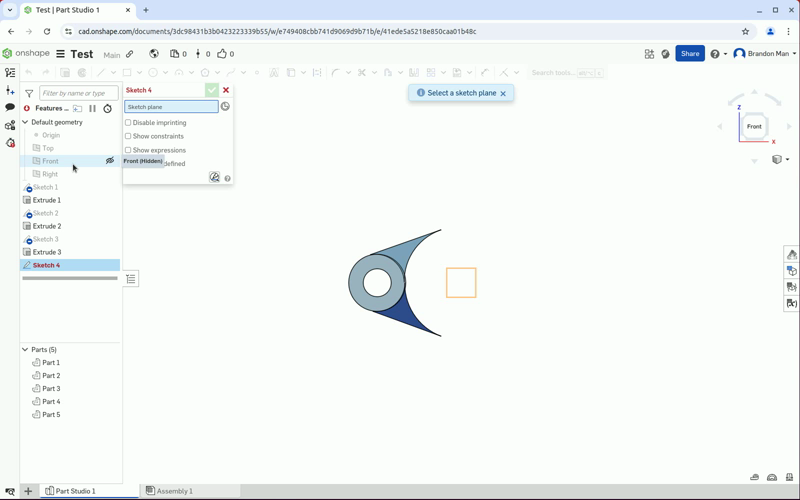
click(73, 163)
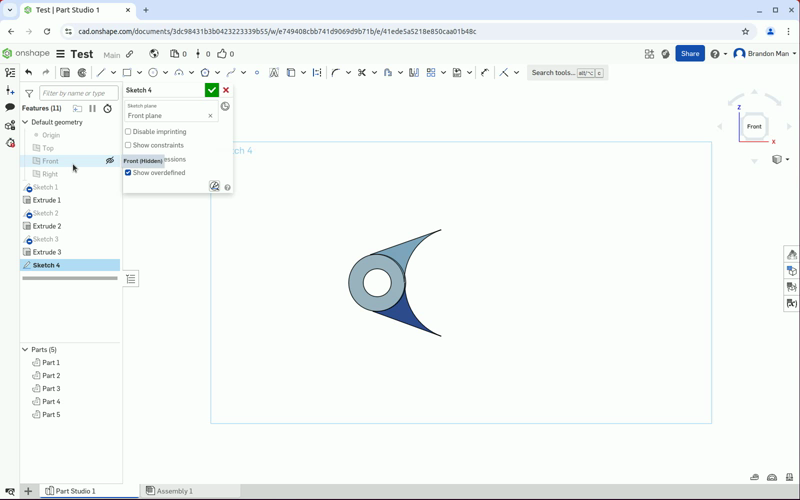
mouse_move(73, 352)
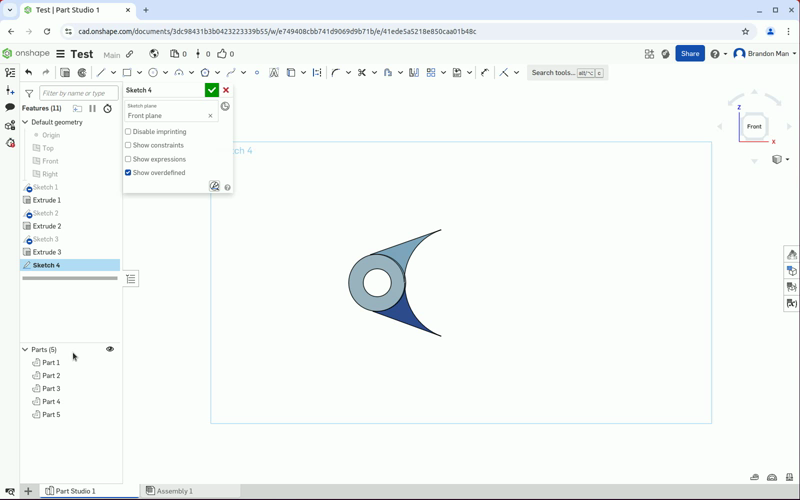
key(y)
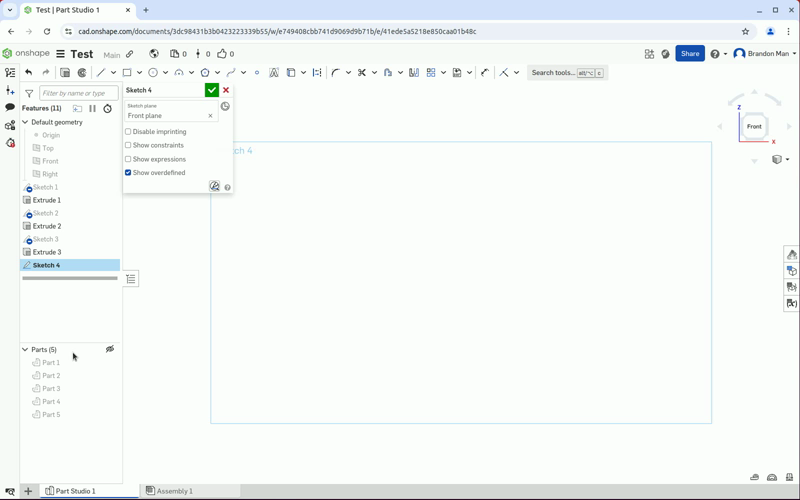
key(c)
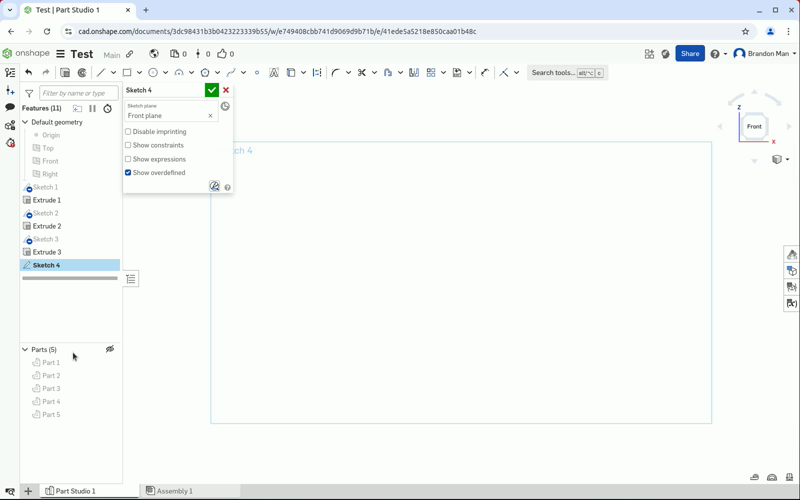
key_down(shift)
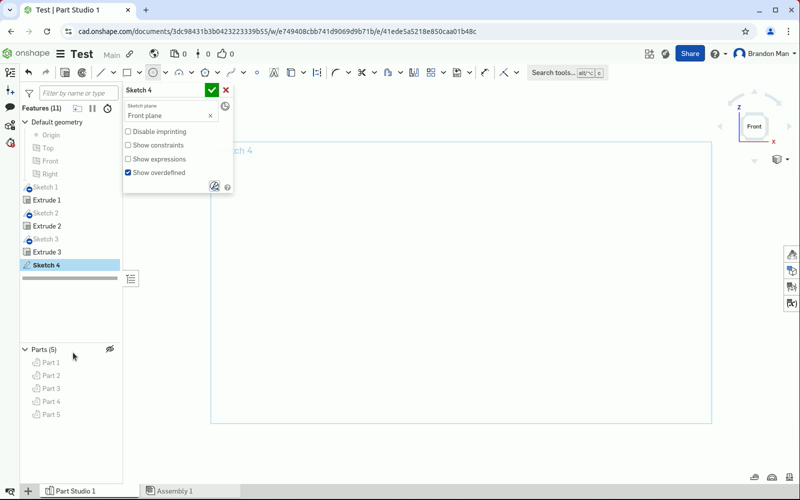
mouse_move(461, 282)
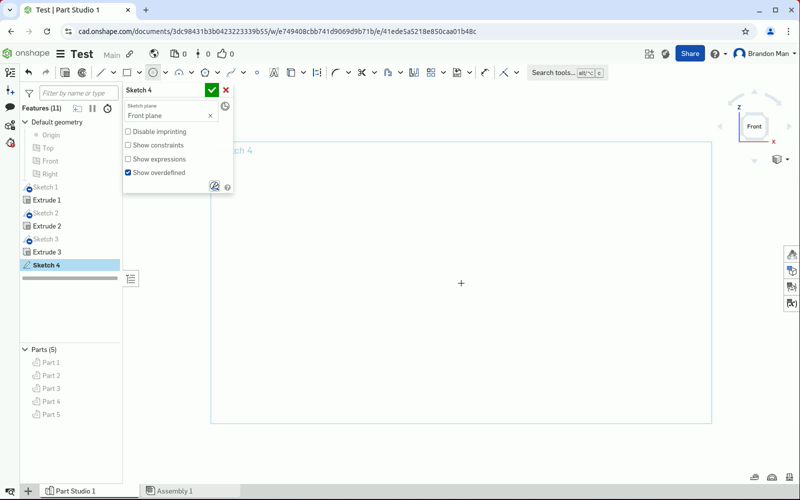
click(461, 282)
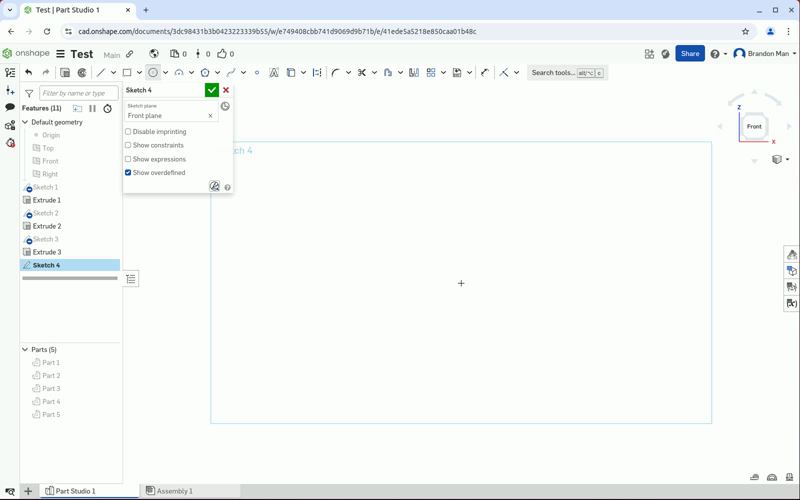
key_up(shift)
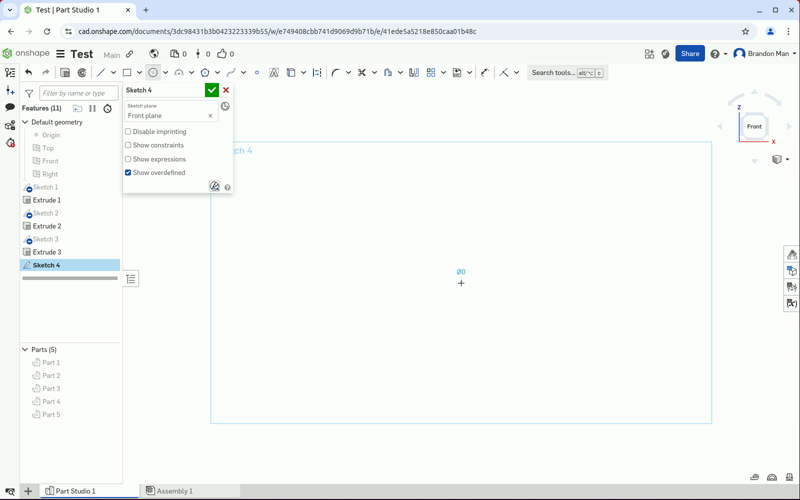
mouse_move(518, 282)
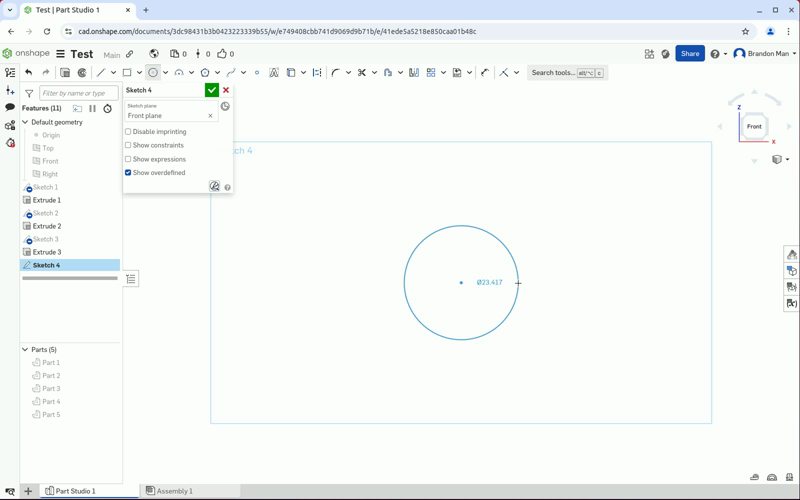
click(518, 282)
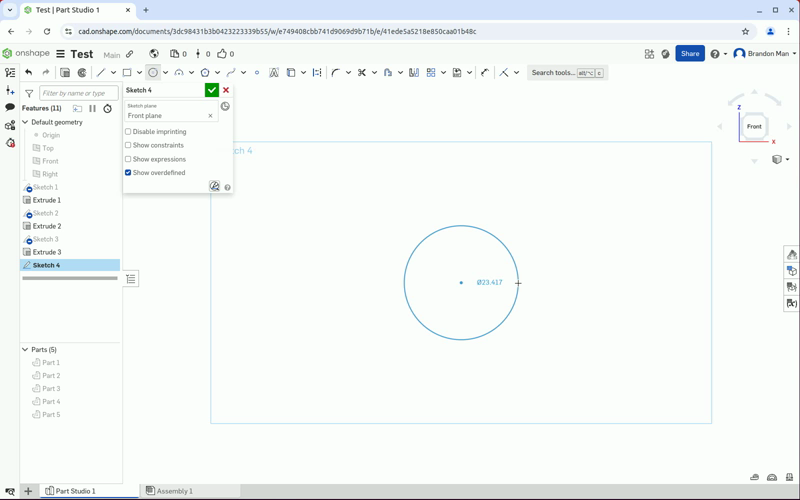
key(esc)
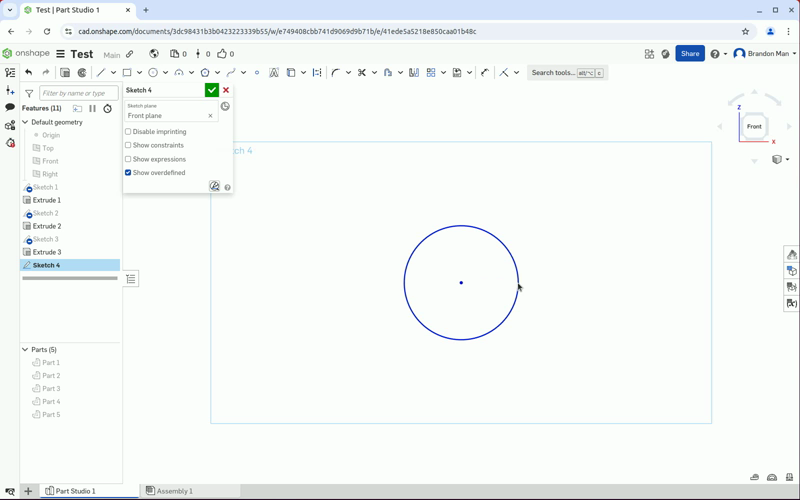
key(c)
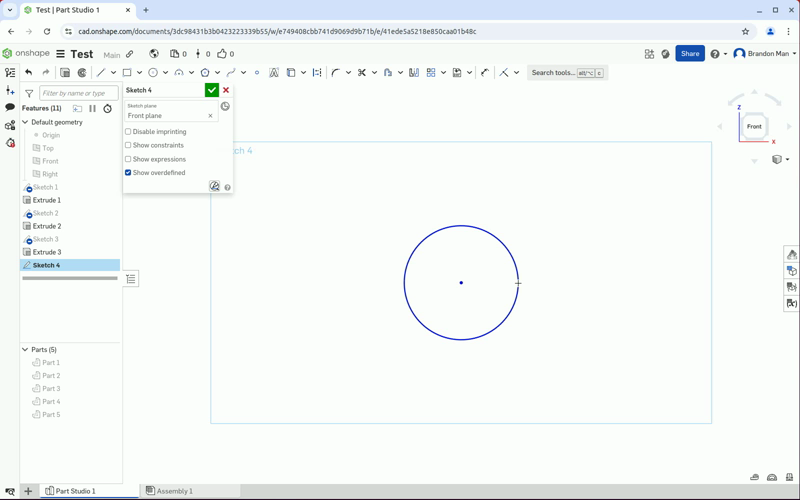
key_down(shift)
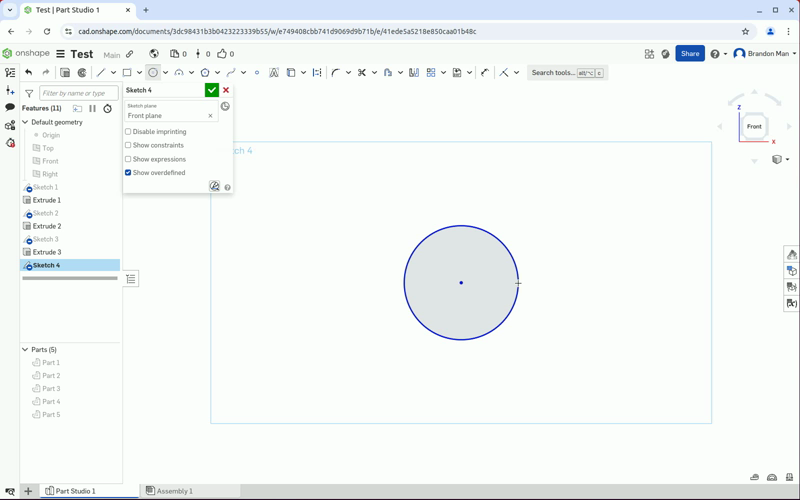
mouse_move(419, 282)
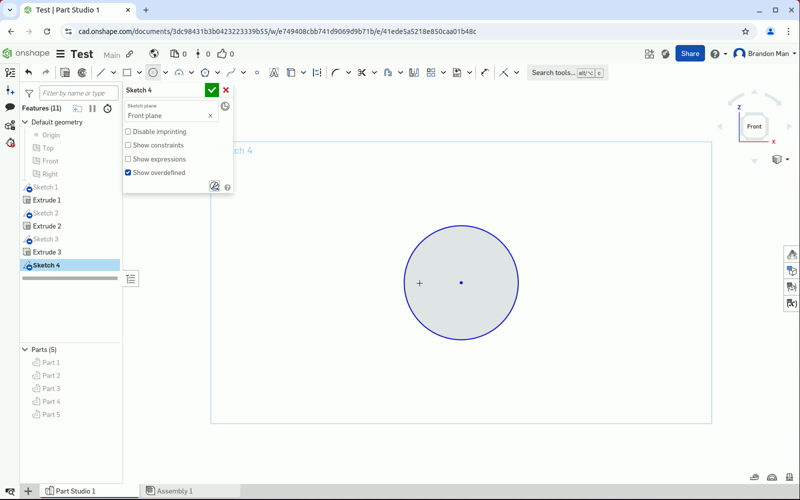
click(419, 282)
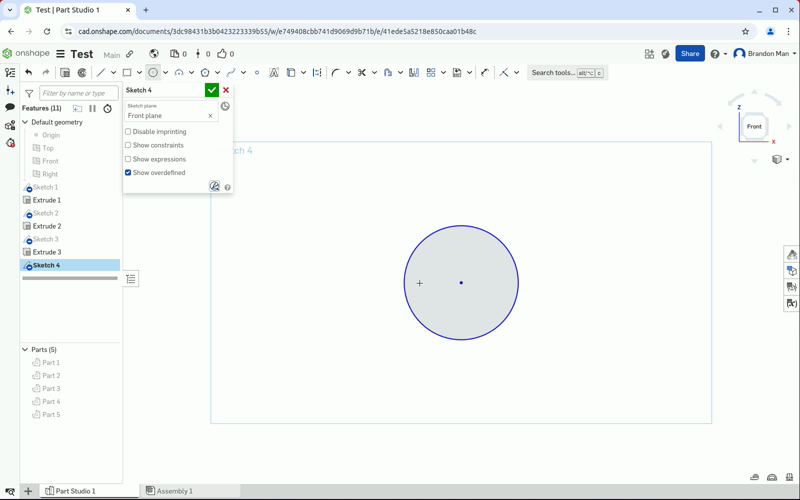
key_up(shift)
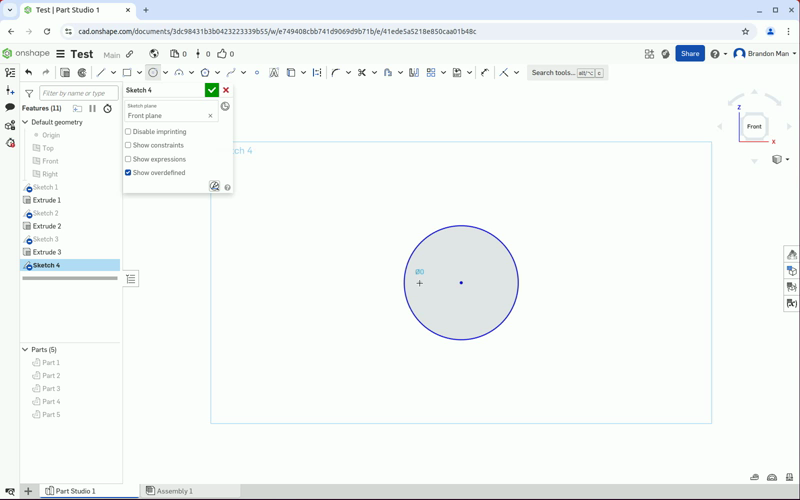
mouse_move(429, 282)
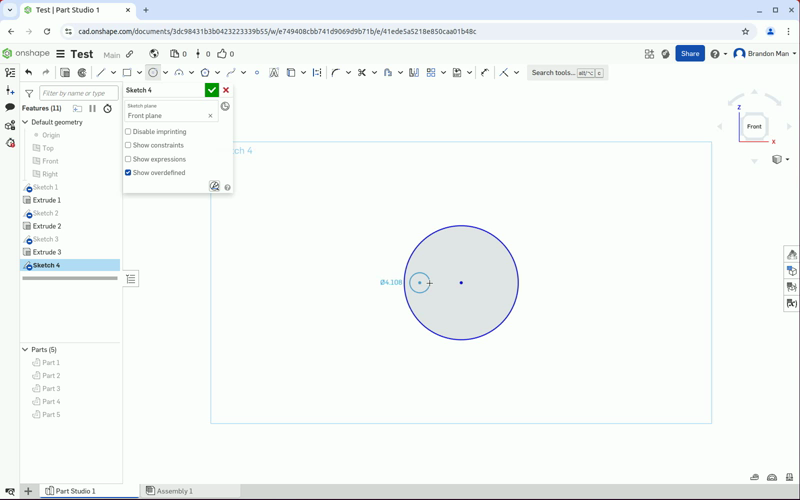
click(429, 282)
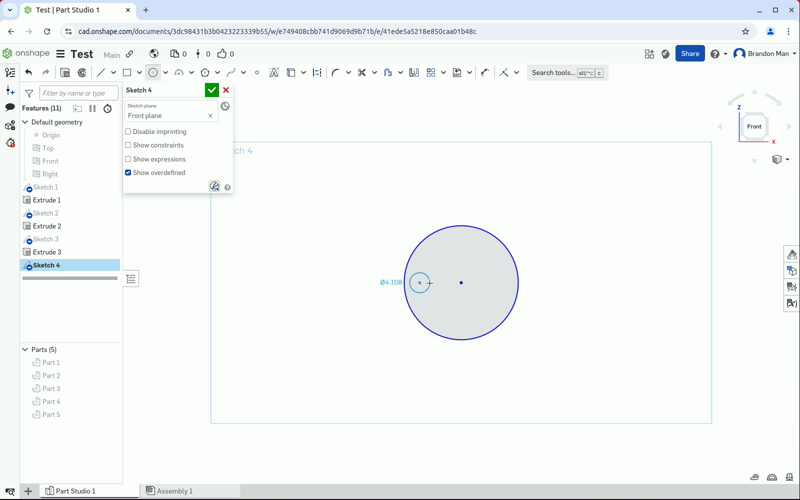
key(esc)
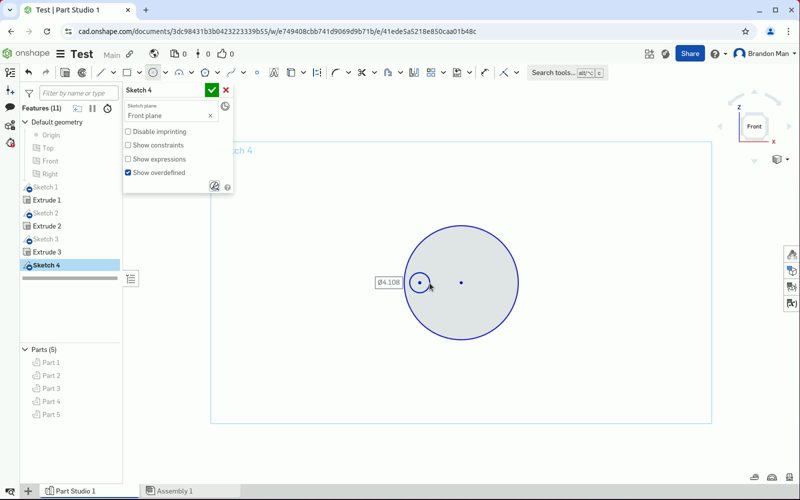
key(c)
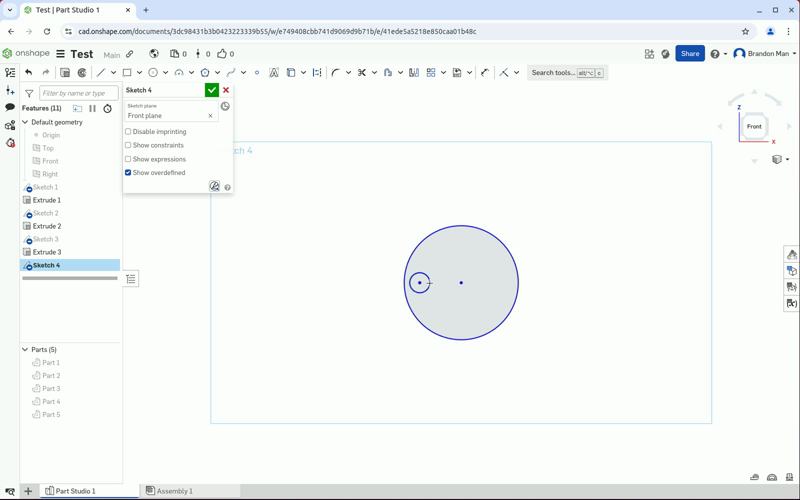
key_down(shift)
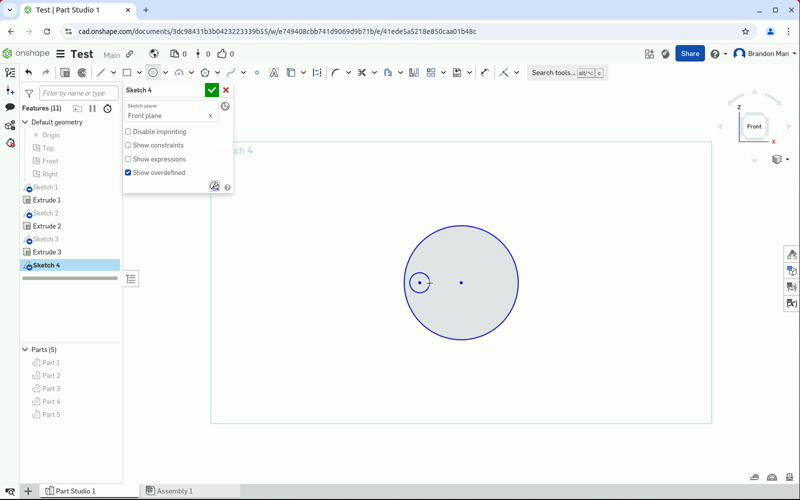
mouse_move(461, 282)
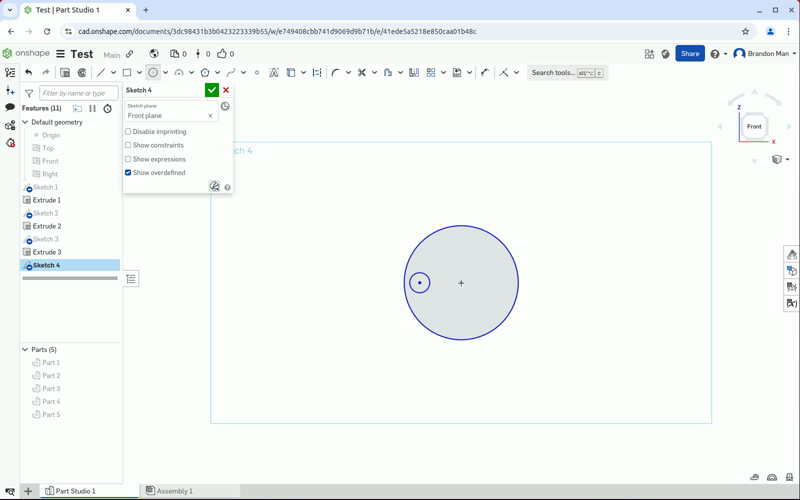
click(461, 282)
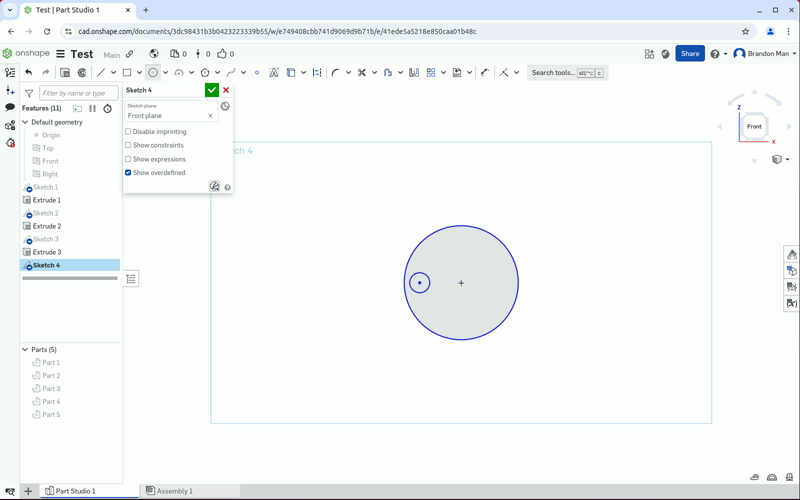
key_up(shift)
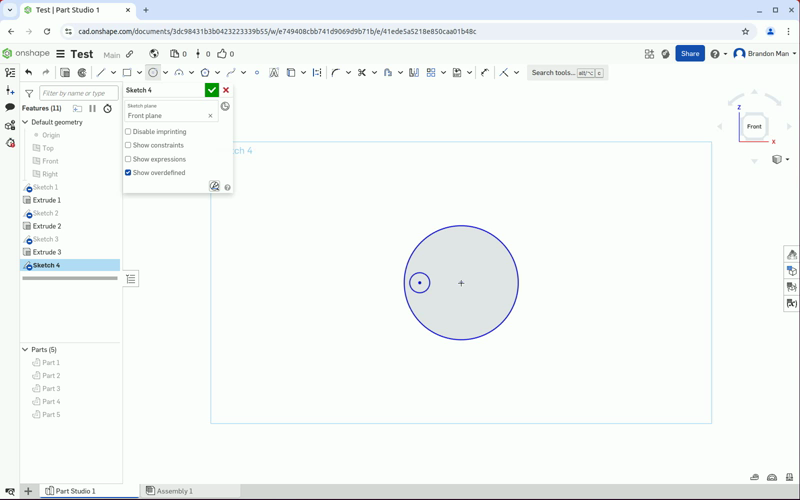
mouse_move(475, 282)
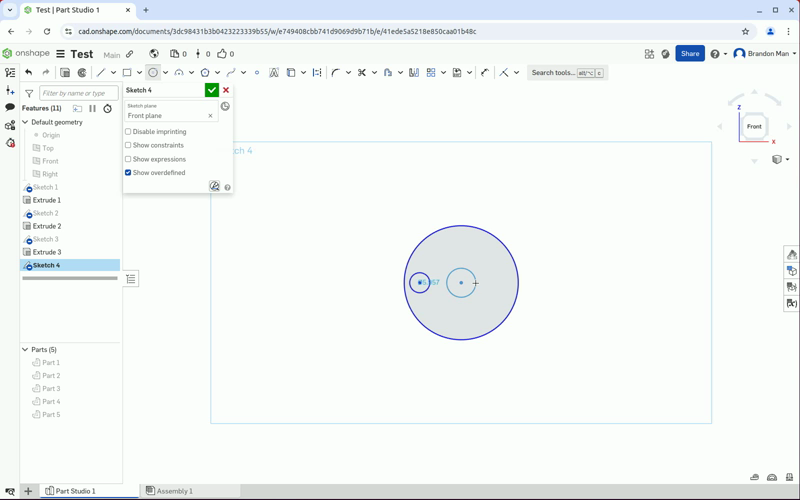
click(475, 282)
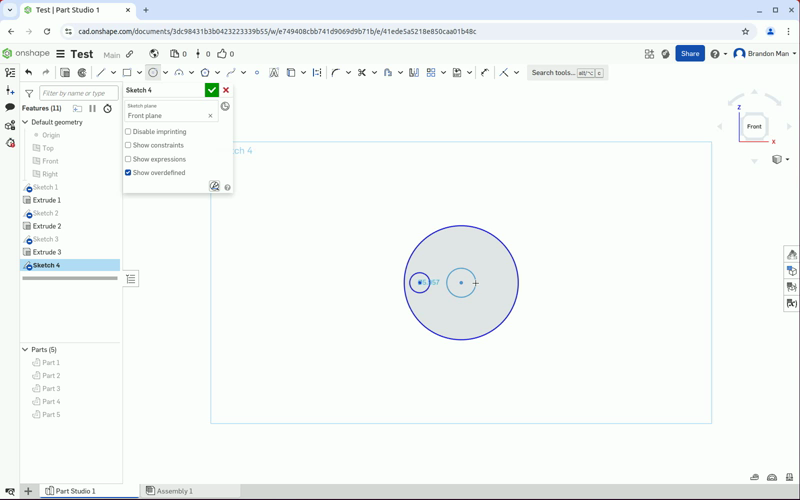
key(esc)
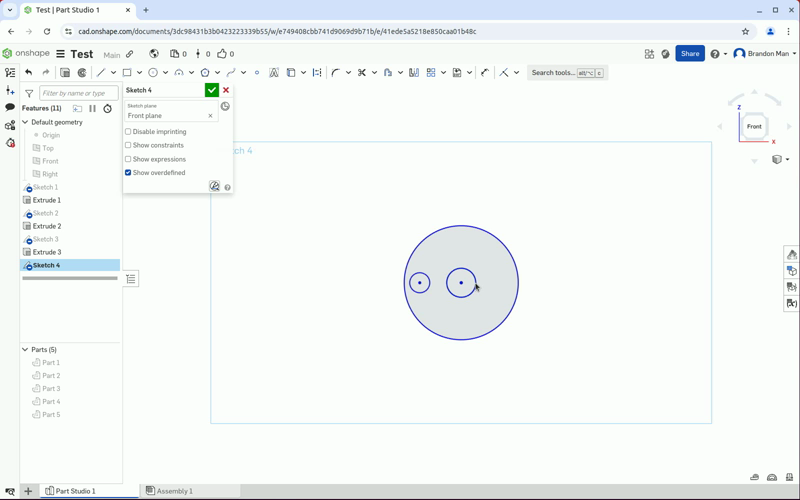
key(c)
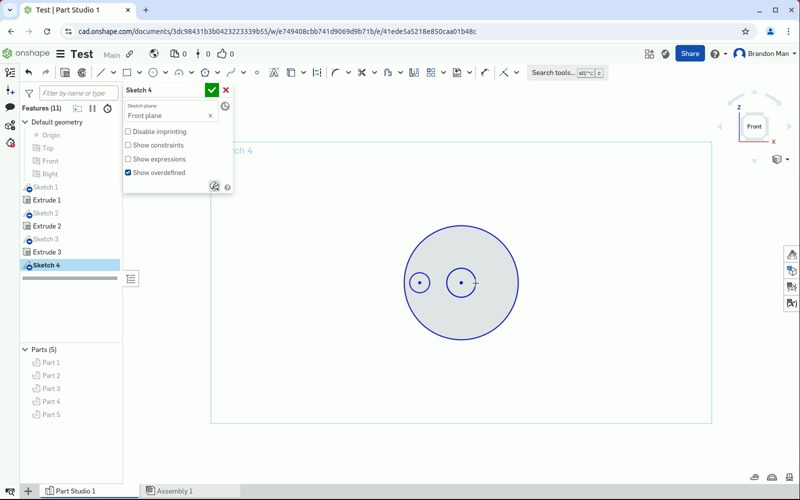
key_down(shift)
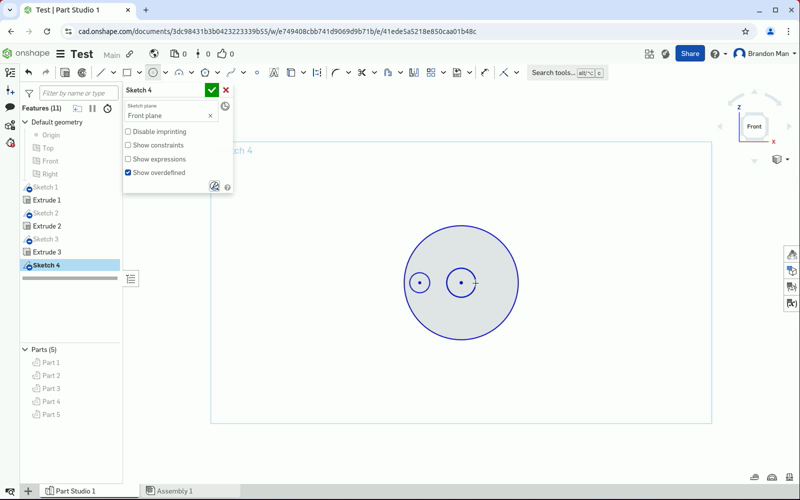
mouse_move(461, 327)
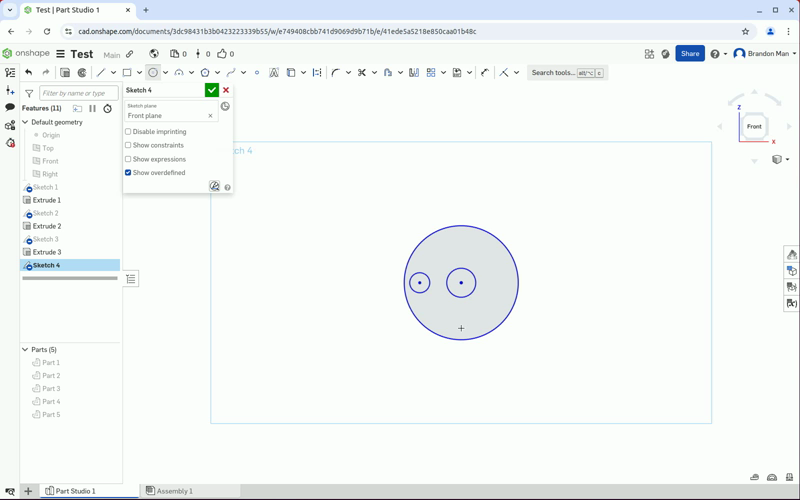
click(461, 327)
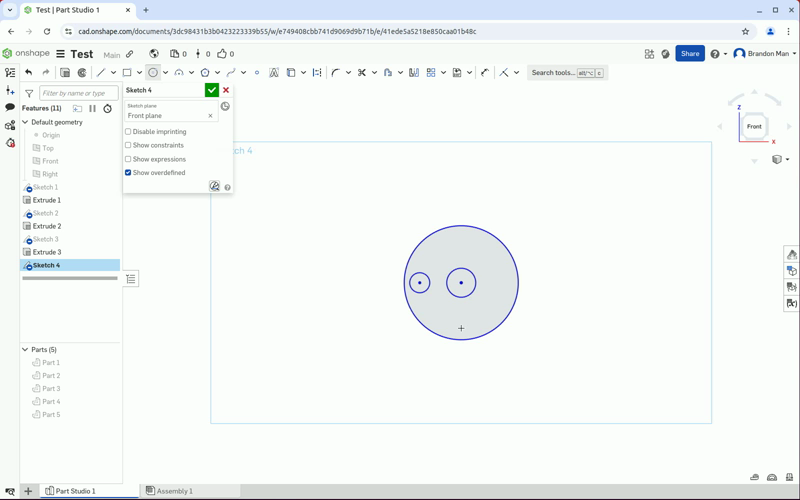
key_up(shift)
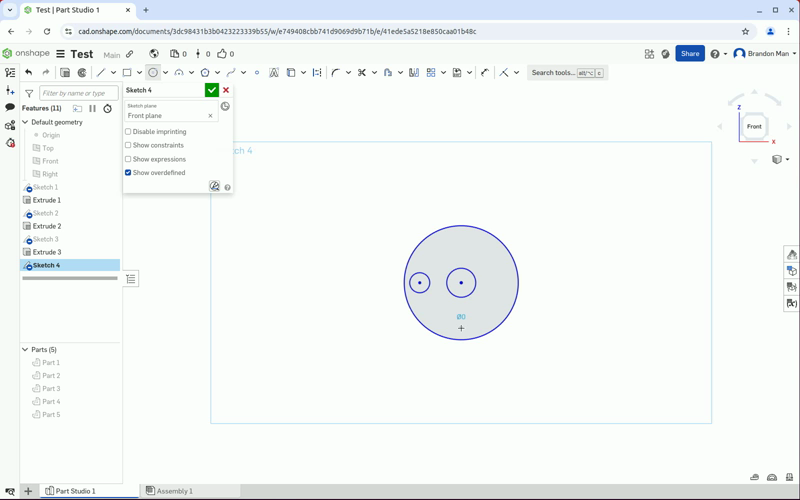
mouse_move(468, 327)
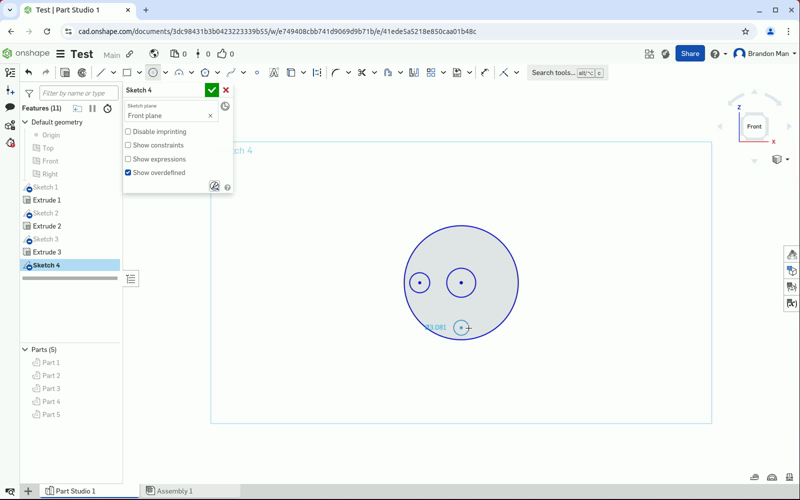
click(468, 327)
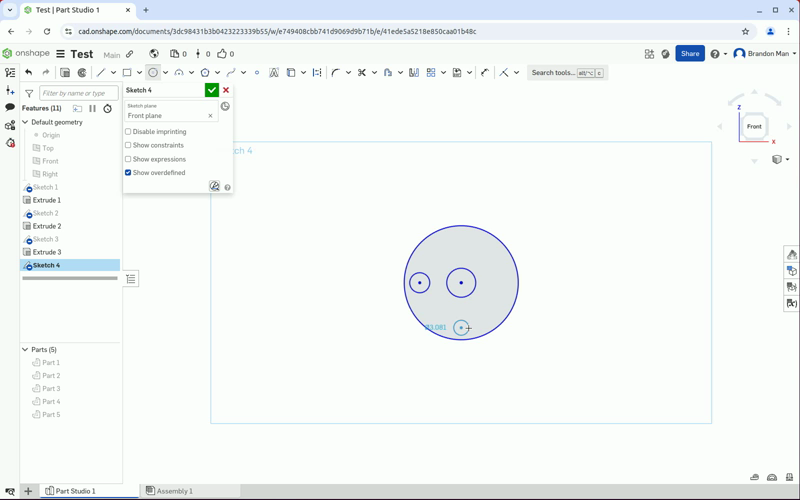
key(esc)
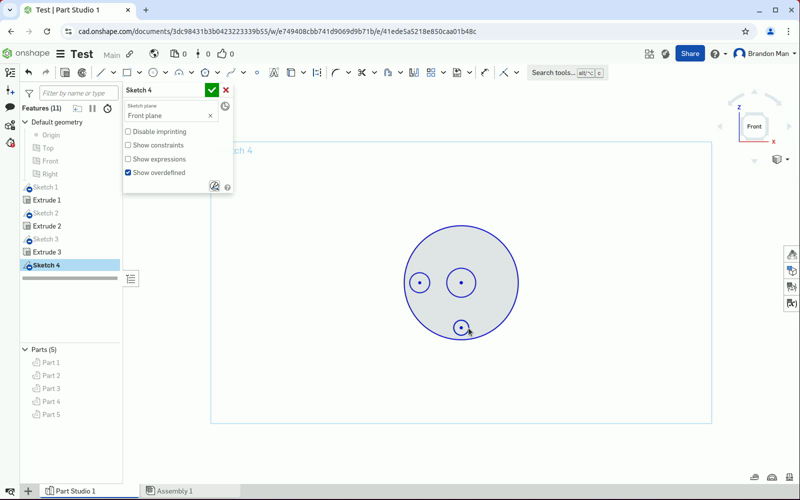
key(c)
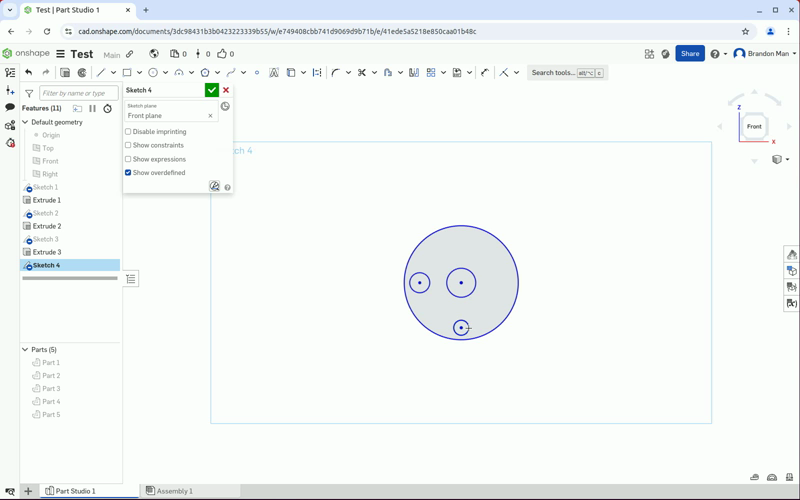
key_down(shift)
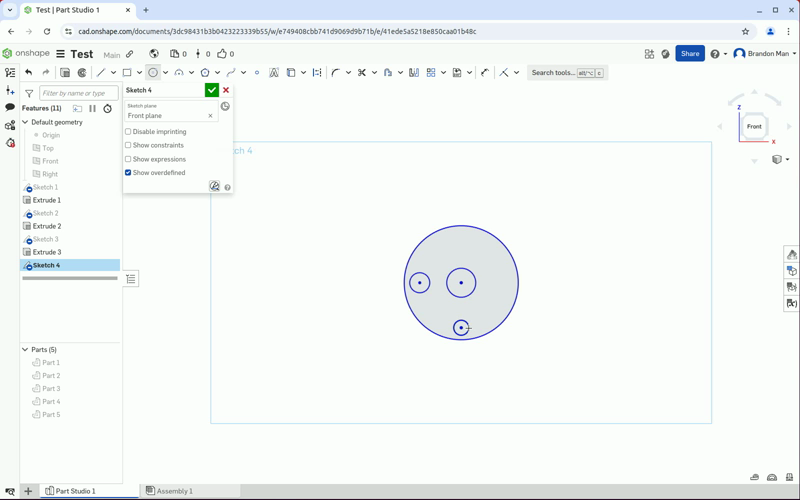
mouse_move(461, 237)
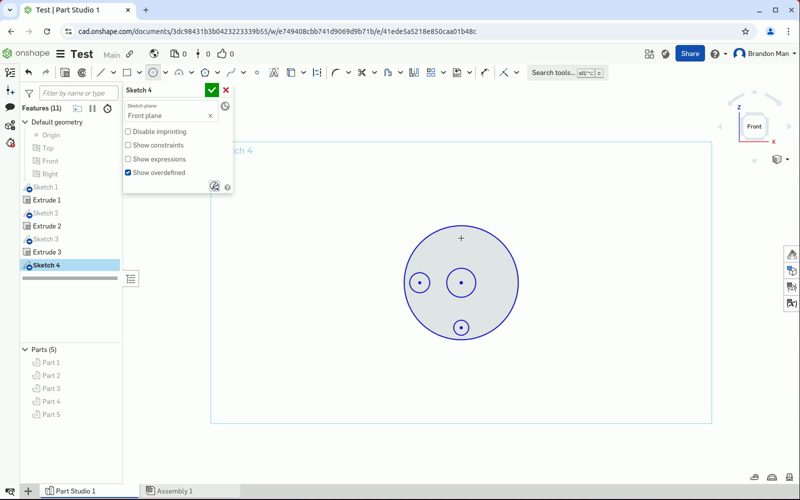
click(461, 237)
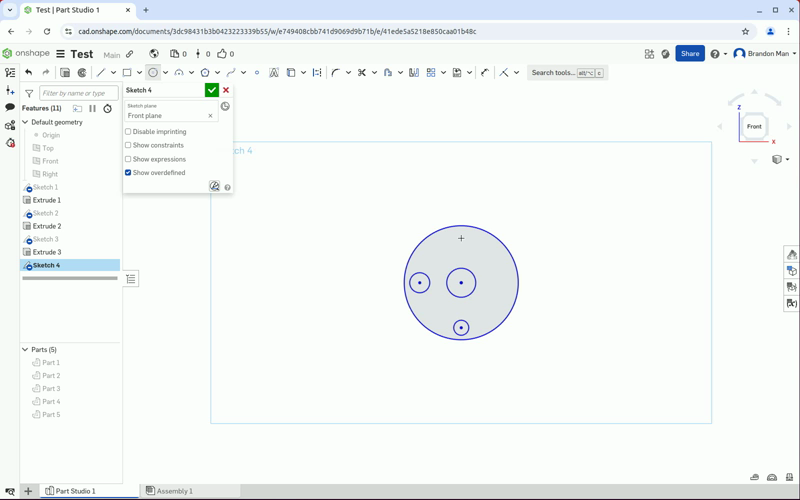
key_up(shift)
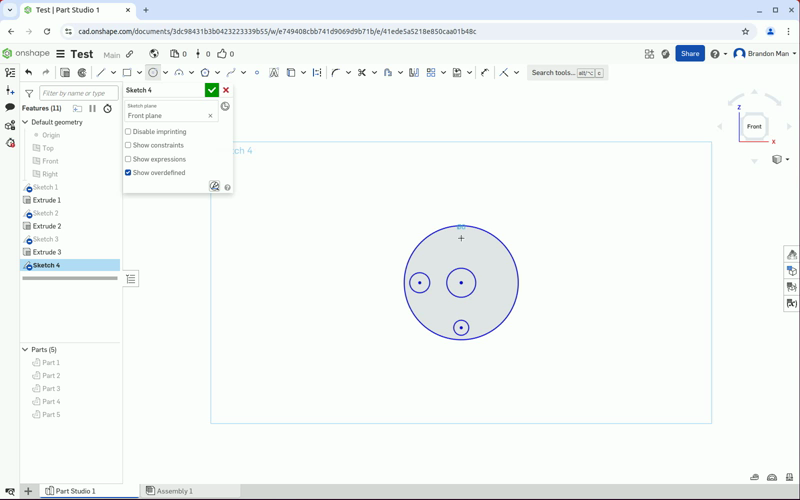
mouse_move(468, 237)
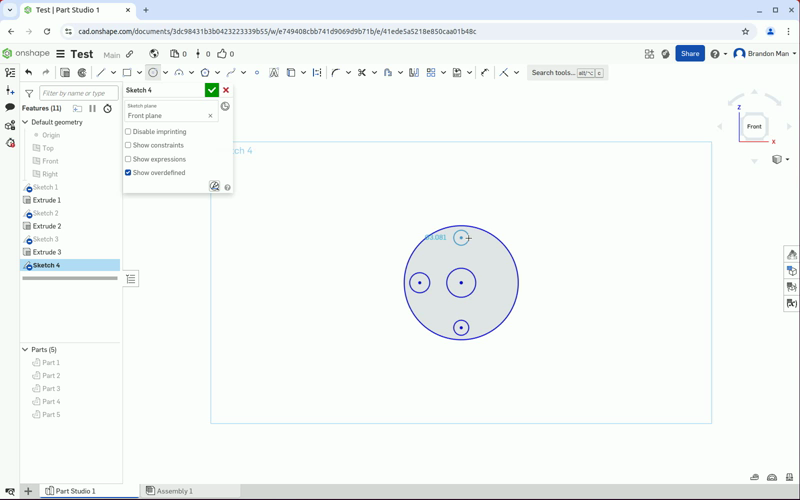
click(468, 237)
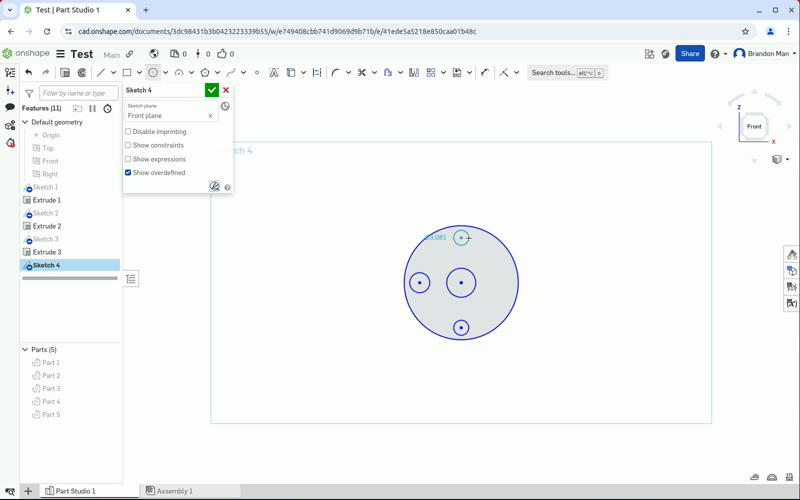
key(esc)
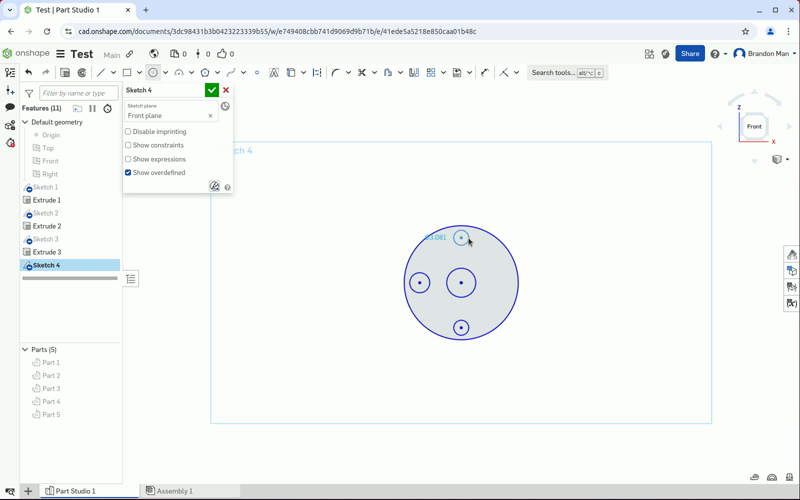
key(c)
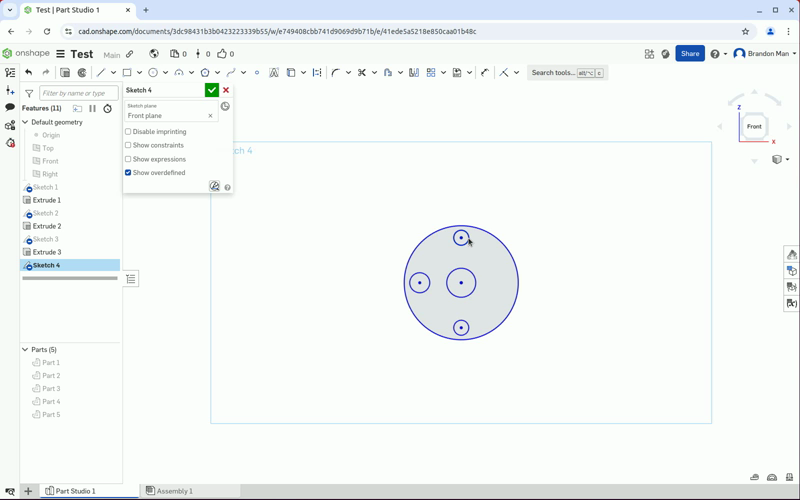
key_down(shift)
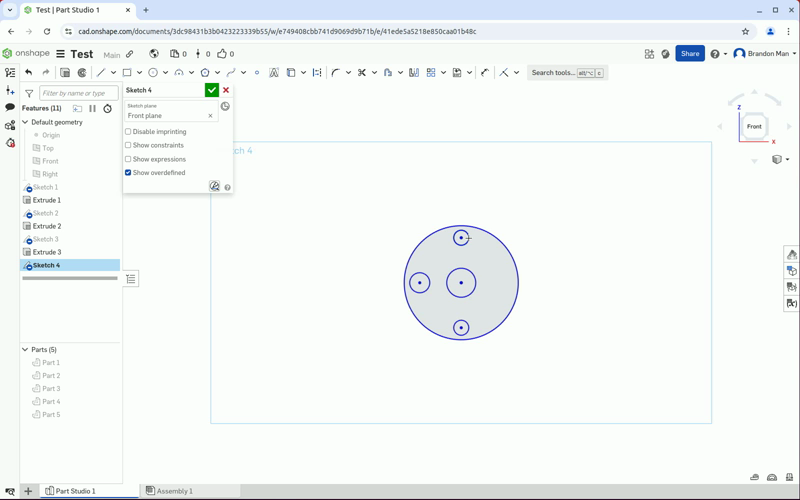
mouse_move(501, 282)
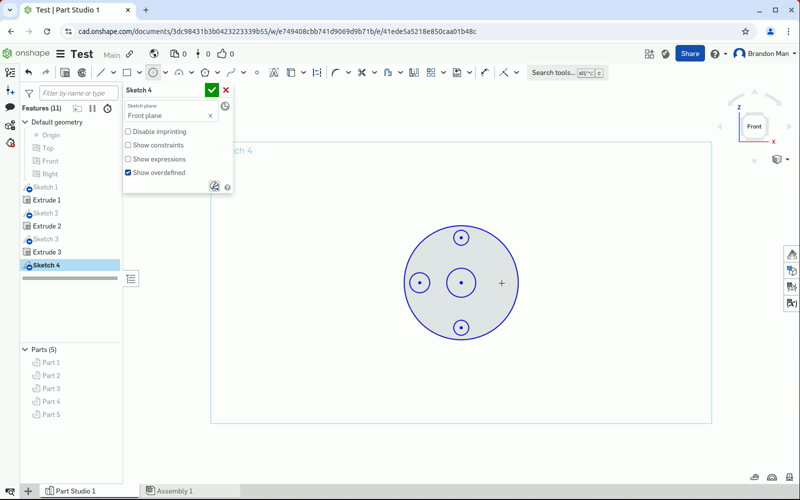
click(501, 282)
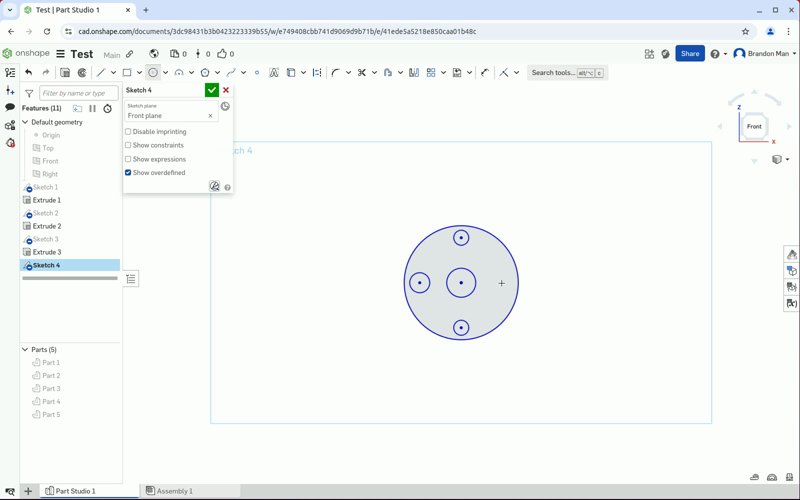
key_up(shift)
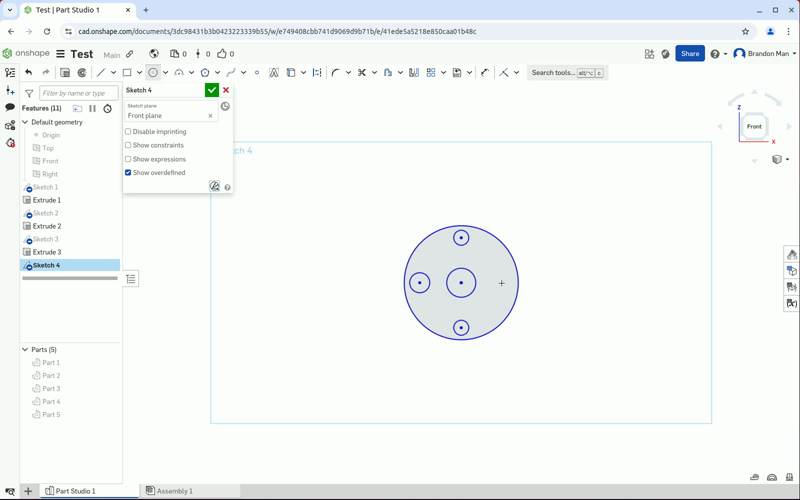
mouse_move(511, 282)
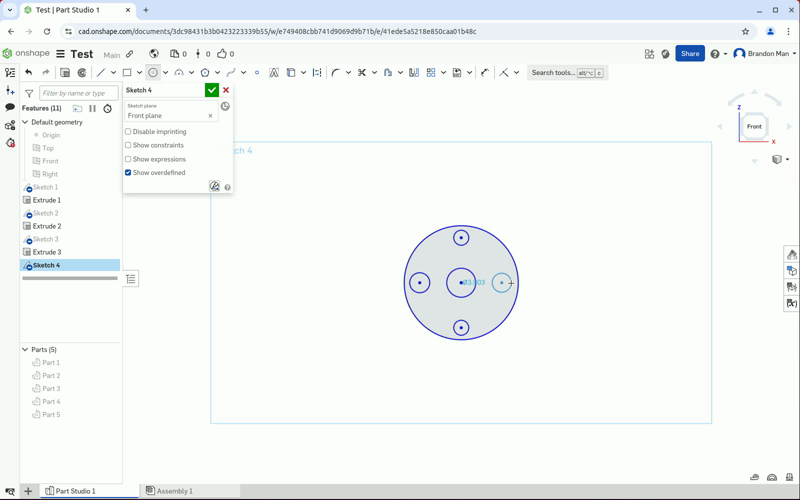
click(511, 282)
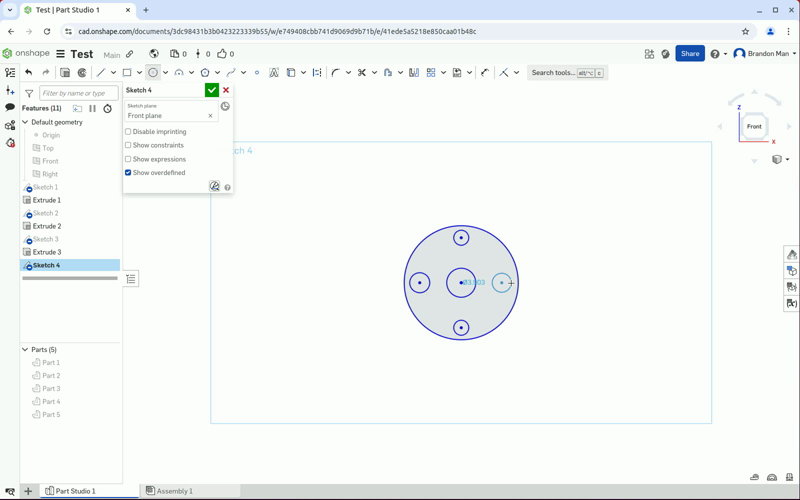
key(esc)
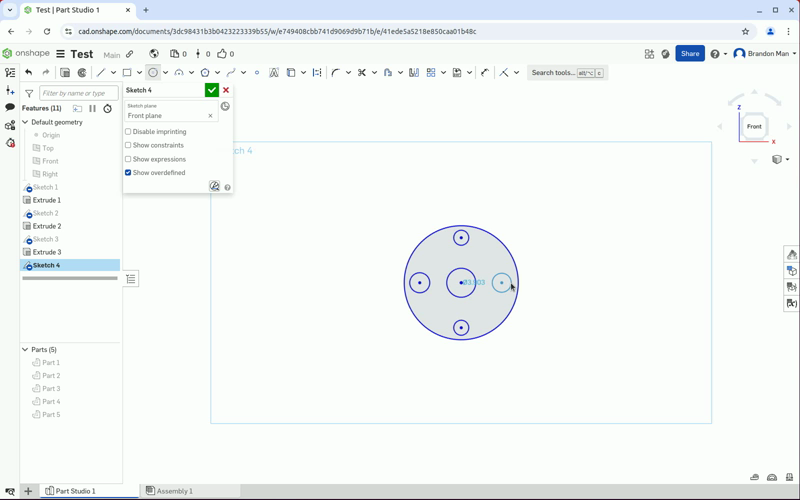
mouse_move(418, 259)
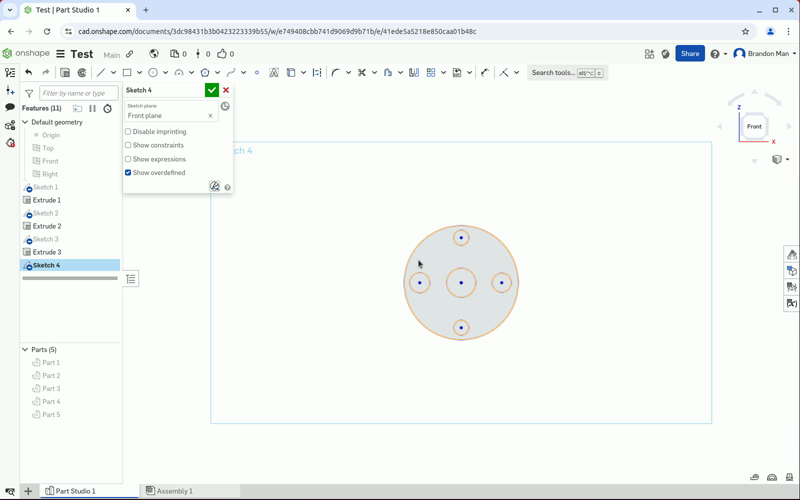
click(418, 259)
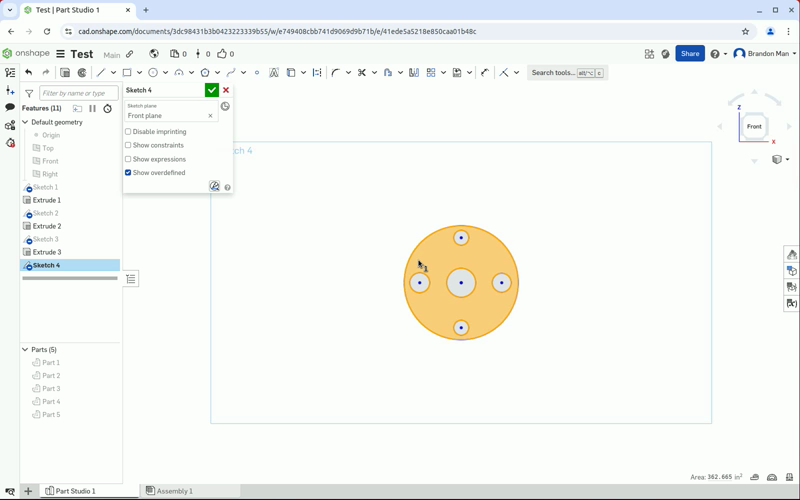
mouse_move(73, 352)
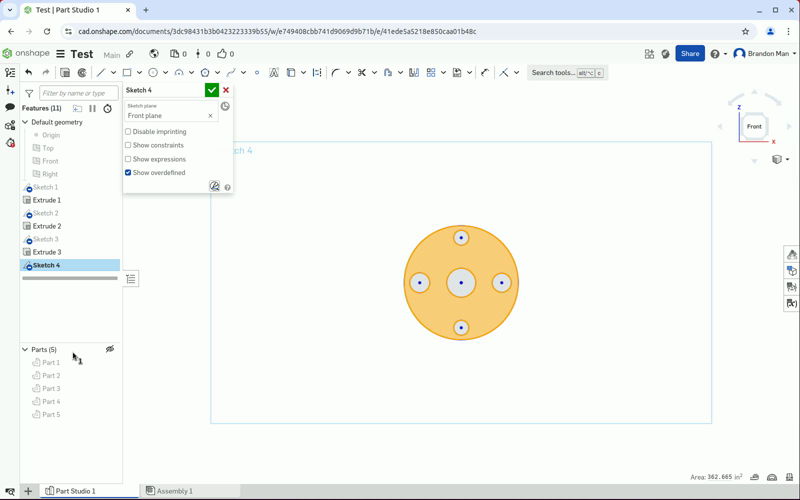
key(shift+y)
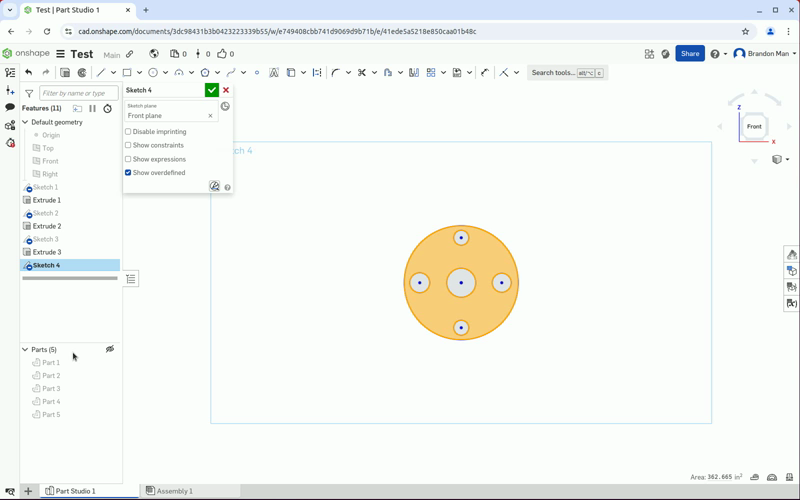
key(shift+e)
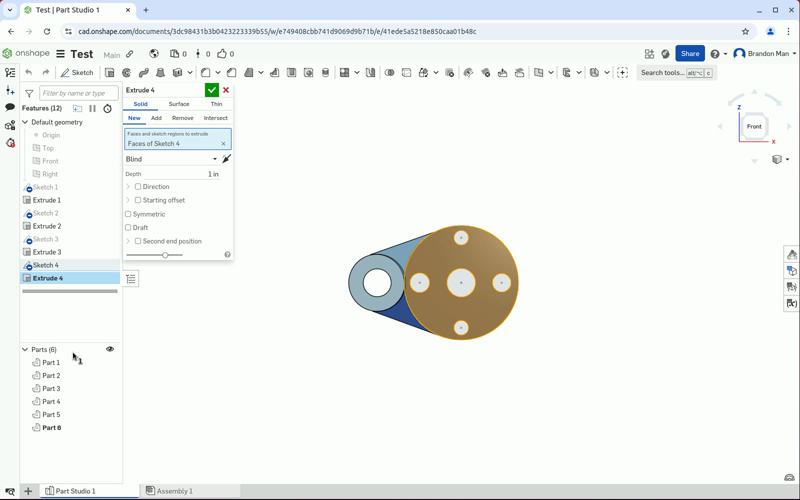
mouse_move(143, 106)
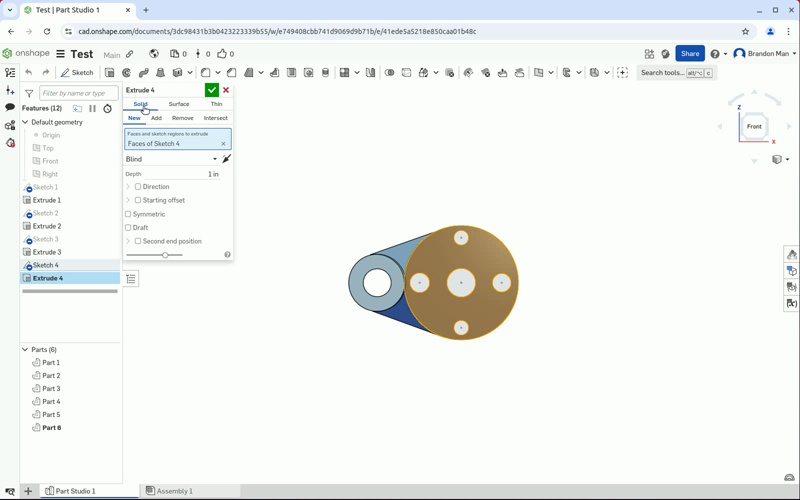
click(143, 106)
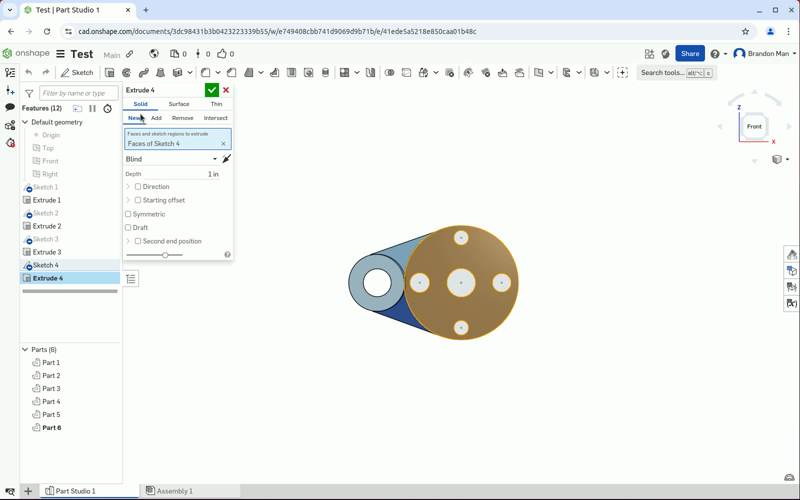
mouse_move(137, 120)
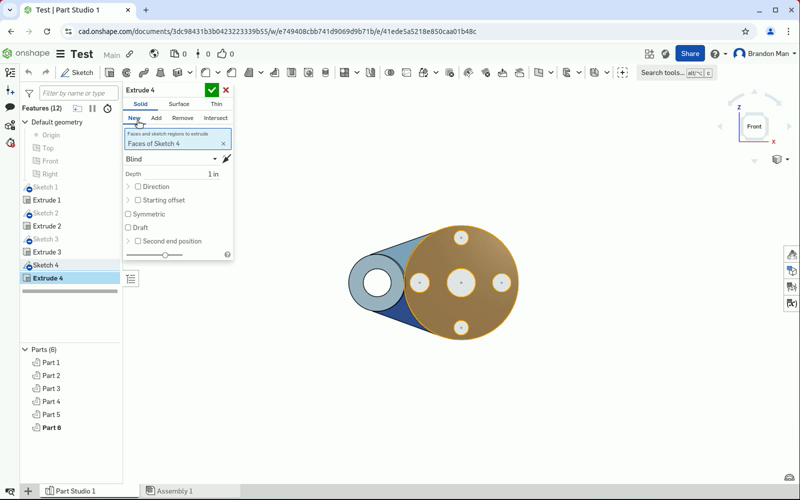
click(137, 120)
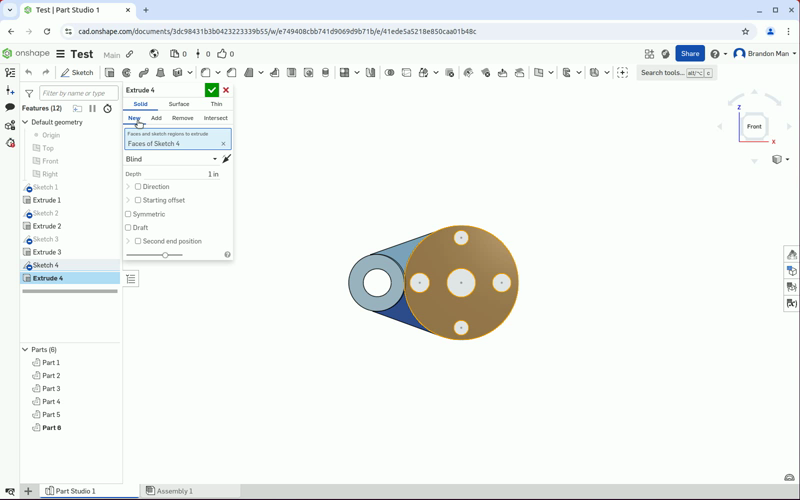
key(tab, 4)
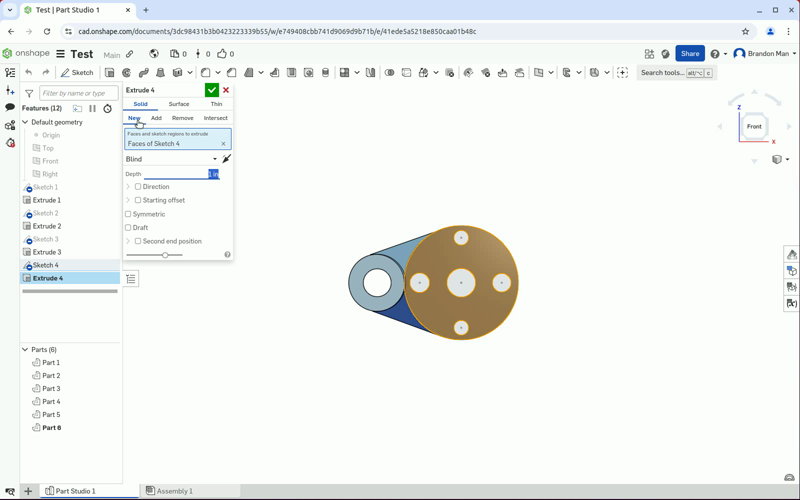
text(10.832)
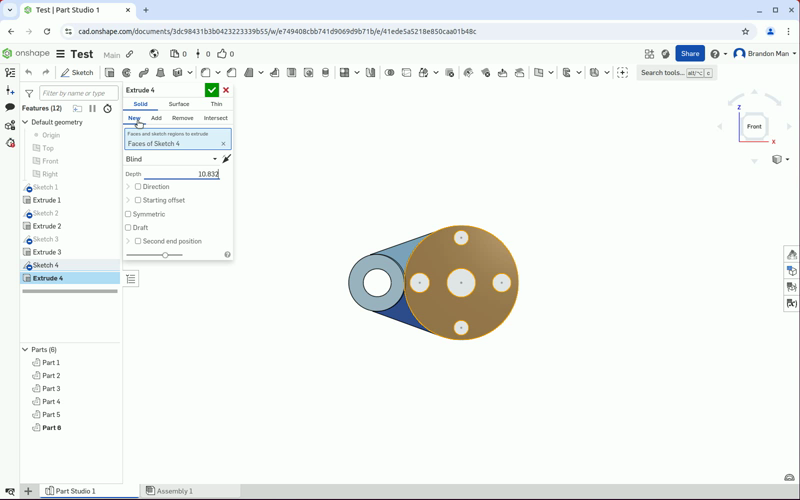
key(enter)
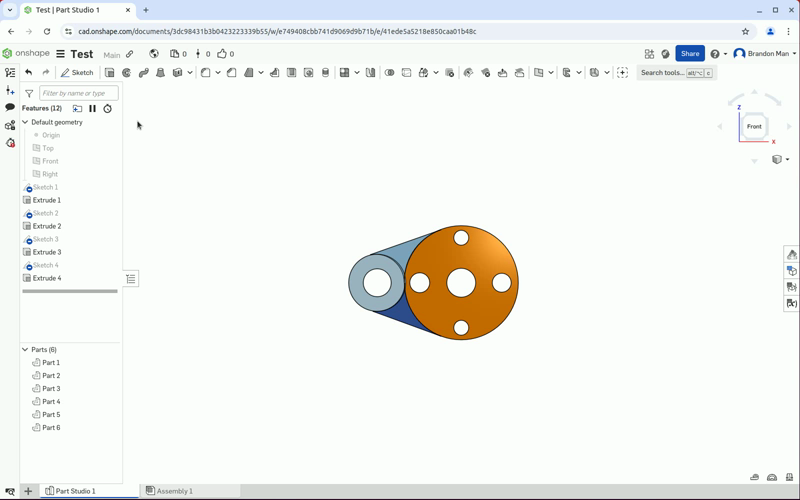
key(shift+h)
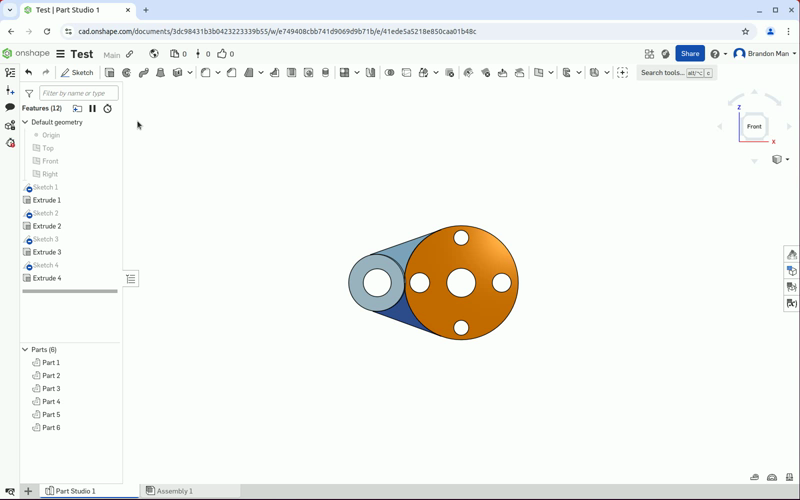
key(shift+h)
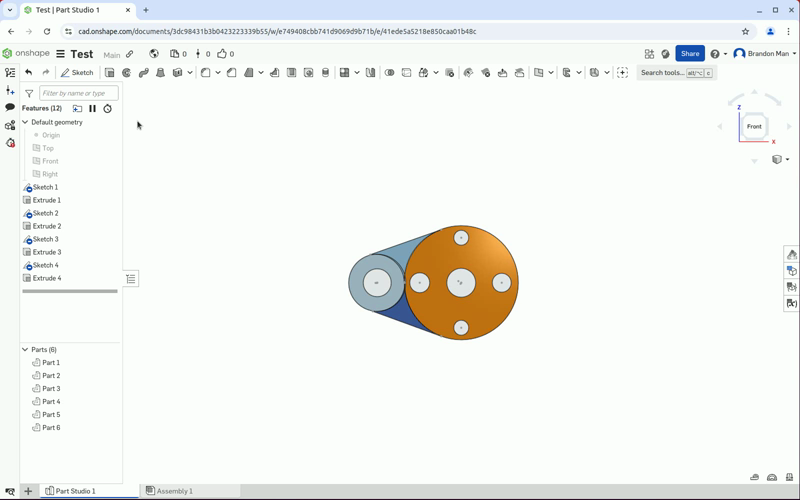
key(shift+7)
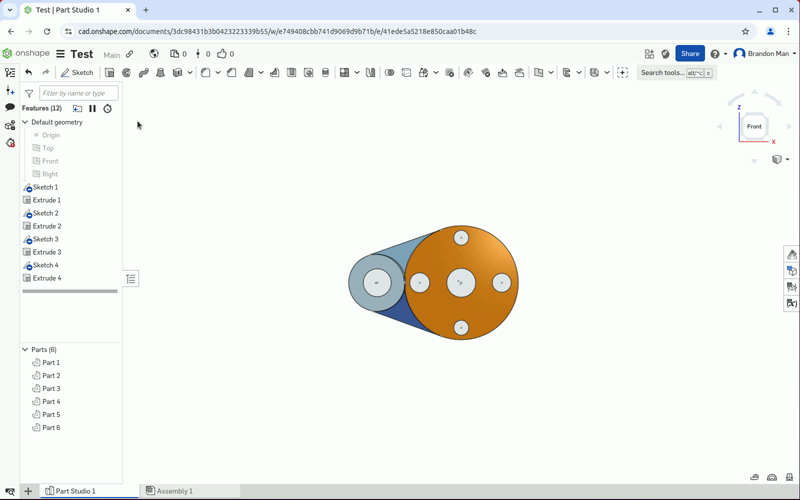
key(left, 2)
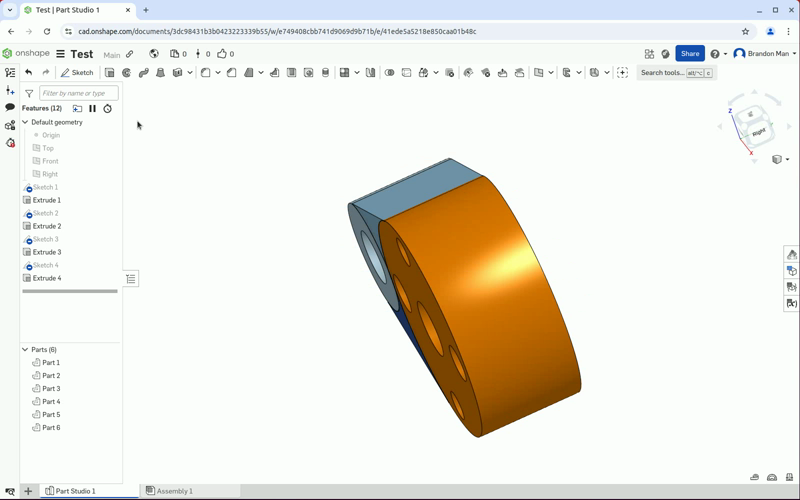
key(down, 2)
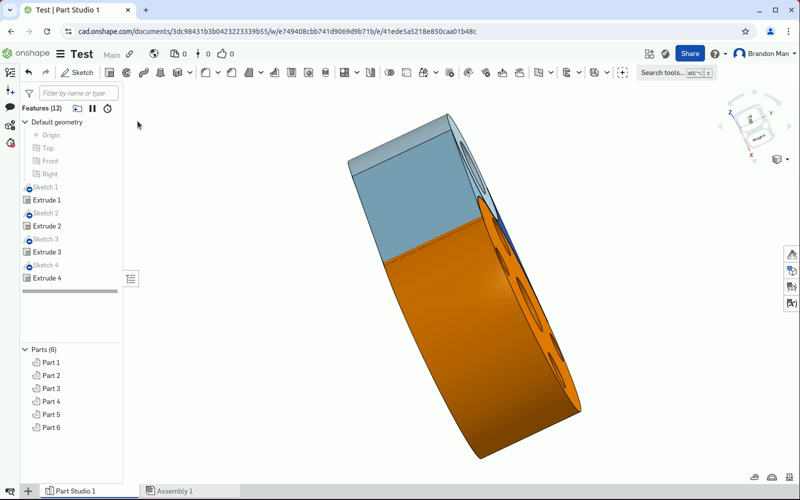
key(up, 2)
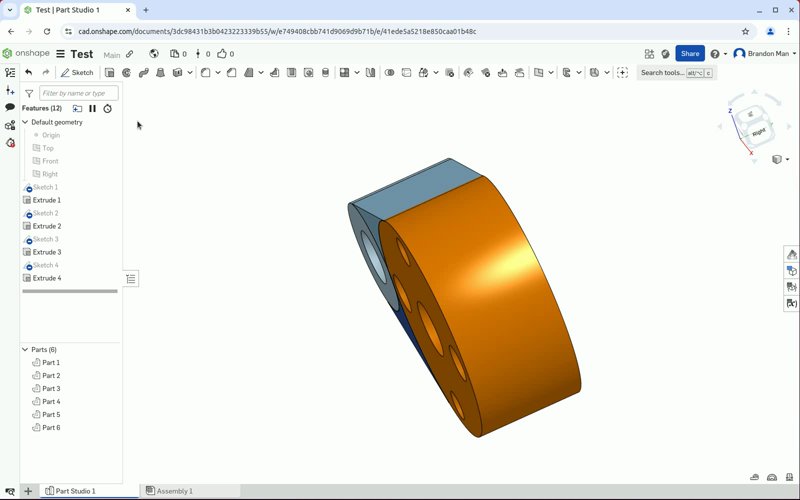
key(right, 2)
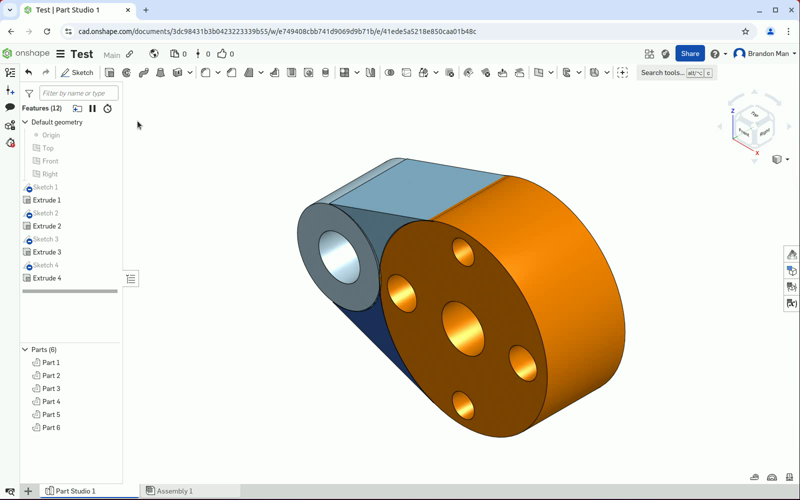
mouse_move(73, 189)
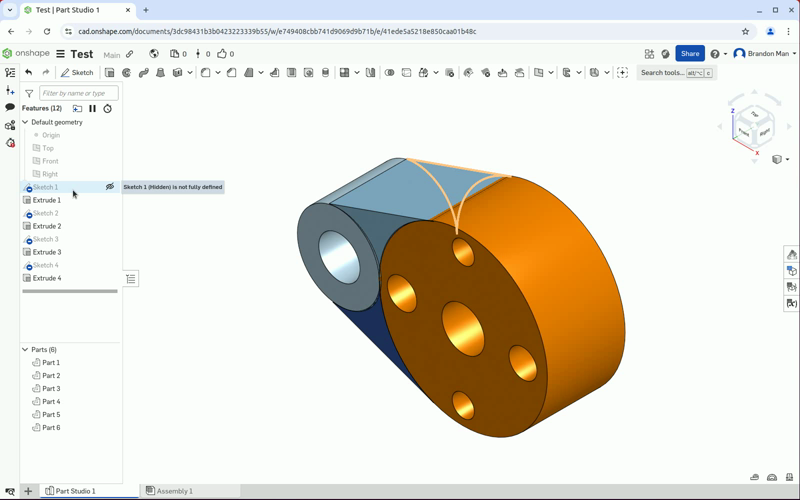
click(73, 189)